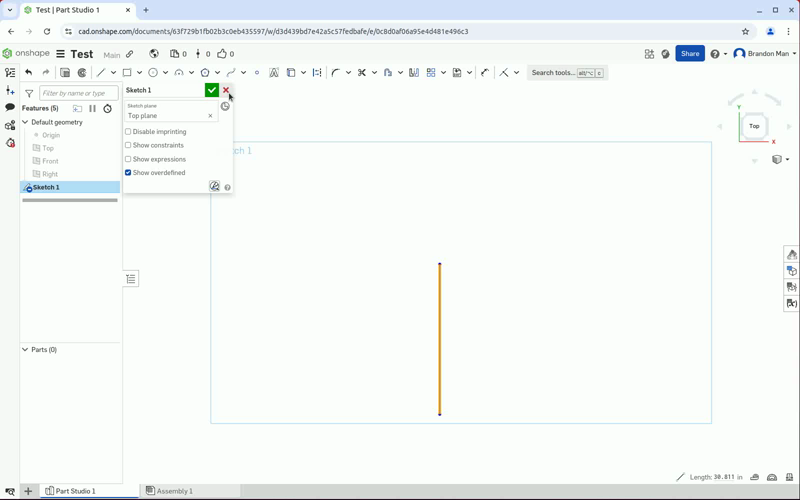
key(shift+h)
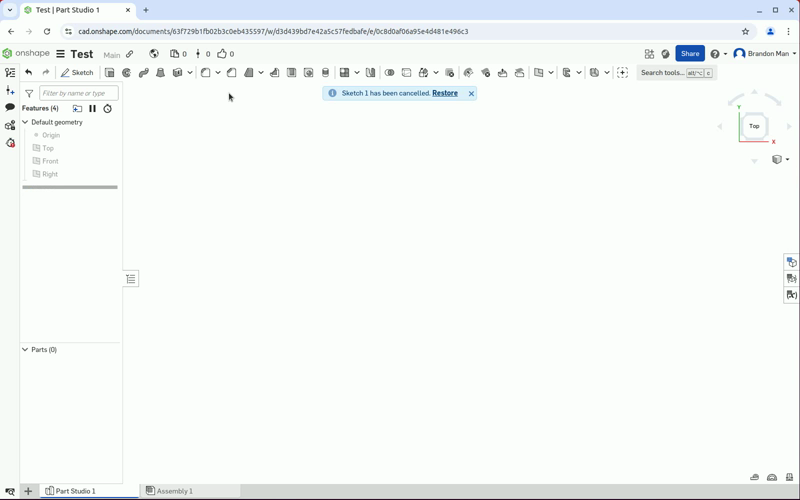
mouse_move(73, 352)
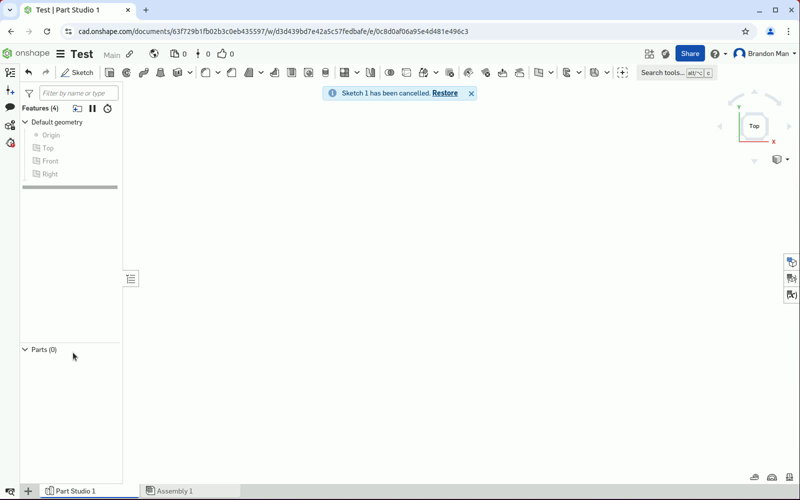
key(y)
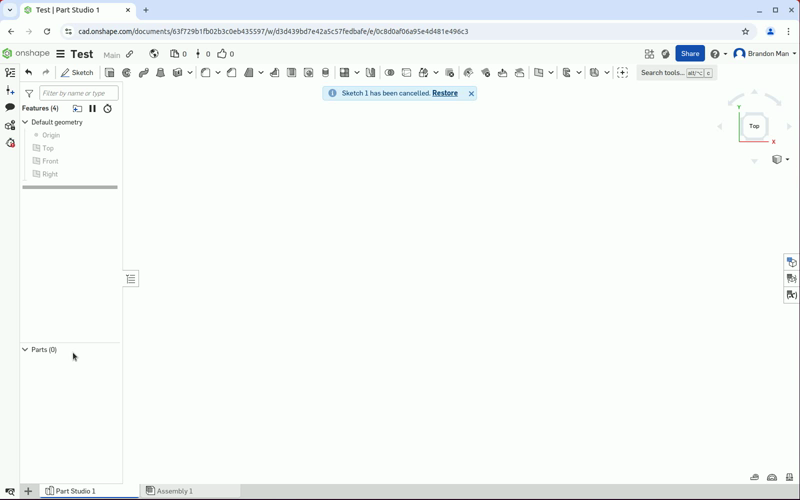
key(shift+p)
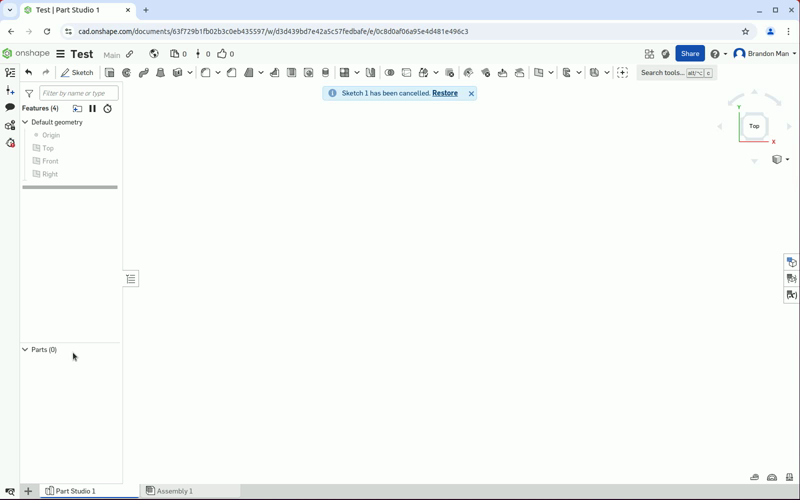
key(space)
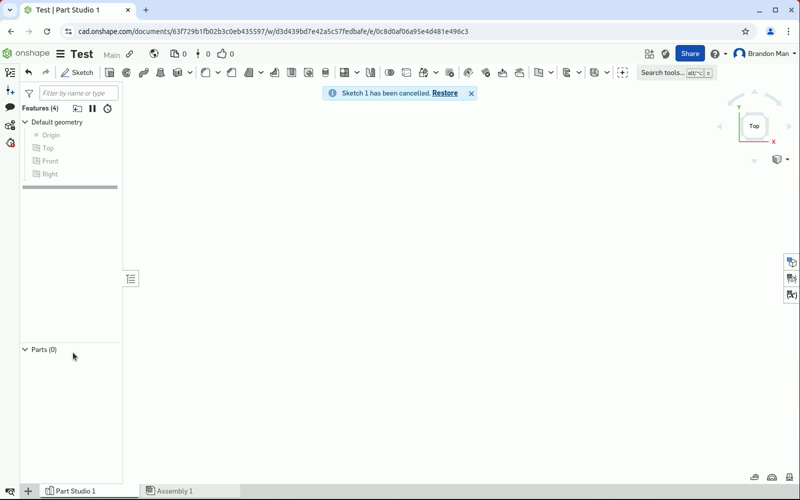
key_down(shift)
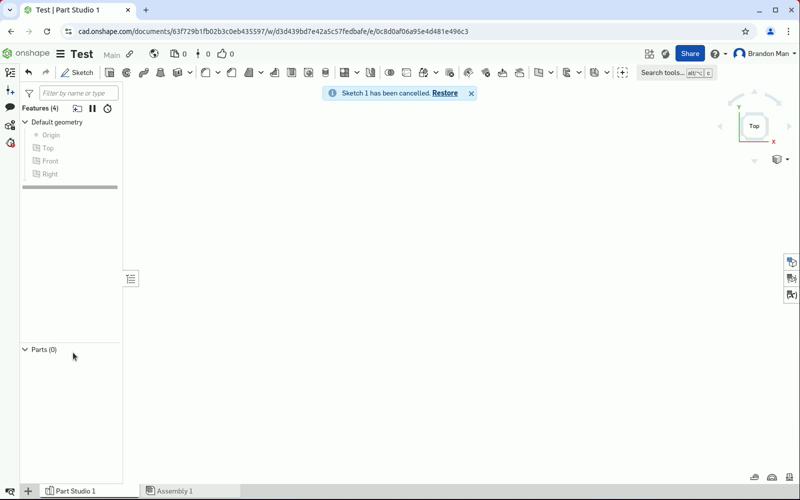
key(up)
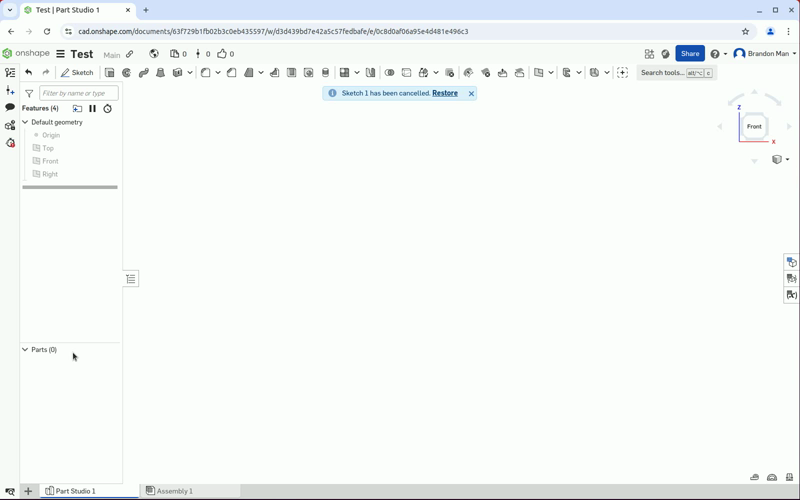
key_up(shift)
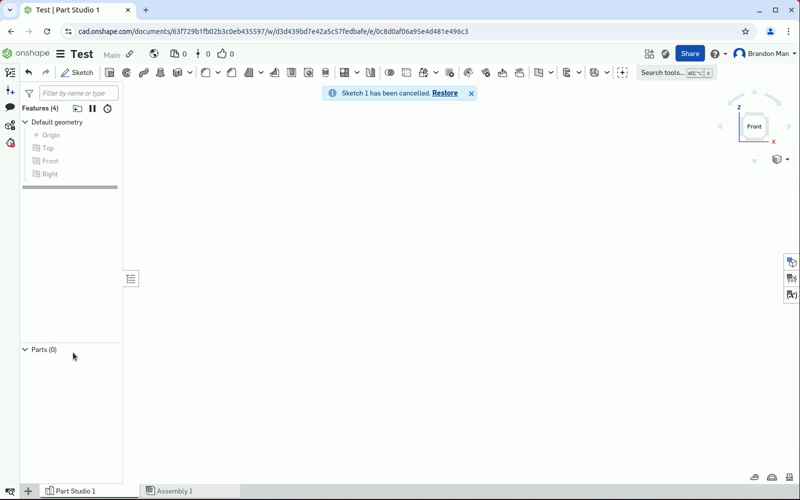
mouse_move(73, 352)
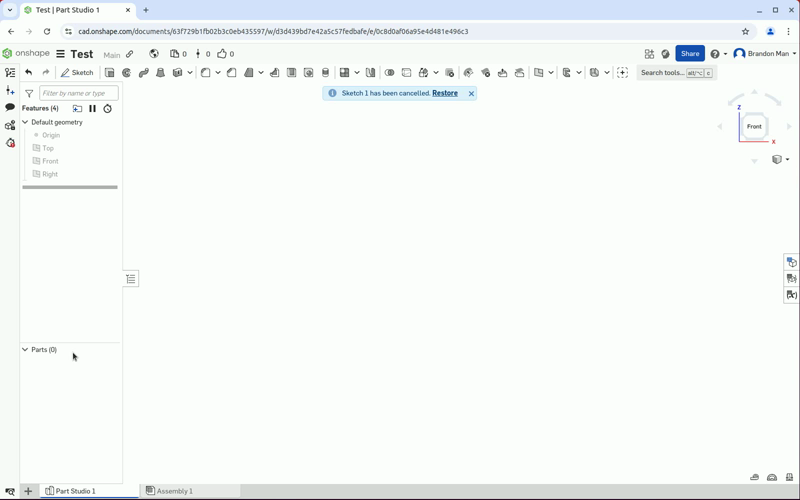
key(shift+y)
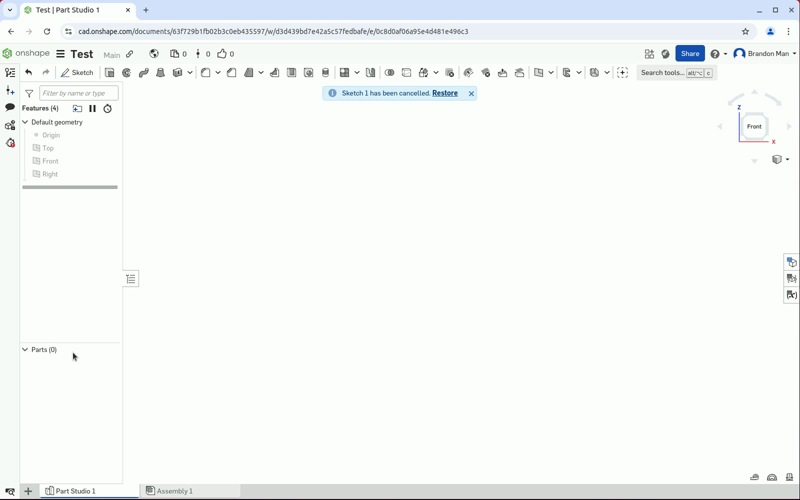
key(shift+s)
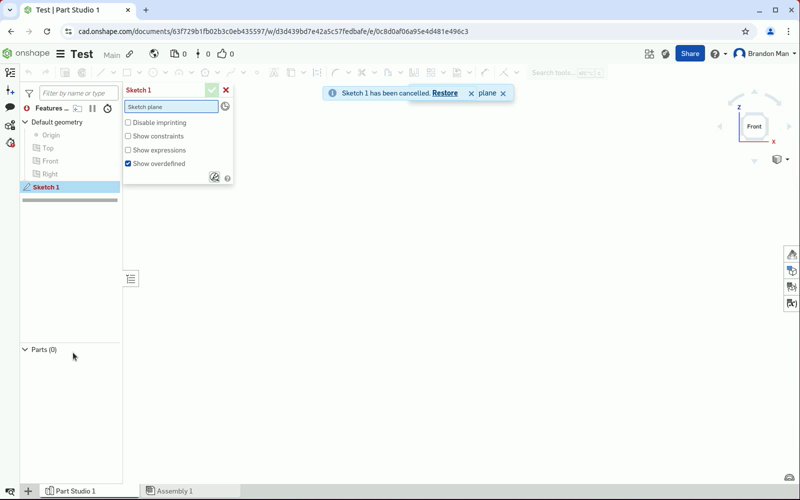
mouse_move(73, 163)
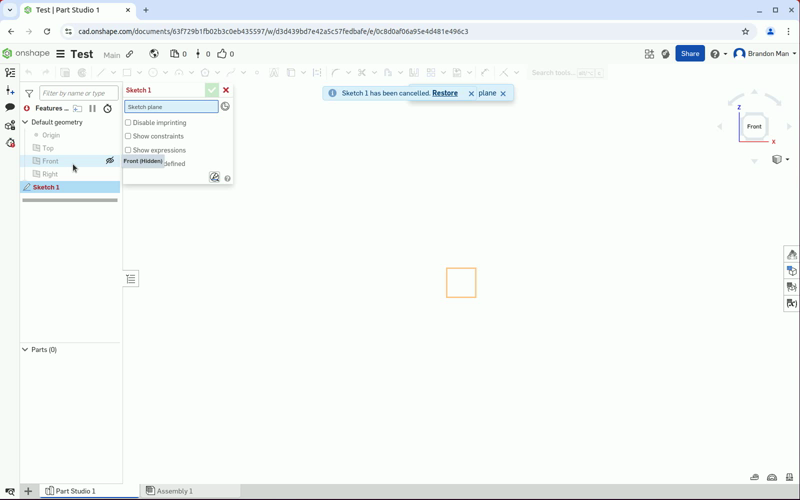
click(73, 163)
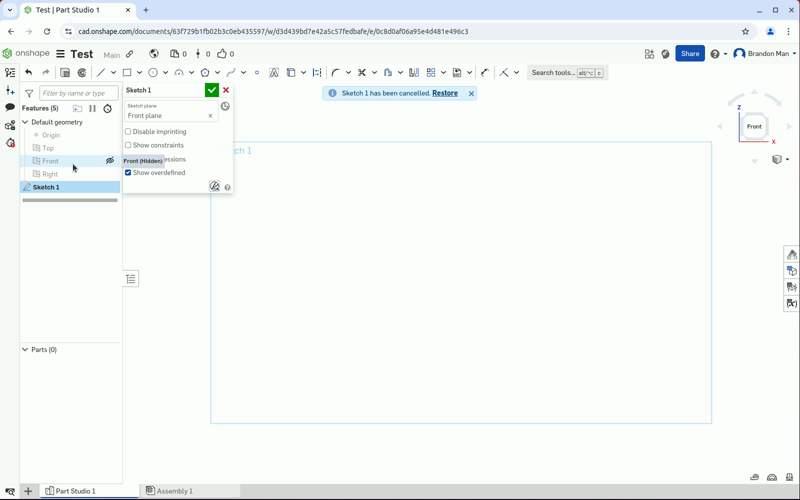
mouse_move(73, 352)
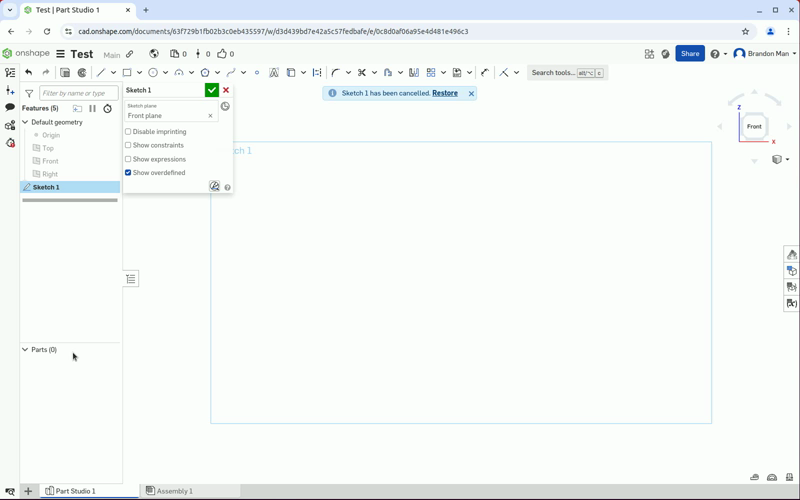
key(y)
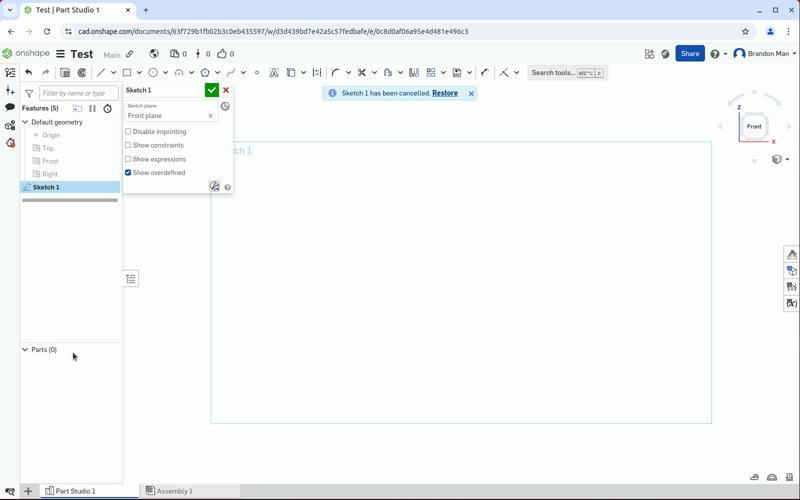
key(l)
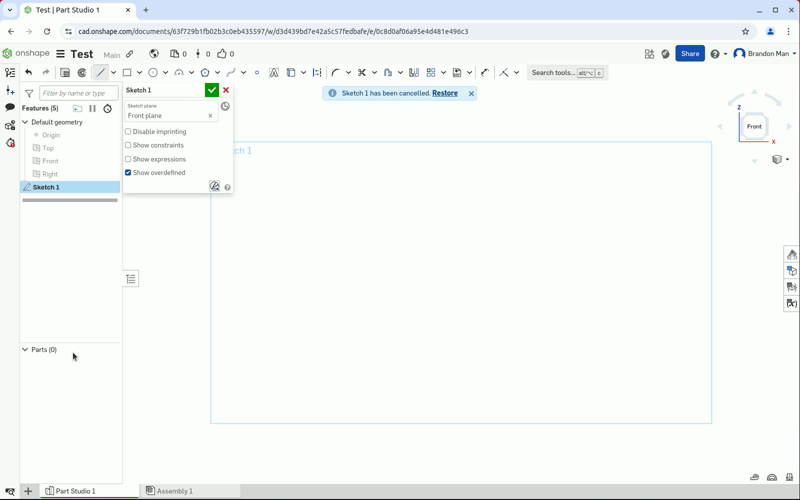
key_down(shift)
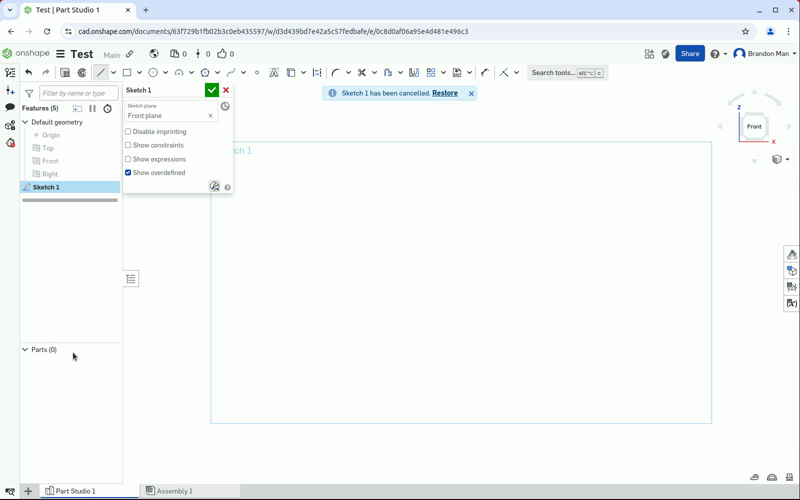
mouse_move(460, 355)
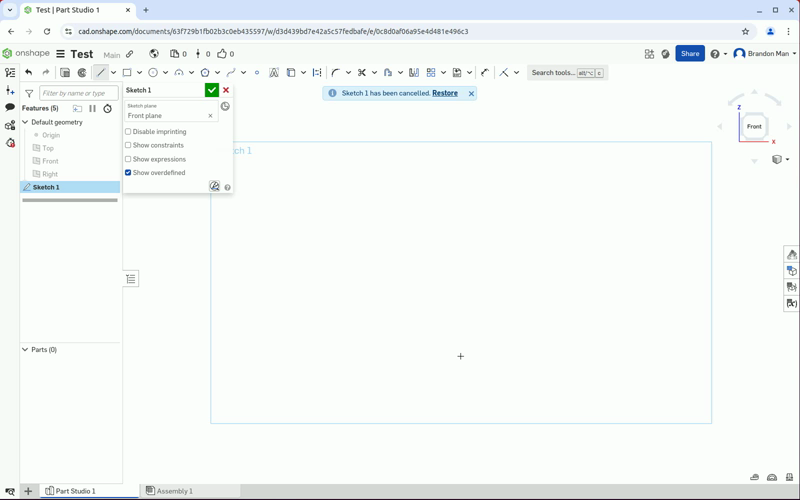
click(460, 355)
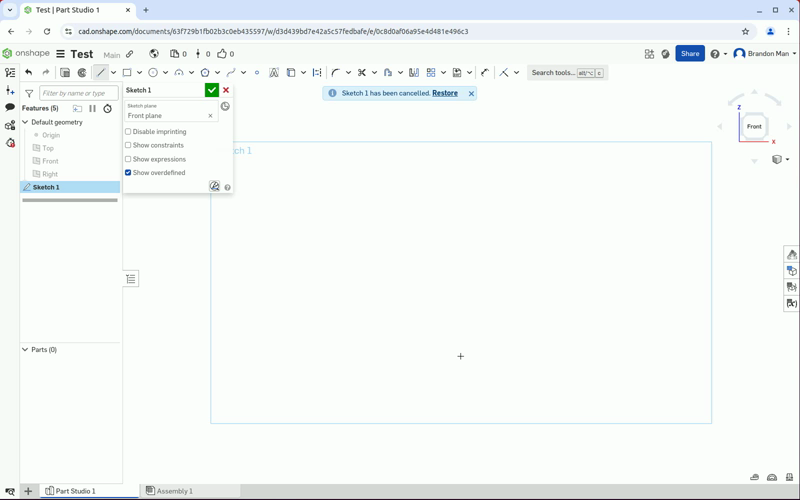
key_up(shift)
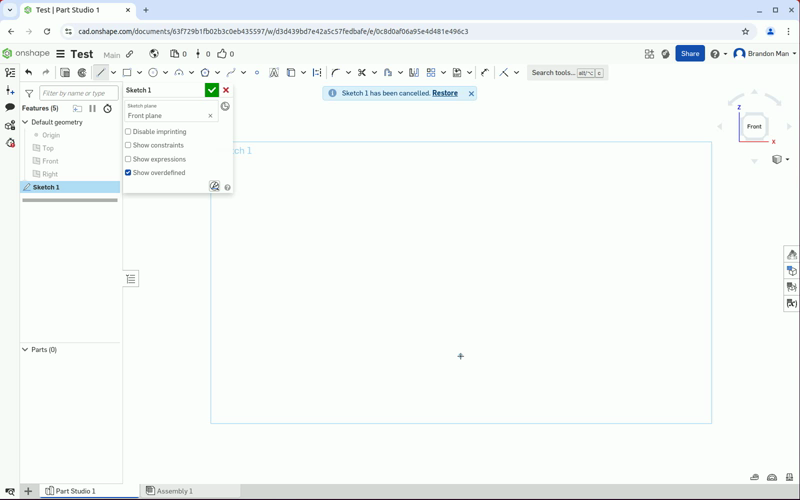
key_down(shift)
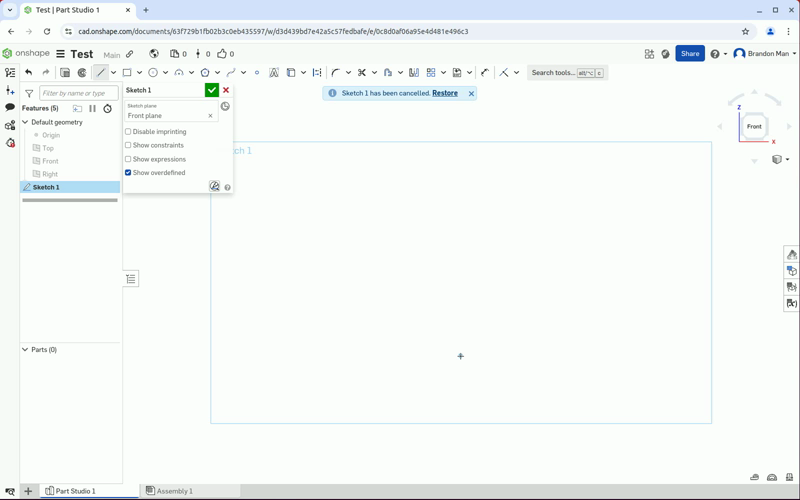
mouse_move(531, 355)
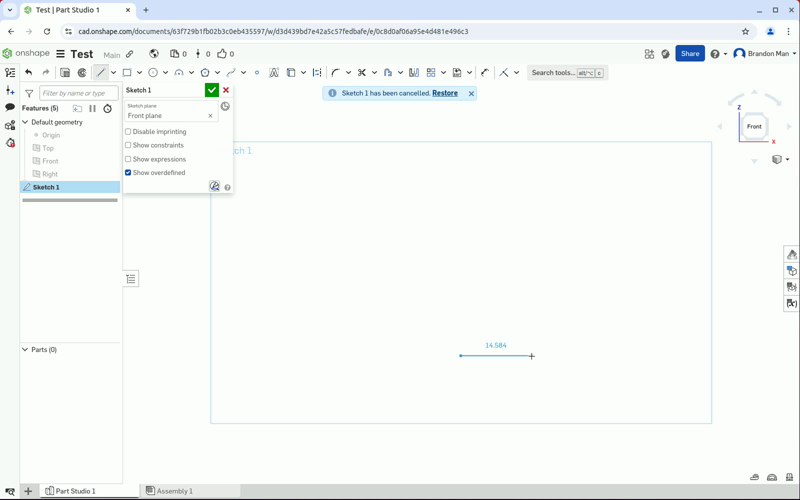
click(531, 355)
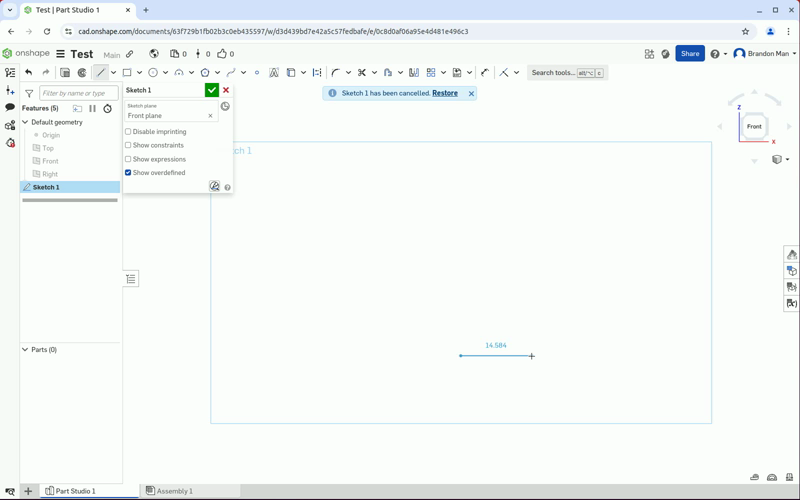
key_up(shift)
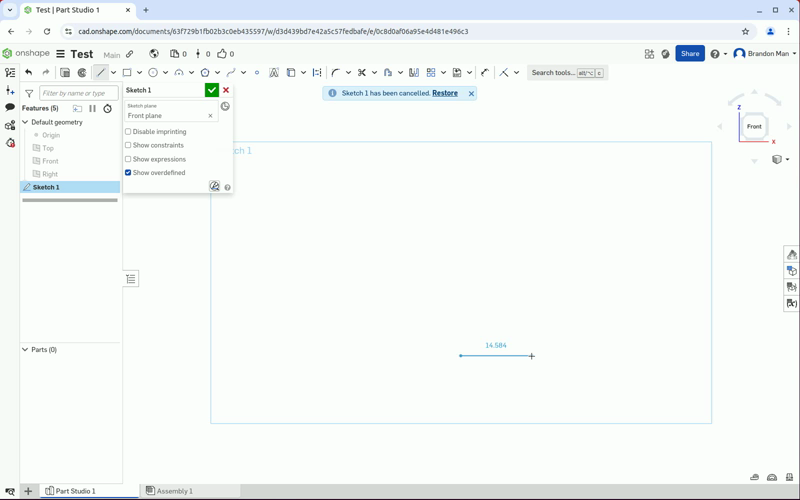
key_down(shift)
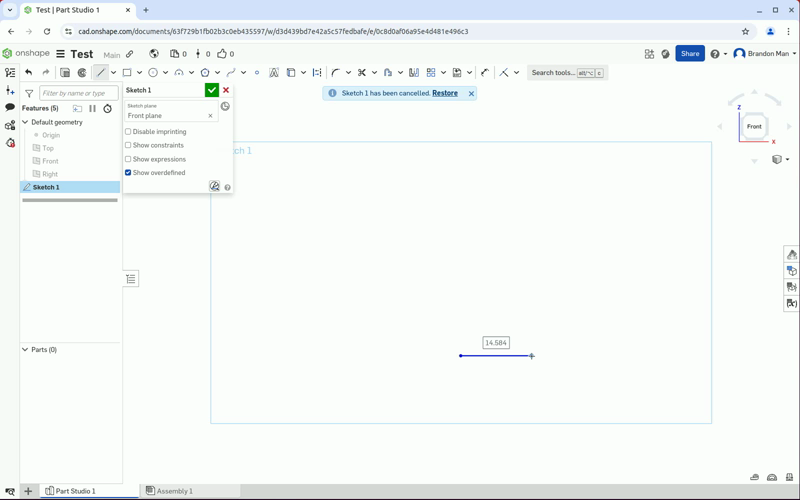
mouse_move(561, 355)
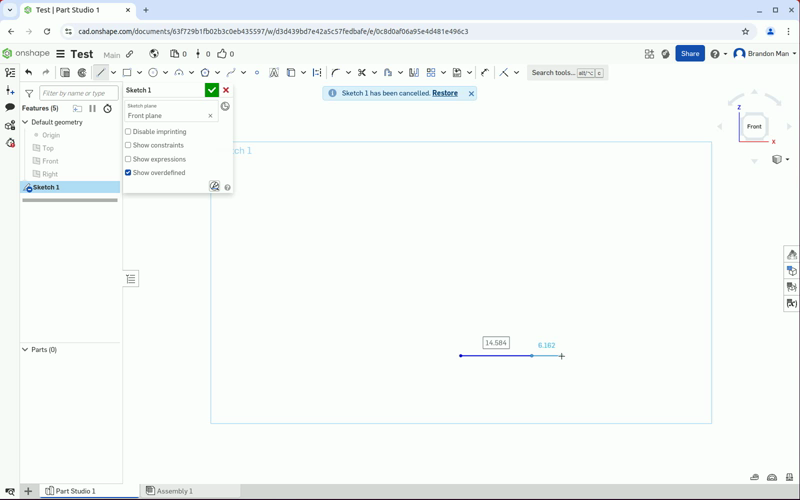
mouse_move(534, 340)
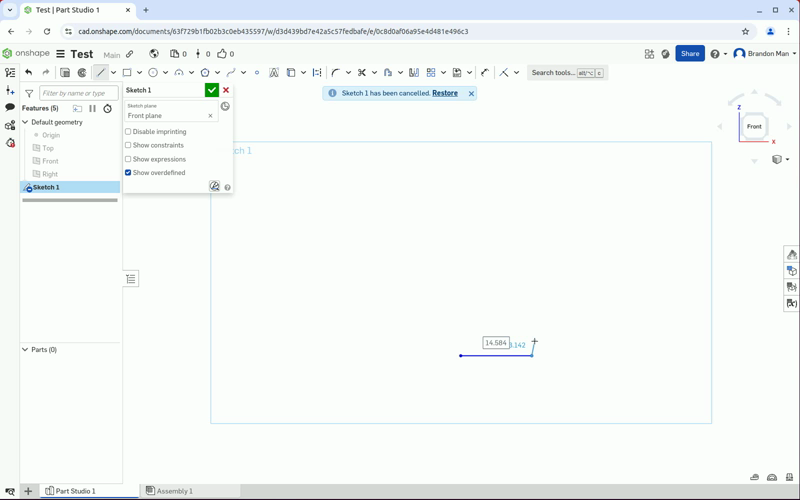
click(534, 340)
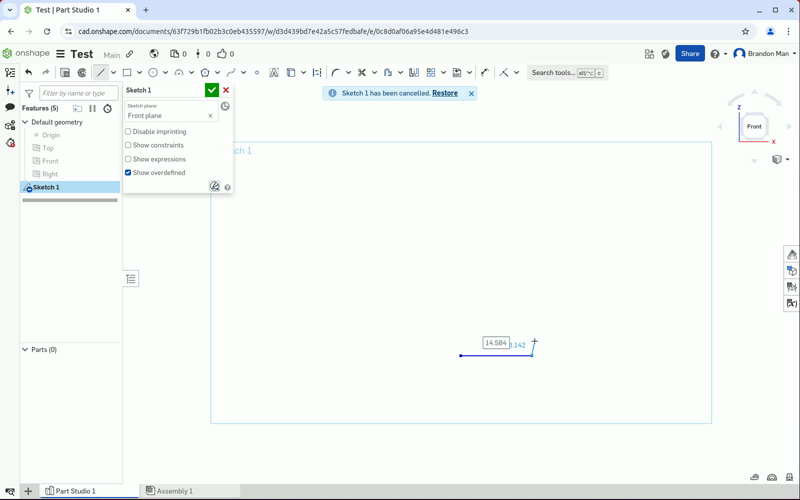
key_up(shift)
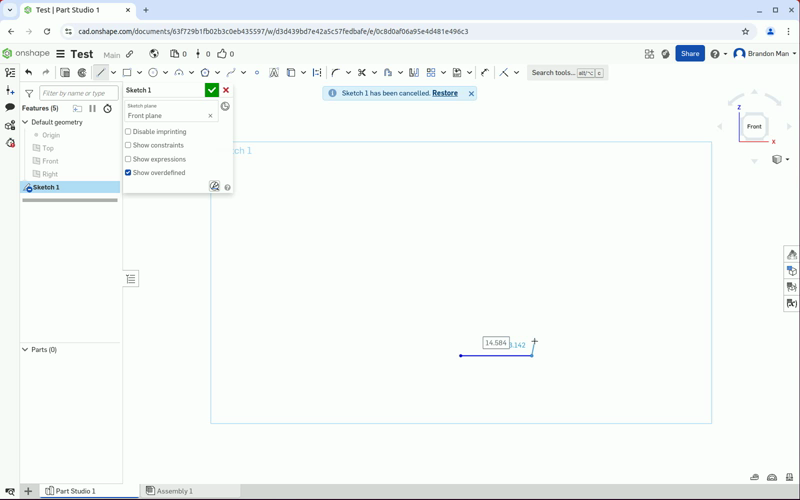
key_down(shift)
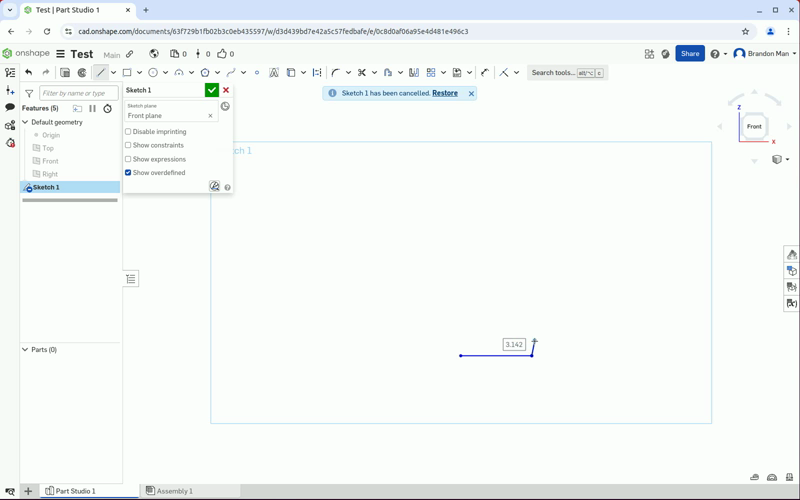
mouse_move(460, 340)
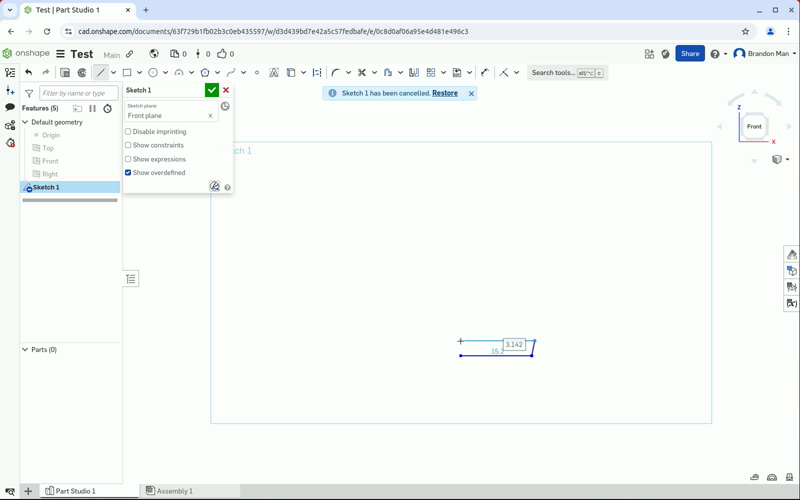
click(460, 340)
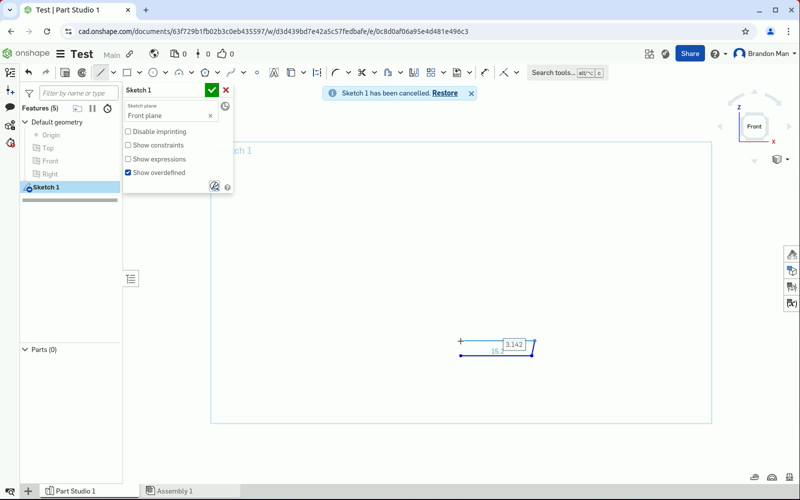
key_up(shift)
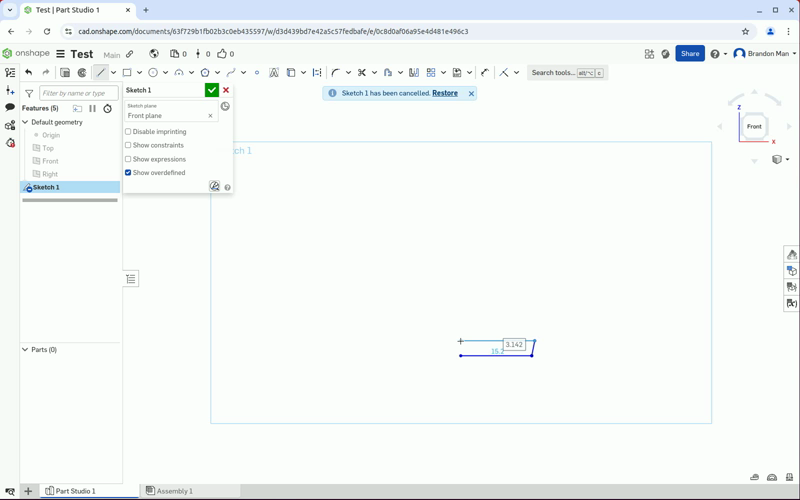
mouse_move(490, 340)
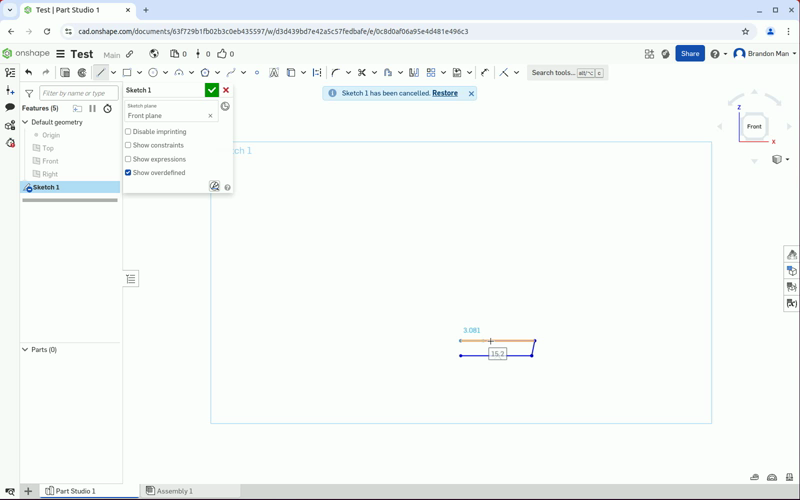
key_down(shift)
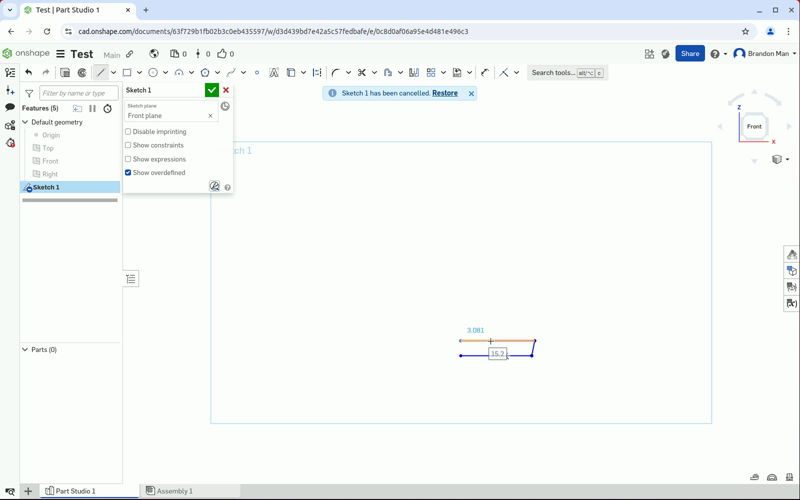
mouse_move(460, 355)
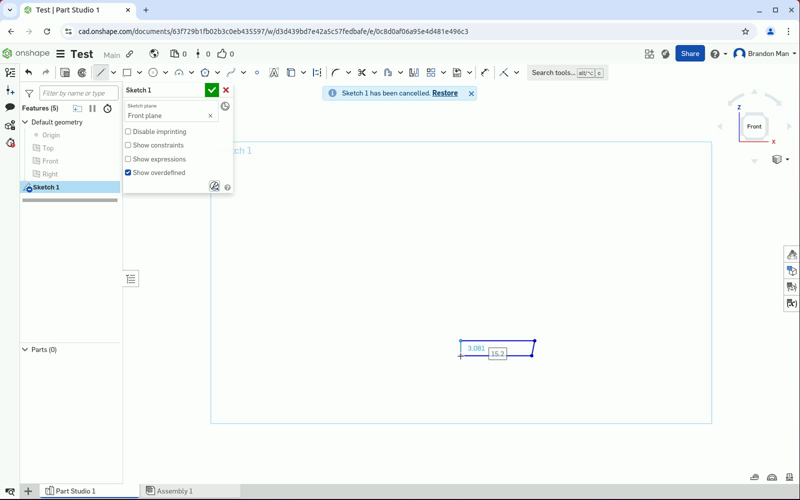
key_up(shift)
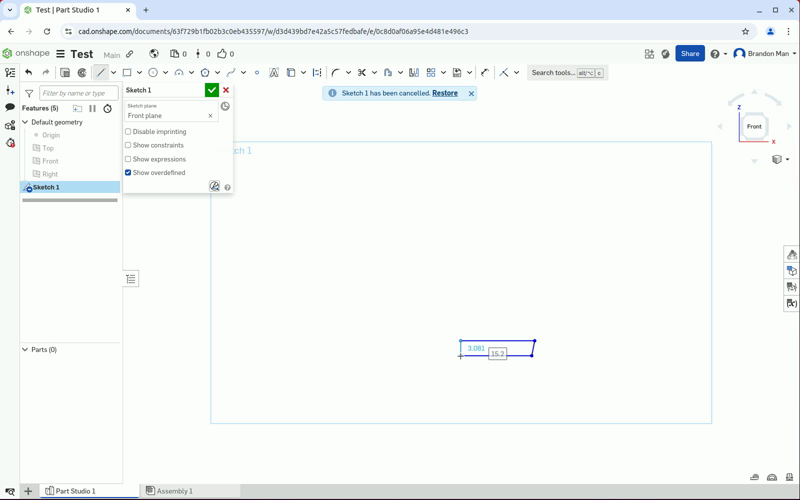
click(460, 355)
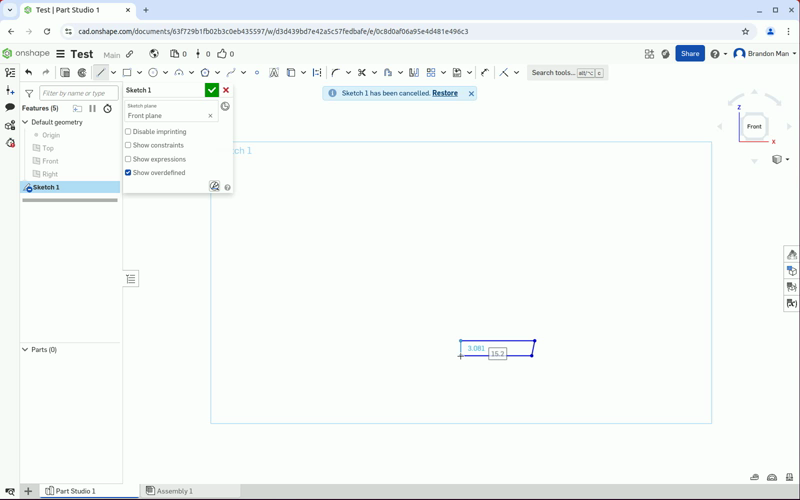
key(esc)
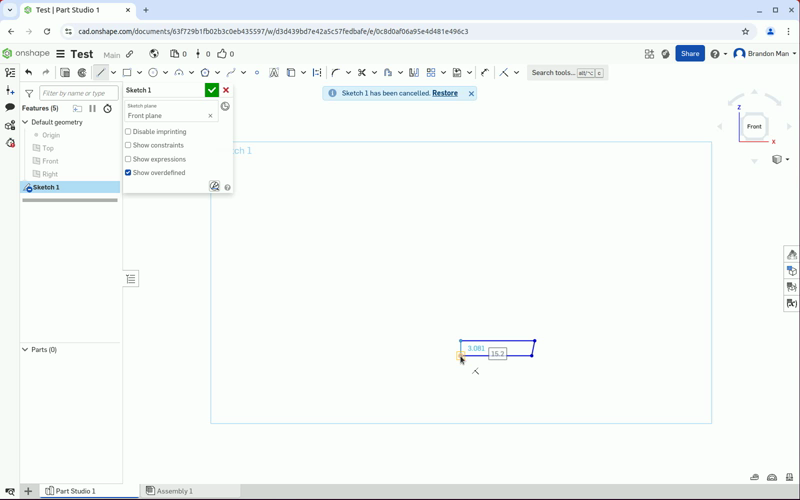
mouse_move(508, 349)
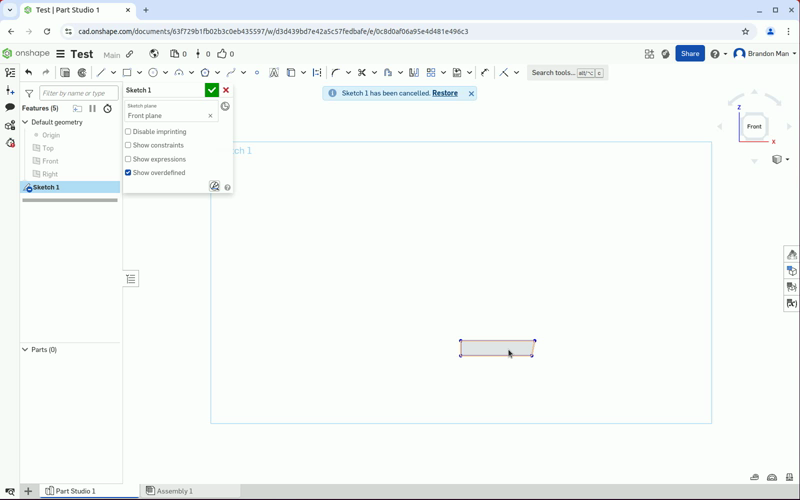
scroll(6)
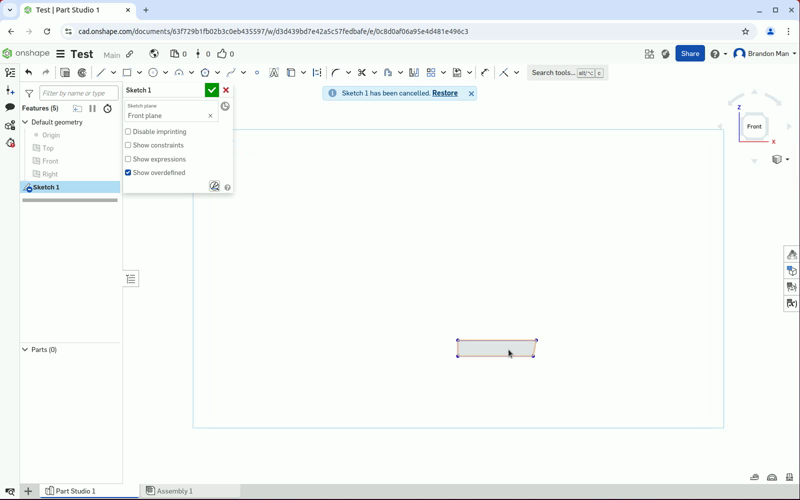
scroll(6)
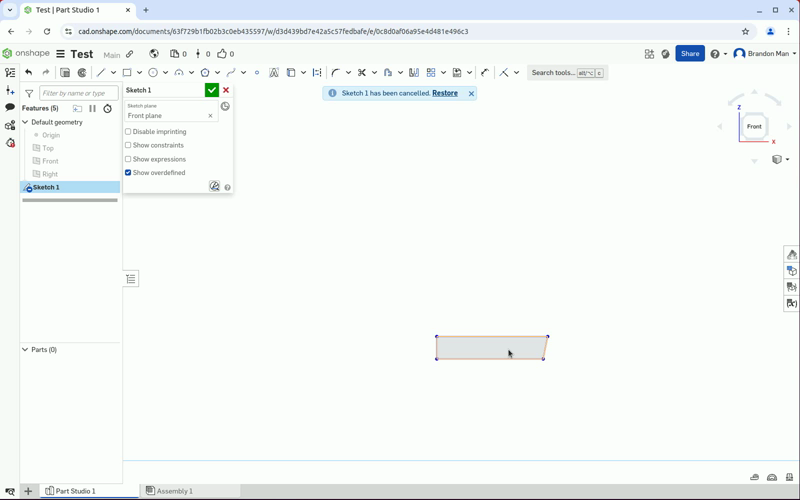
scroll(6)
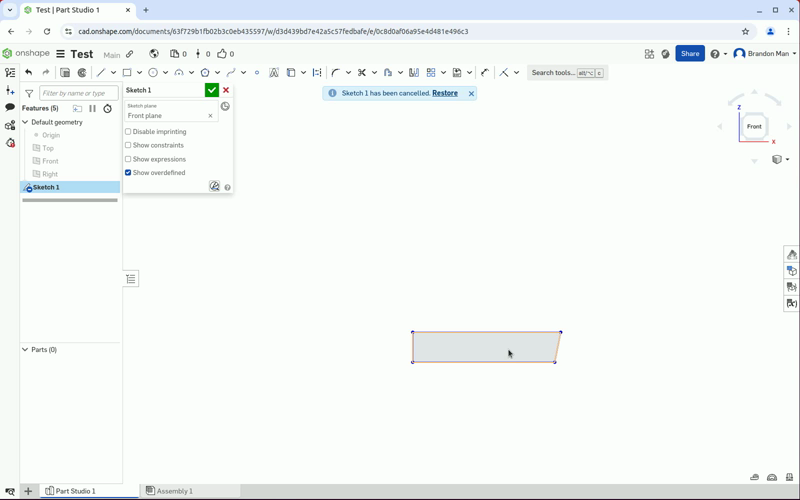
scroll(6)
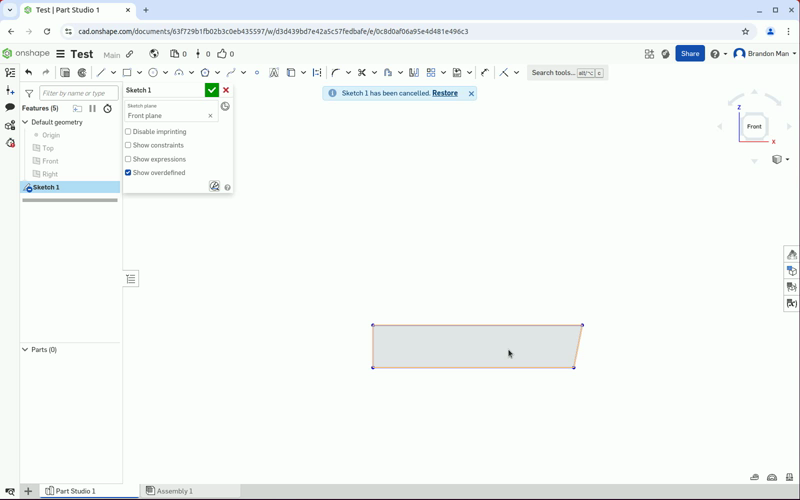
scroll(6)
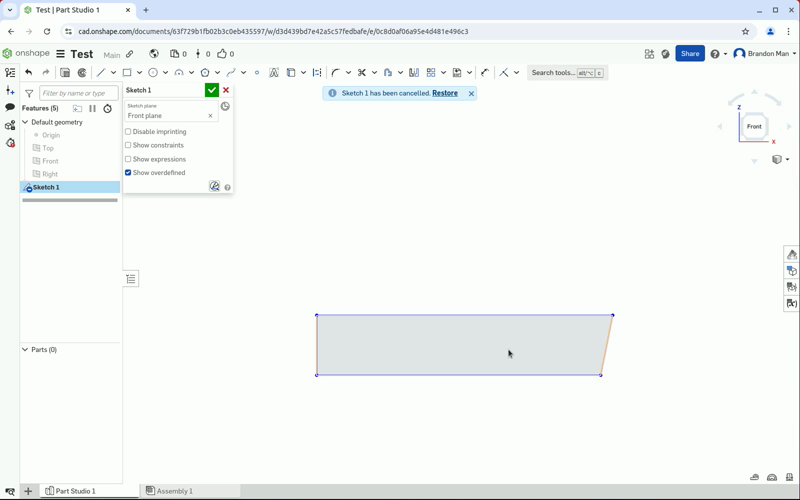
scroll(6)
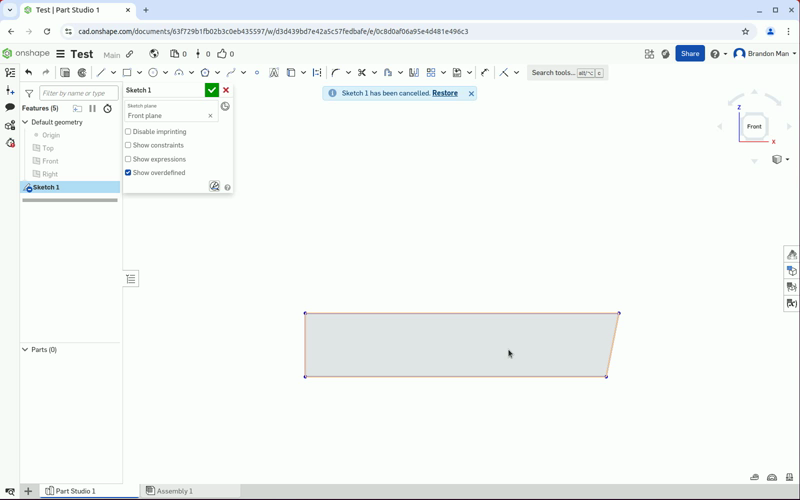
scroll(6)
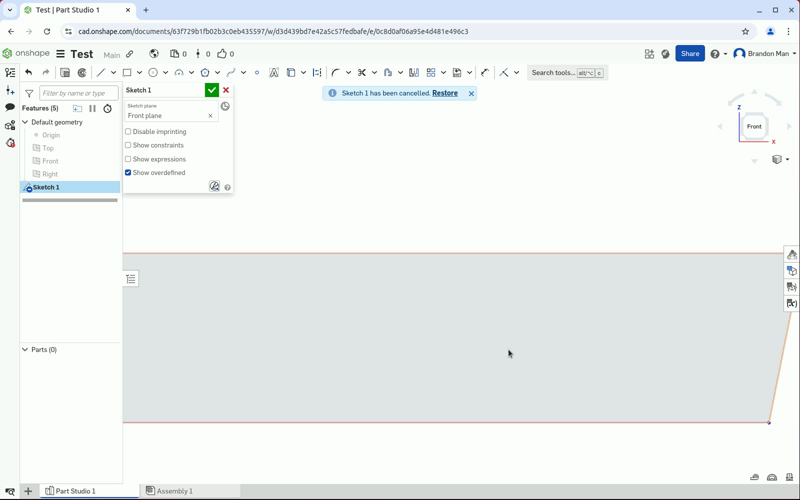
click(508, 349)
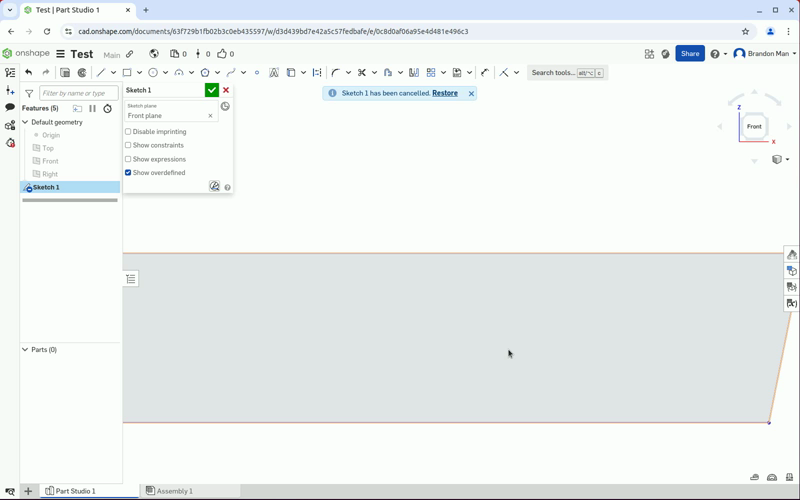
scroll(-6)
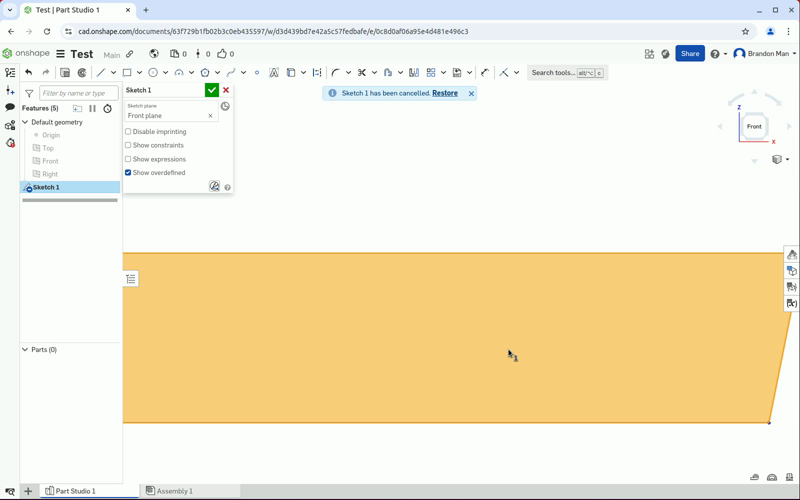
scroll(-6)
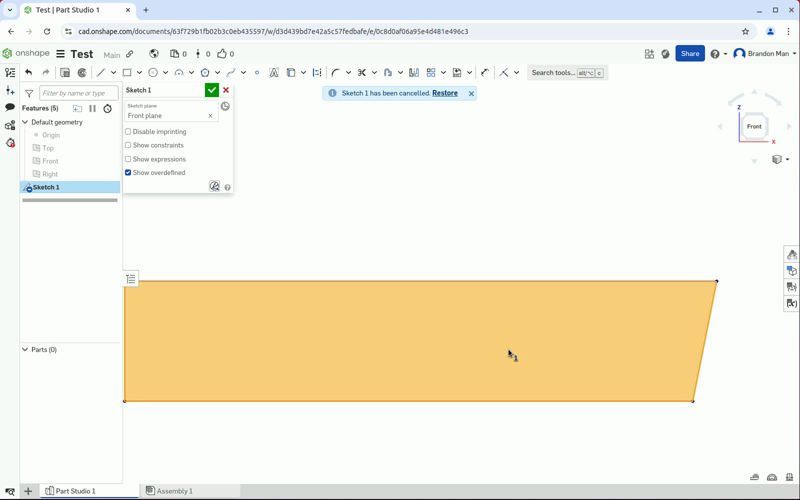
scroll(-6)
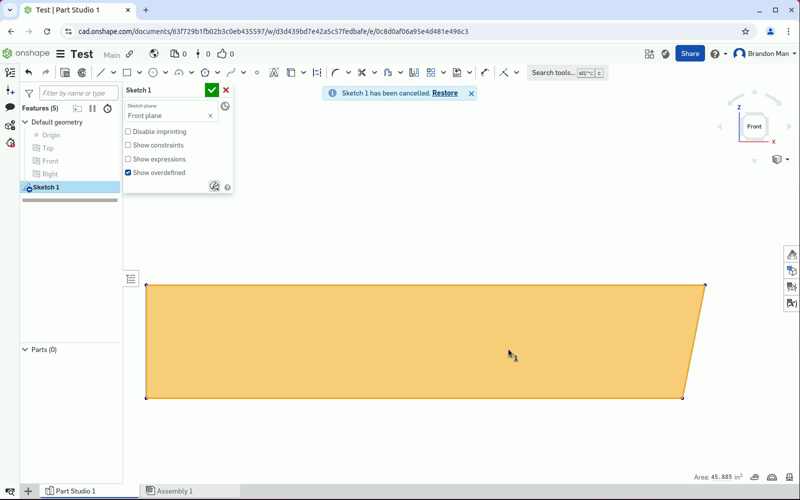
scroll(-6)
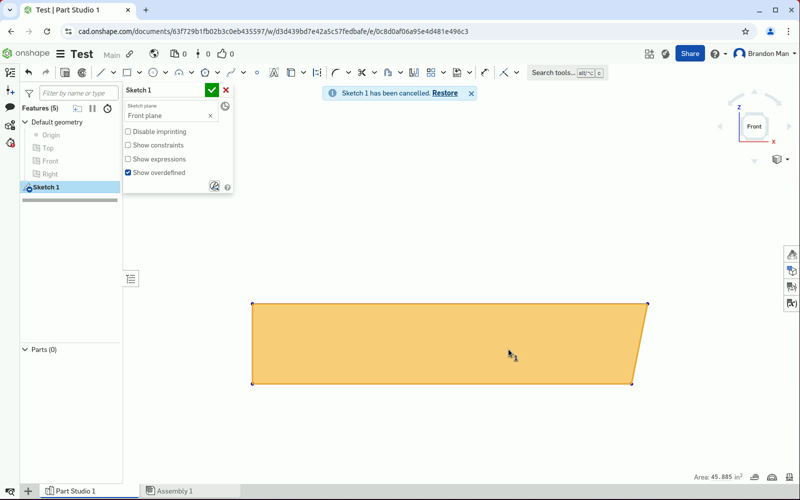
scroll(-6)
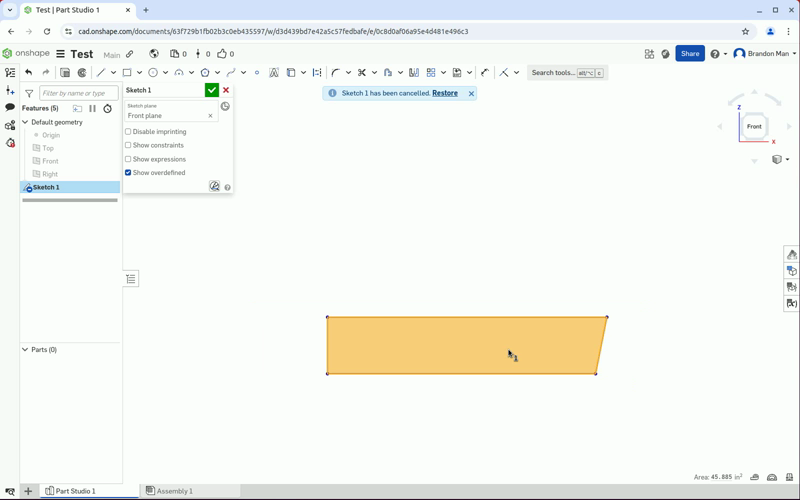
scroll(-6)
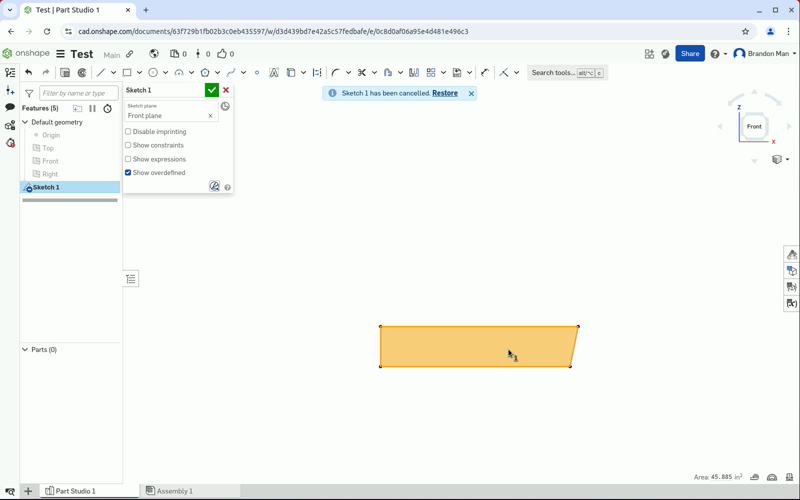
scroll(-6)
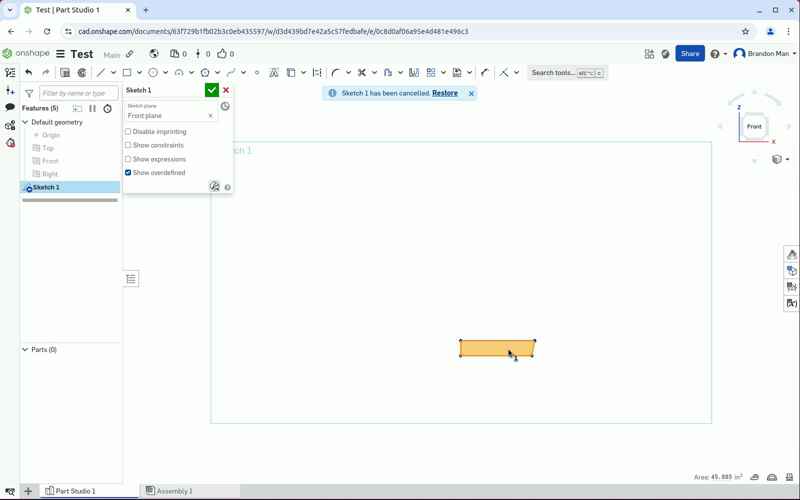
mouse_move(73, 352)
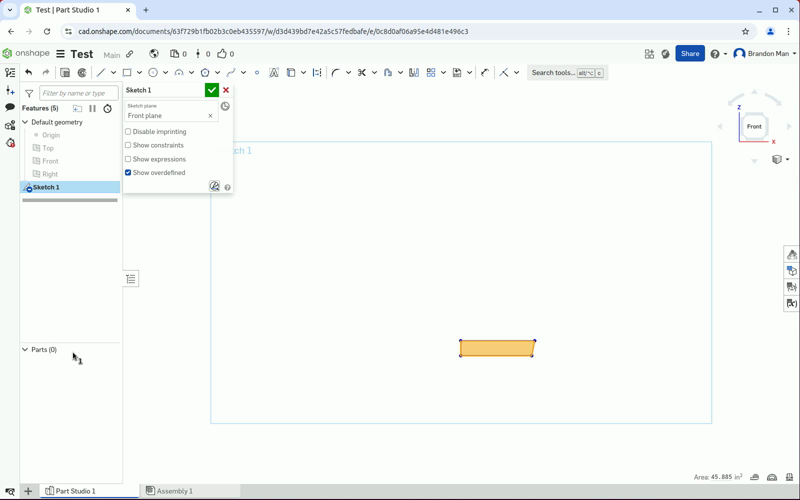
key(shift+y)
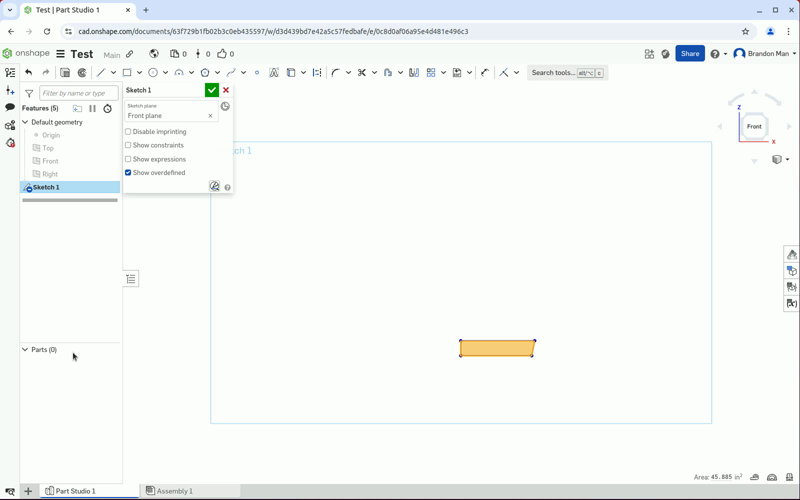
key(shift+e)
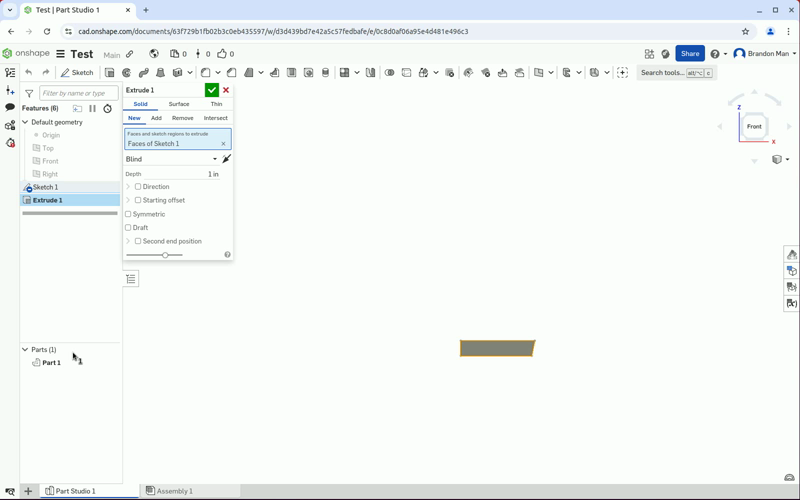
mouse_move(143, 106)
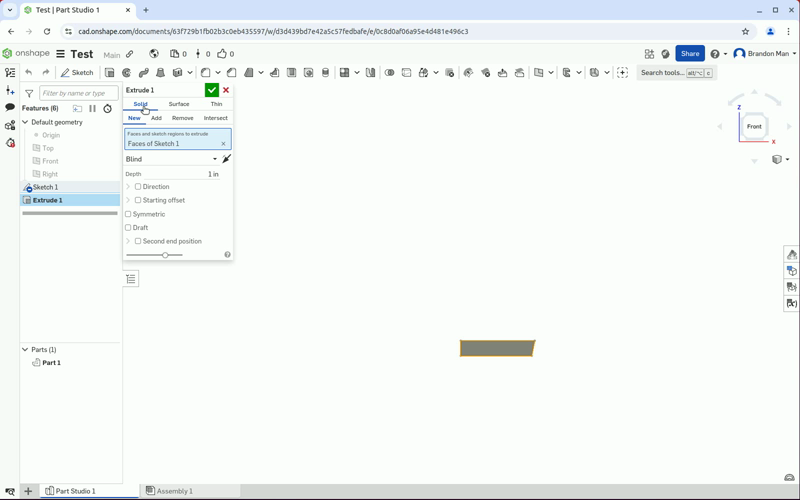
click(143, 106)
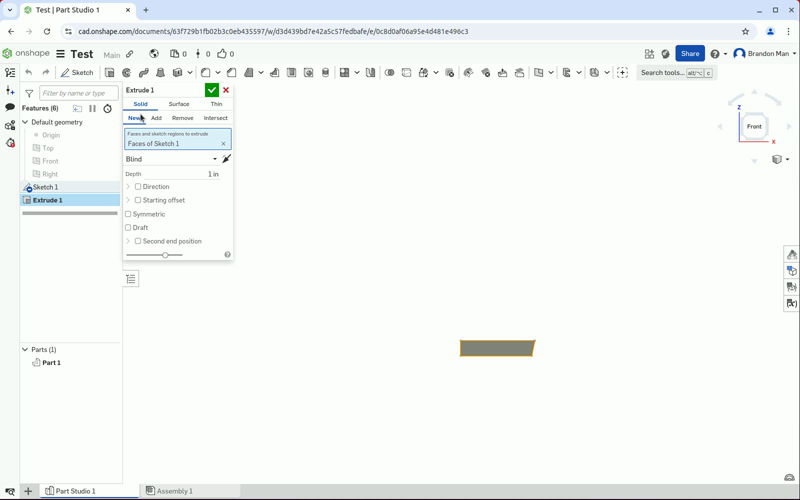
mouse_move(137, 120)
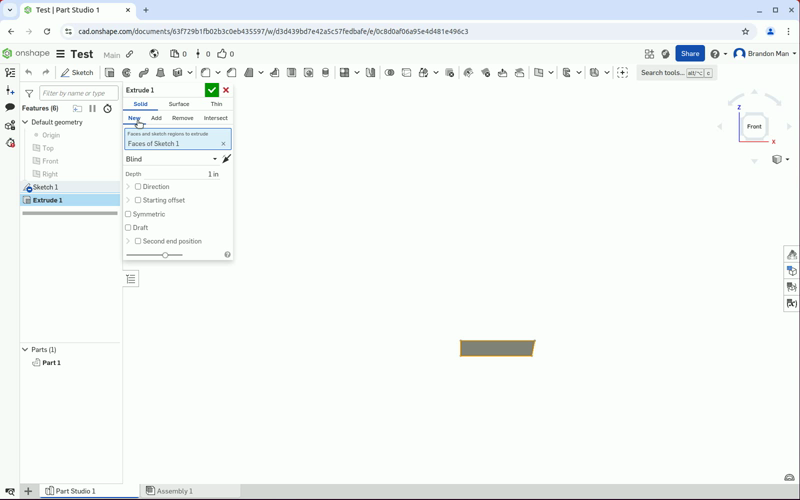
click(137, 120)
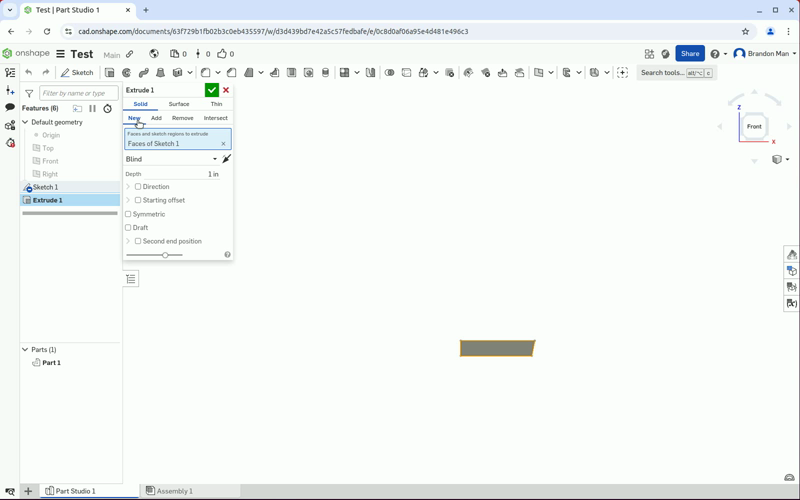
key(tab, 4)
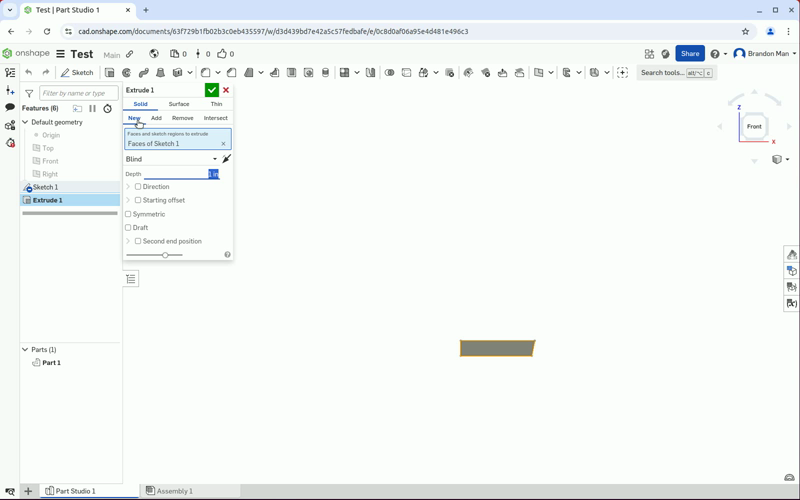
text(17.331)
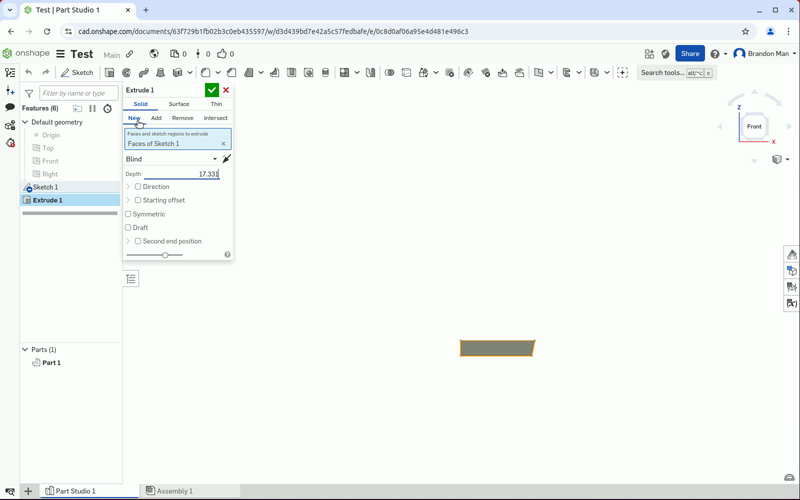
key(enter)
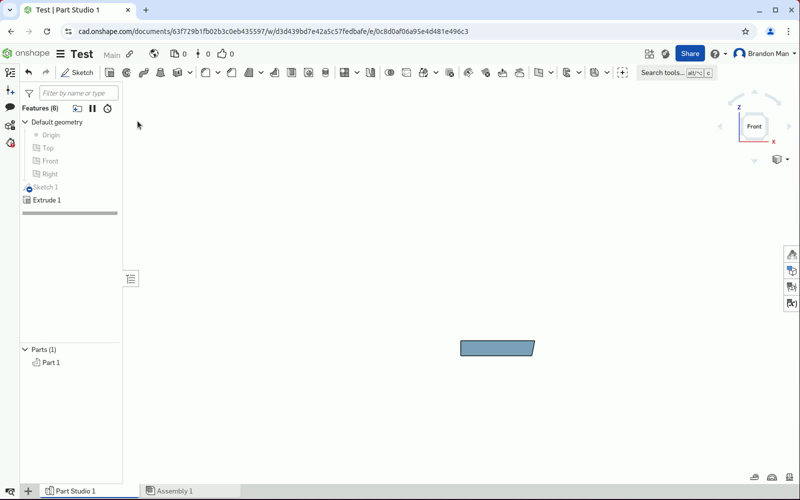
key(shift+h)
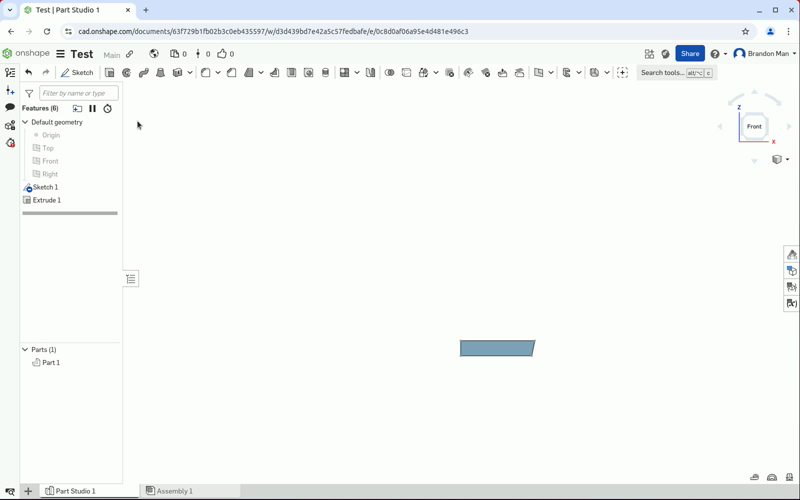
key(shift+h)
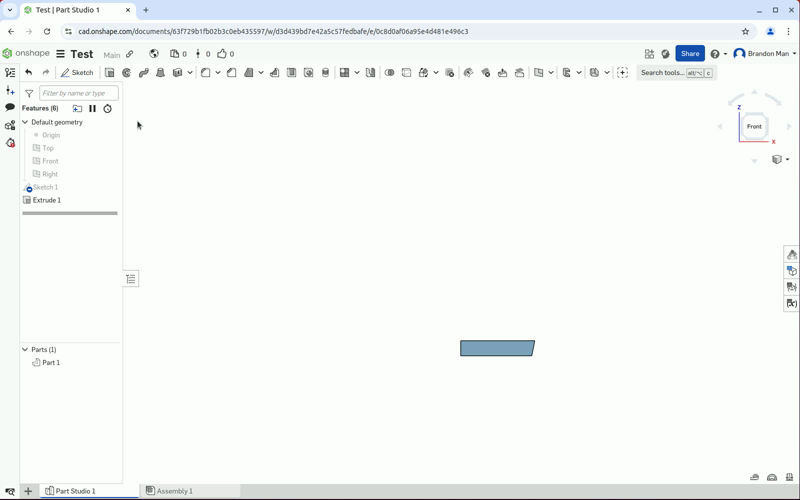
mouse_move(73, 189)
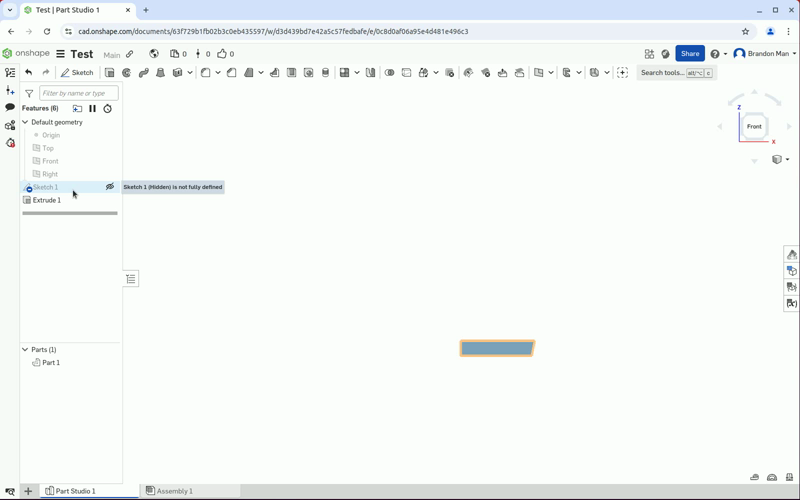
click(73, 189)
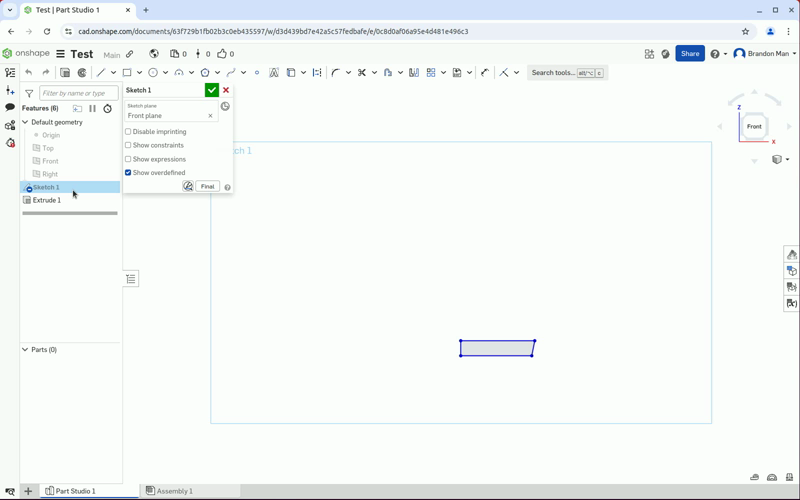
mouse_move(229, 92)
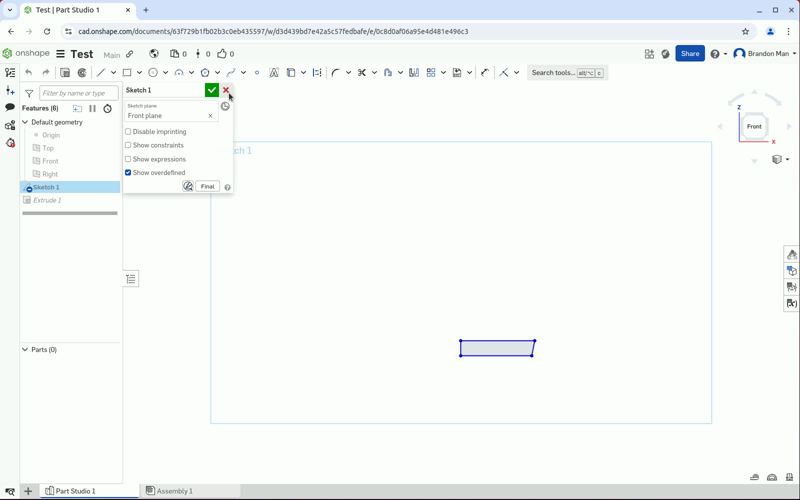
click(229, 92)
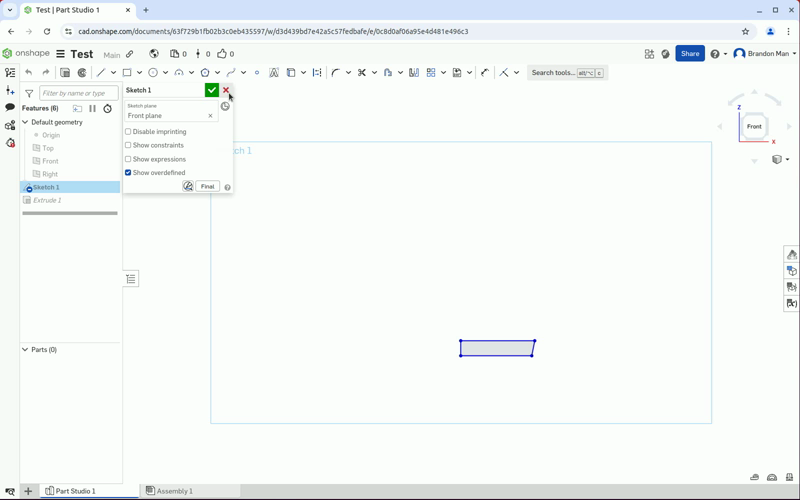
key(shift+s)
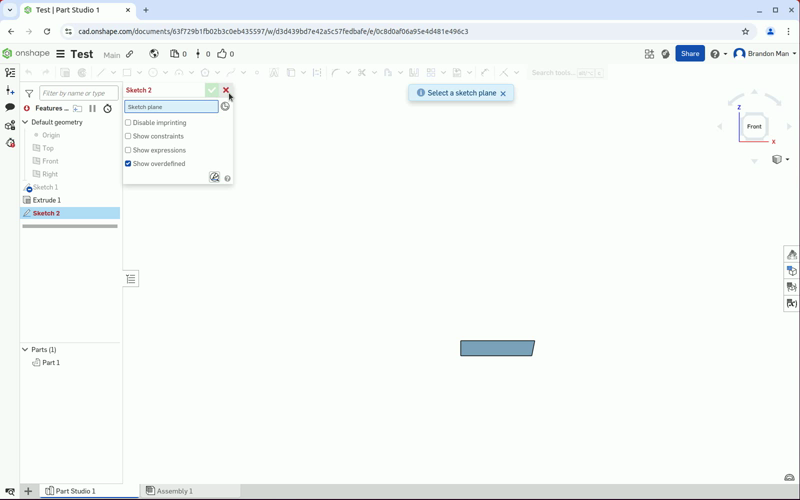
mouse_move(73, 163)
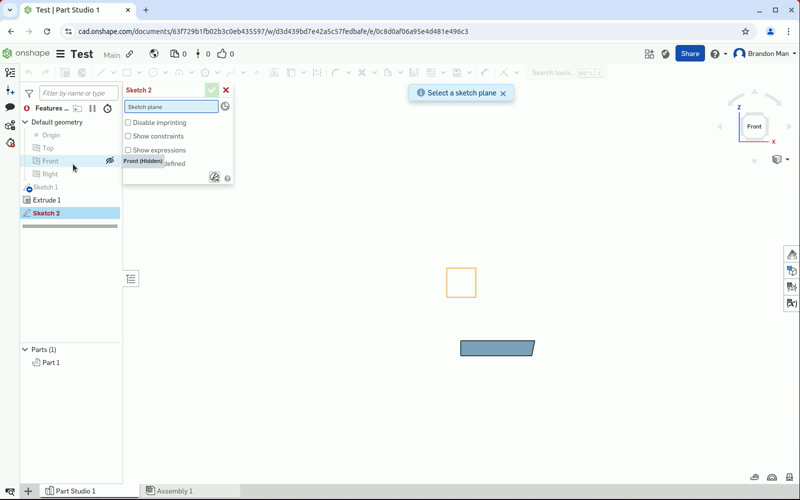
click(73, 163)
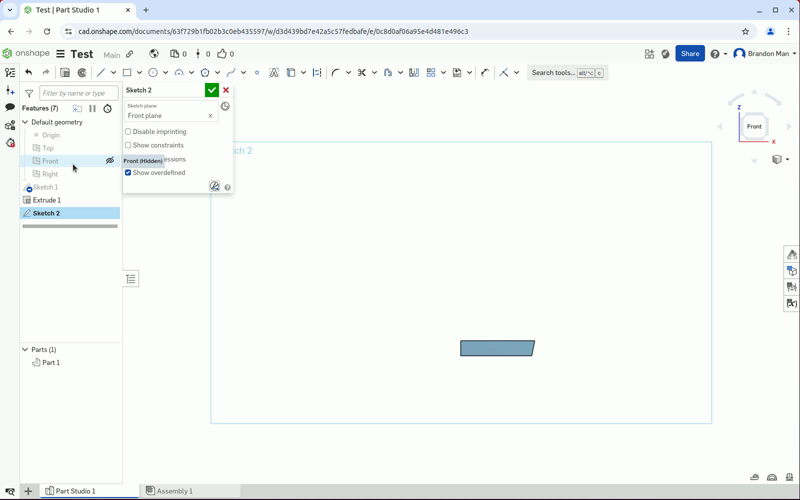
mouse_move(73, 352)
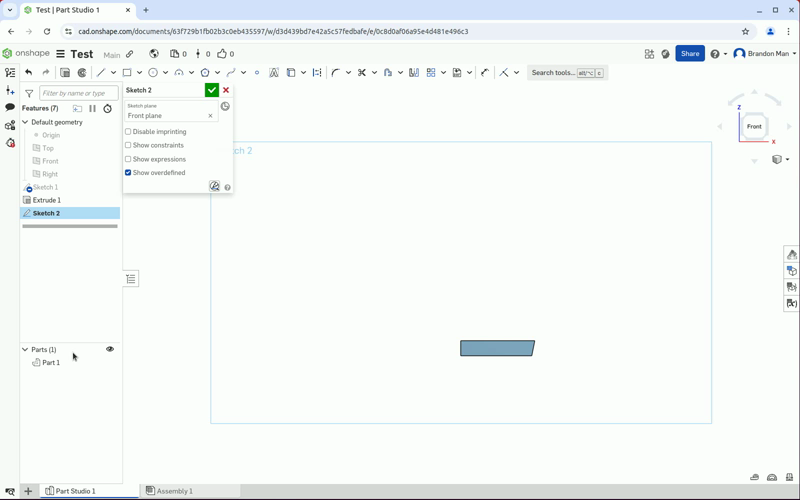
key(y)
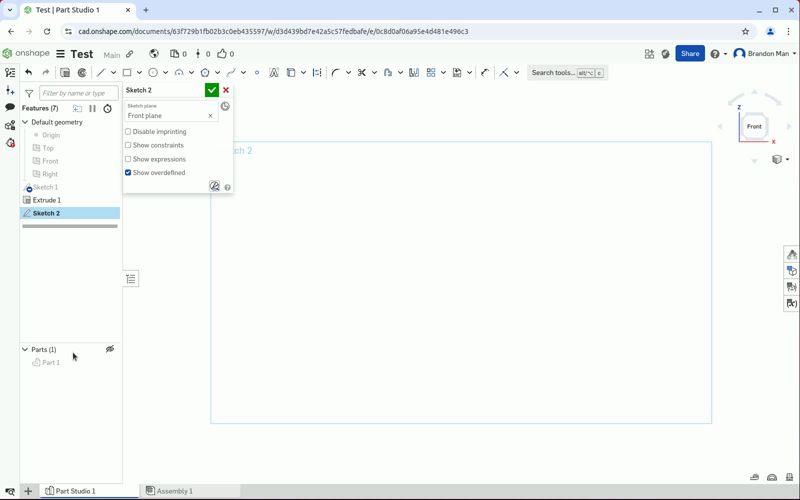
key(l)
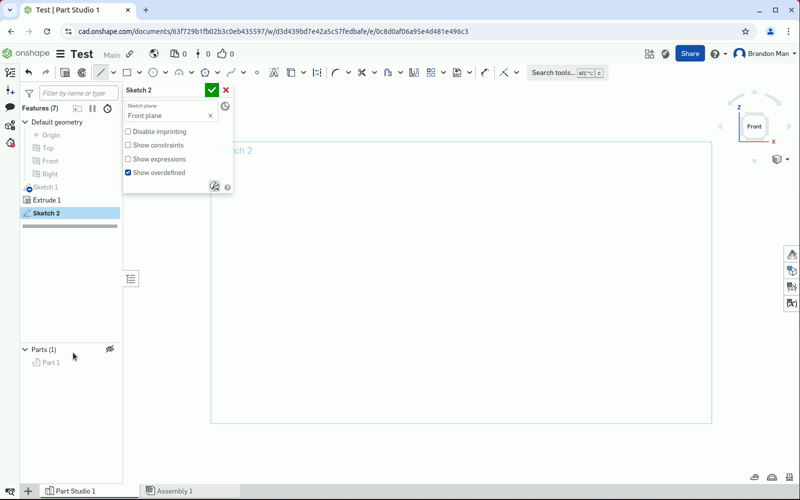
key_down(shift)
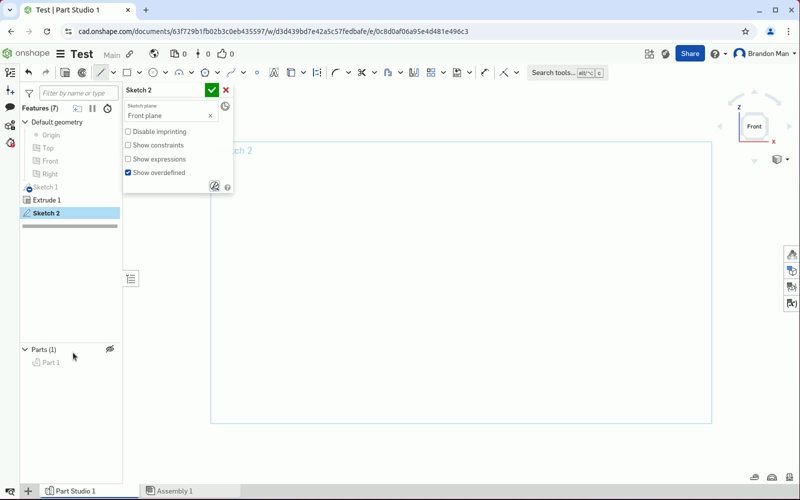
mouse_move(376, 340)
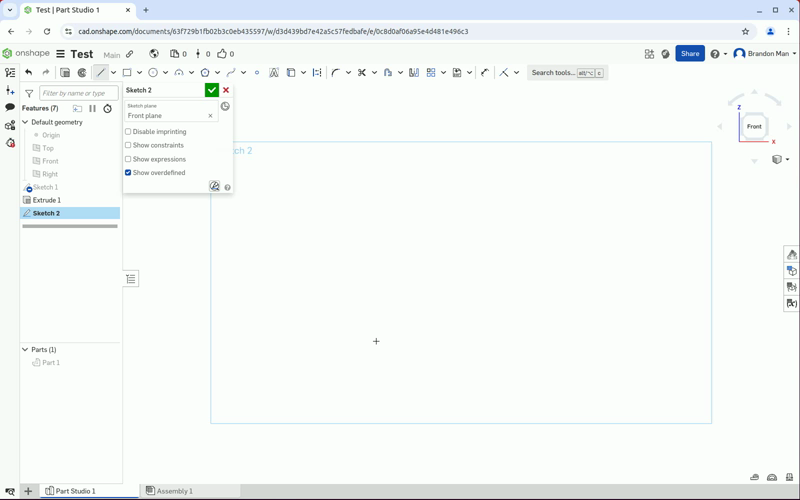
click(376, 340)
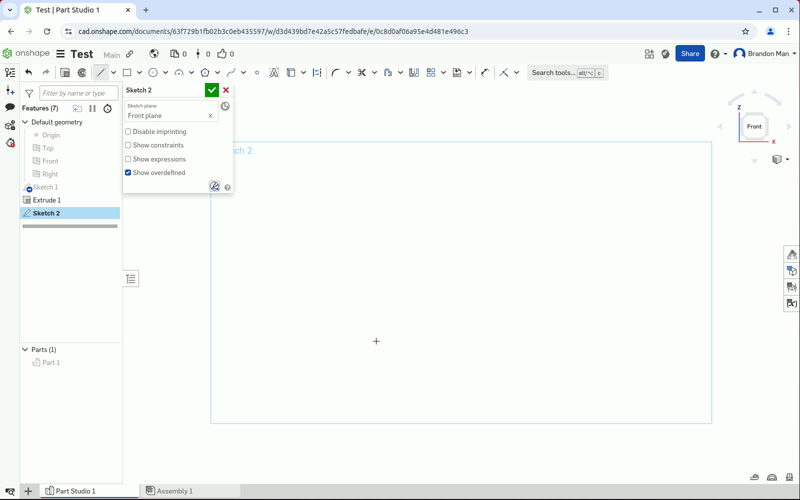
key_up(shift)
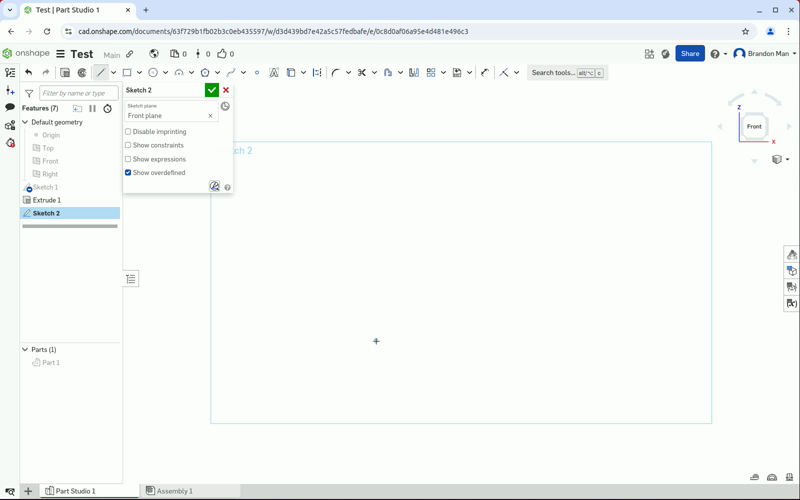
key_down(shift)
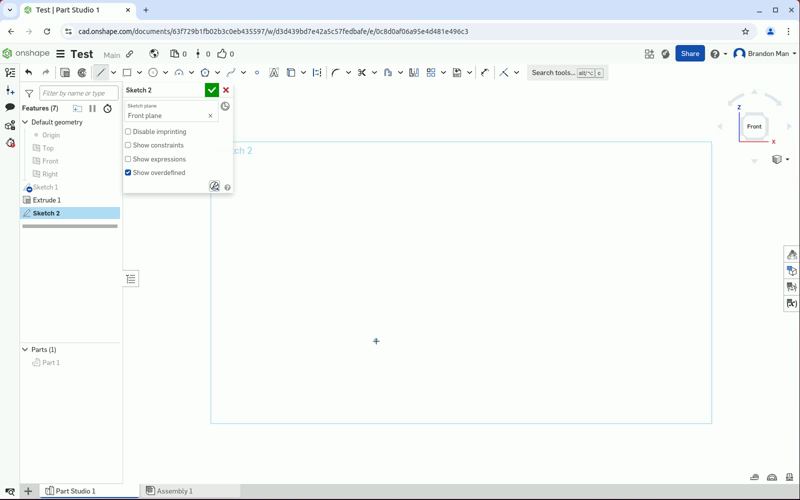
mouse_move(406, 340)
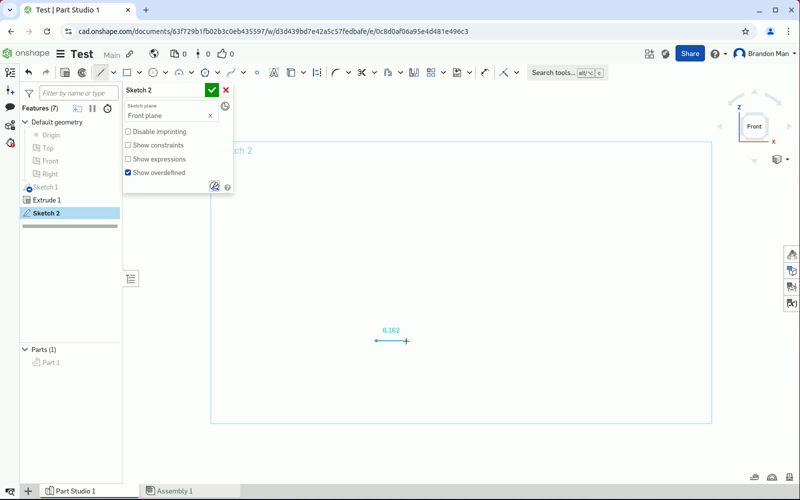
mouse_move(380, 355)
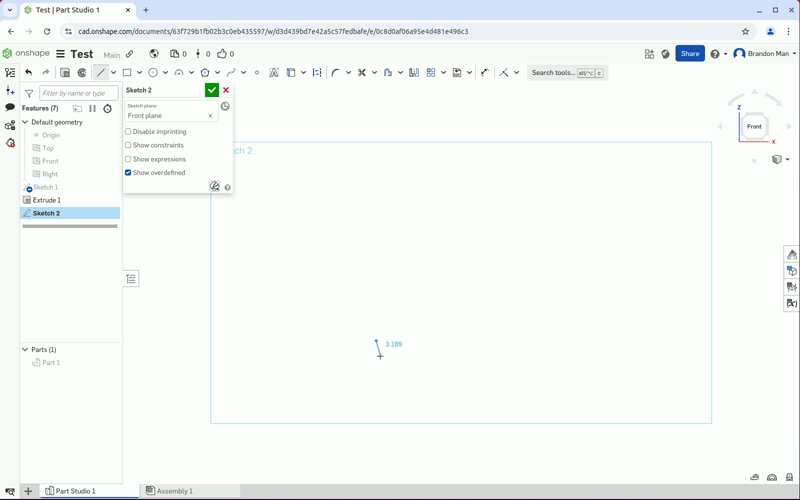
click(380, 355)
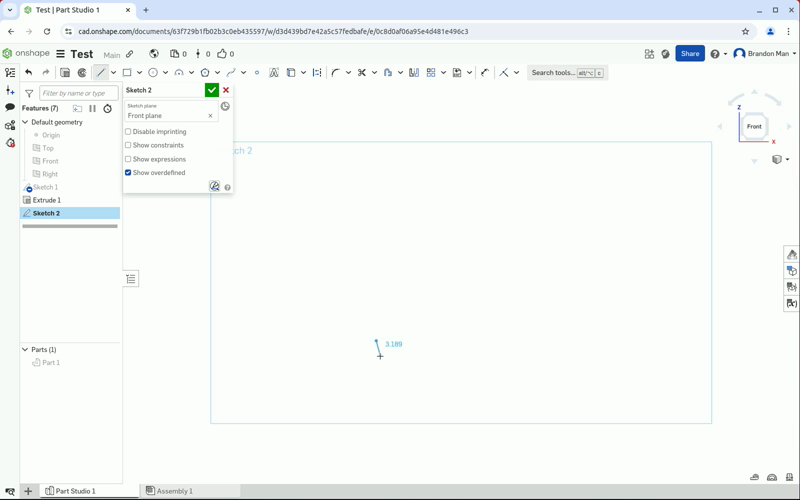
key_up(shift)
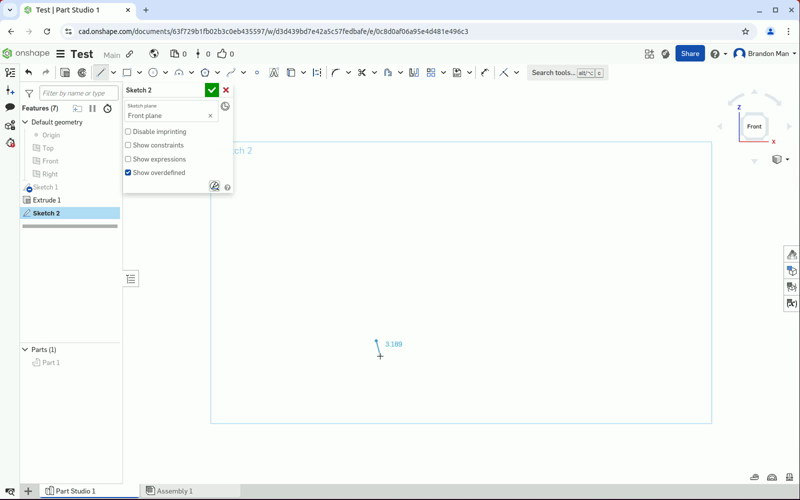
key_down(shift)
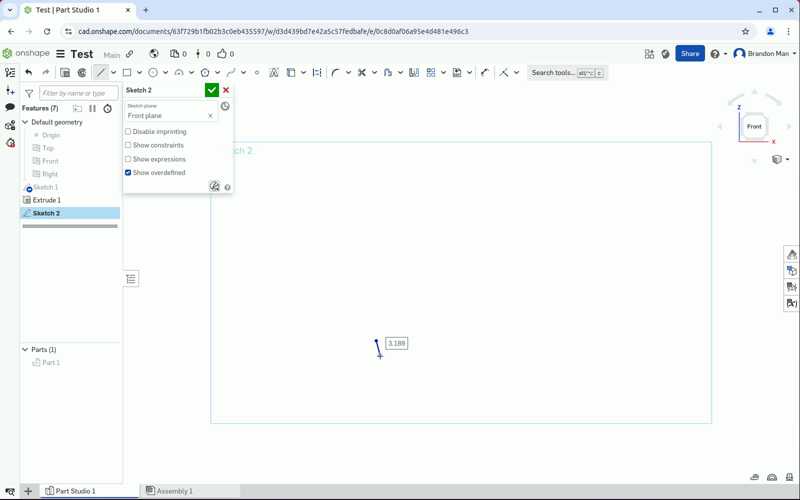
mouse_move(461, 355)
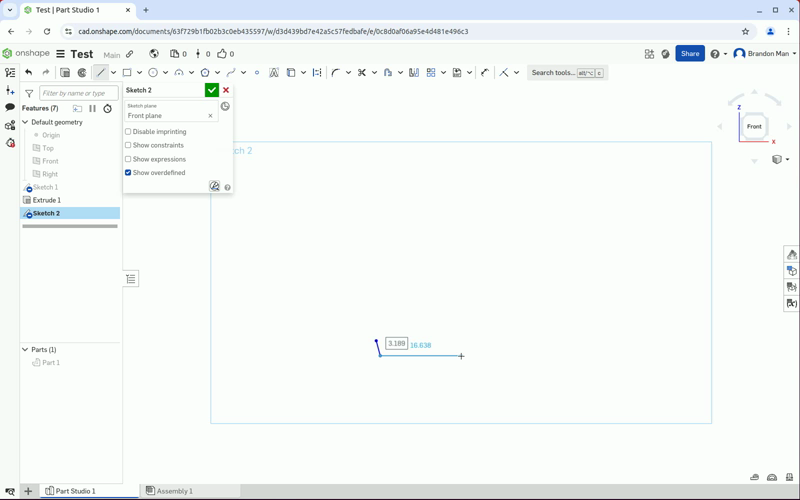
click(461, 355)
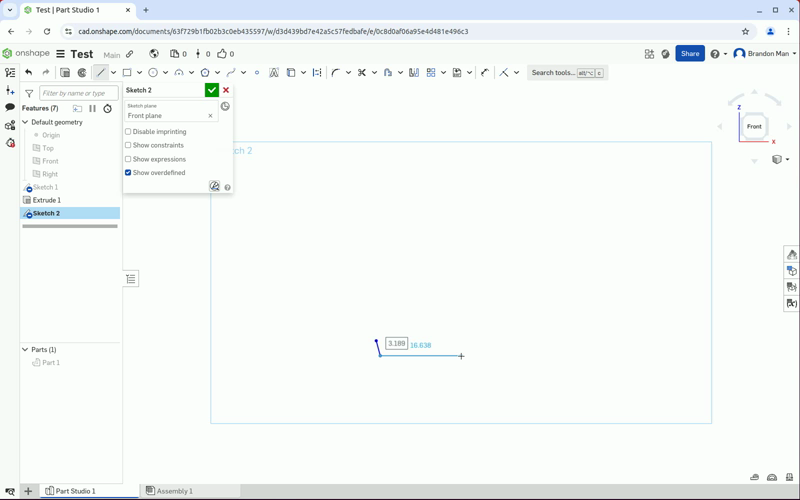
key_up(shift)
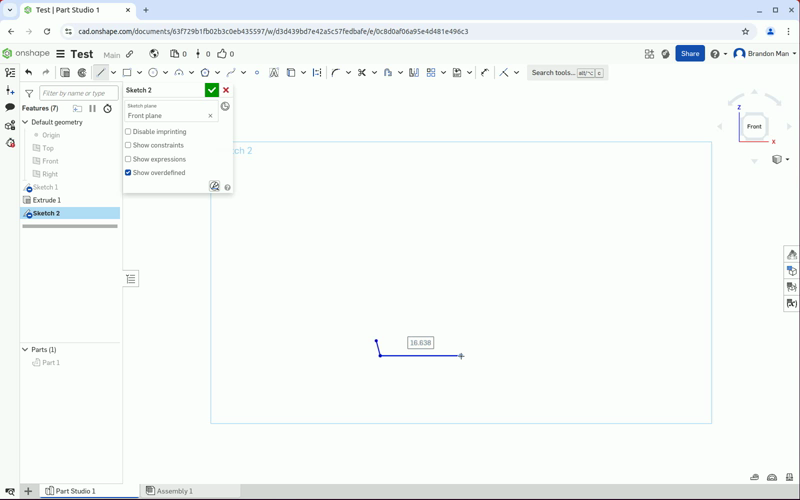
key_down(shift)
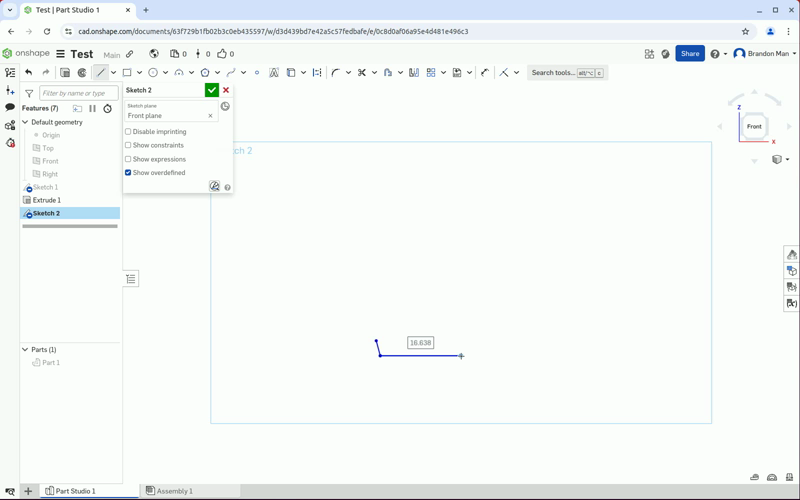
mouse_move(491, 355)
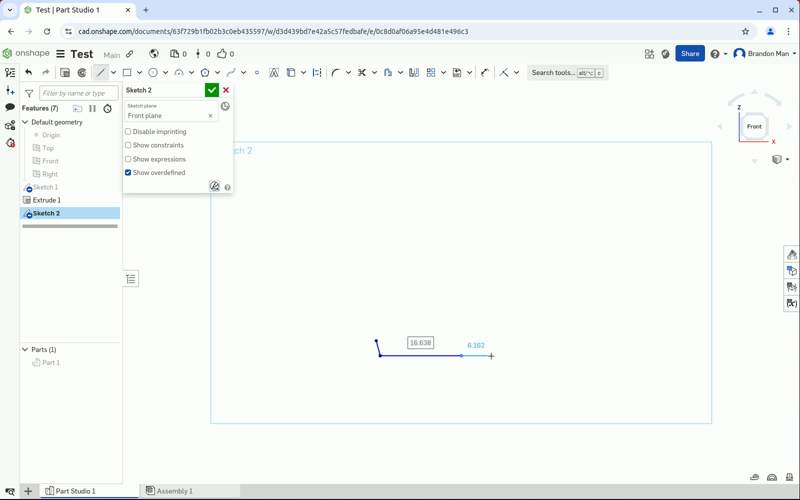
mouse_move(461, 340)
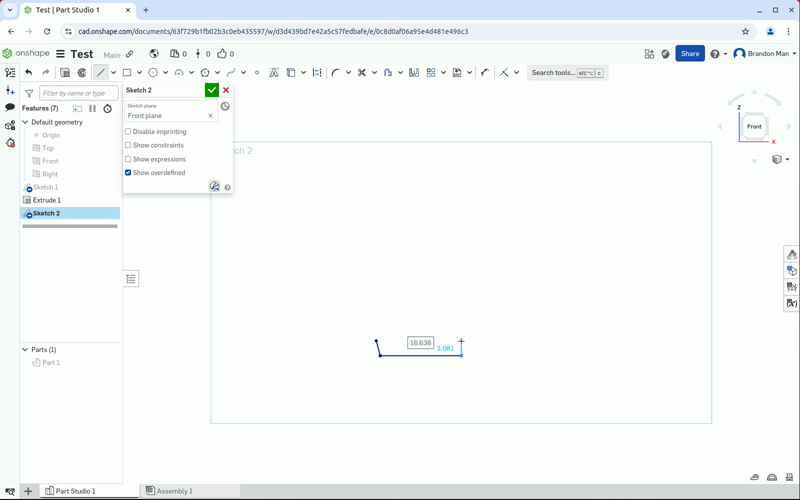
click(461, 340)
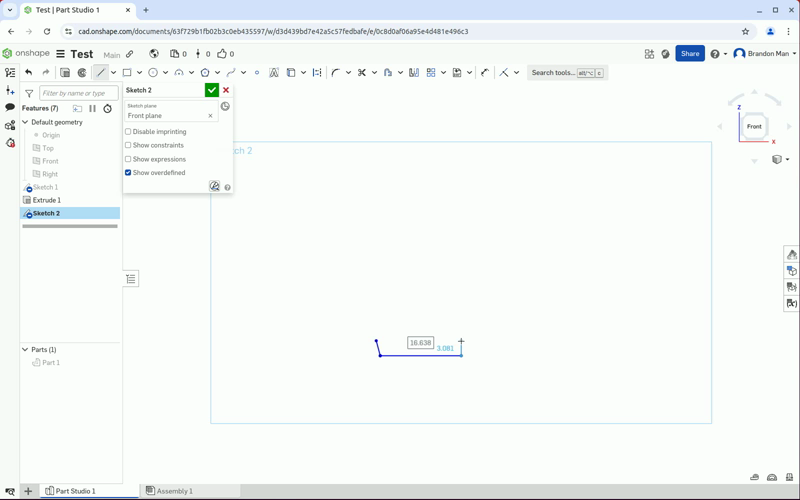
key_up(shift)
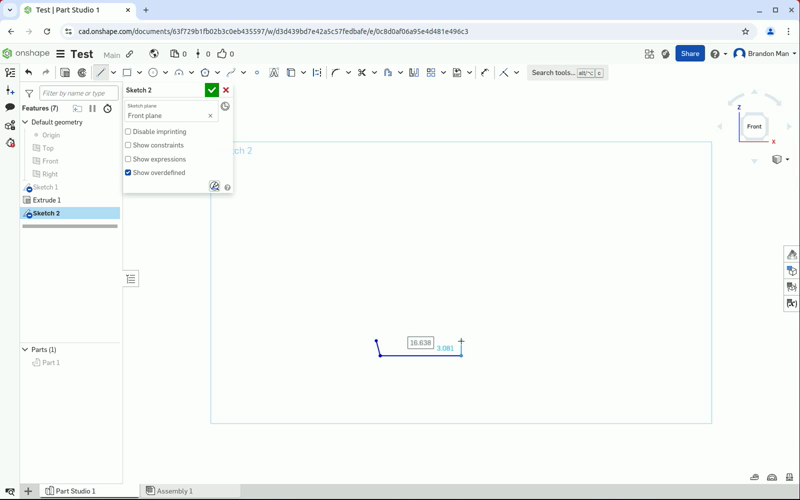
key_down(shift)
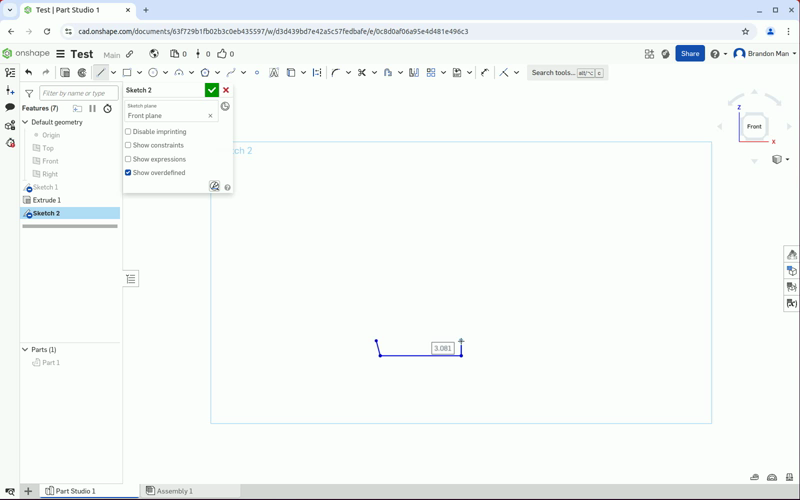
mouse_move(376, 340)
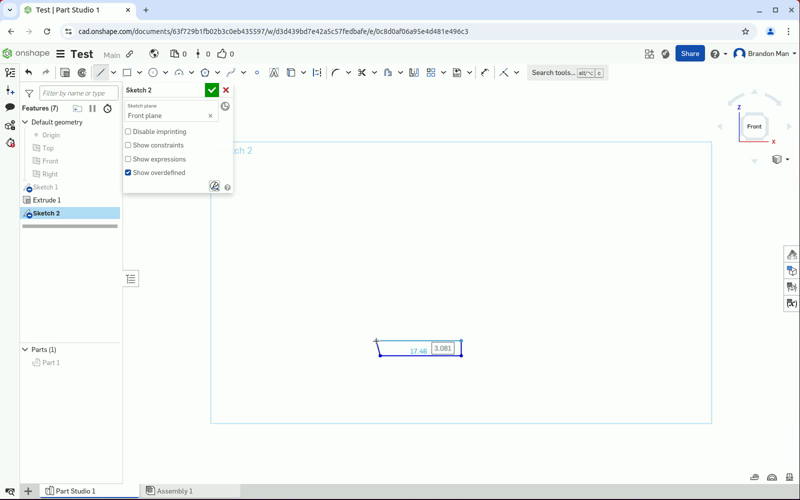
key_up(shift)
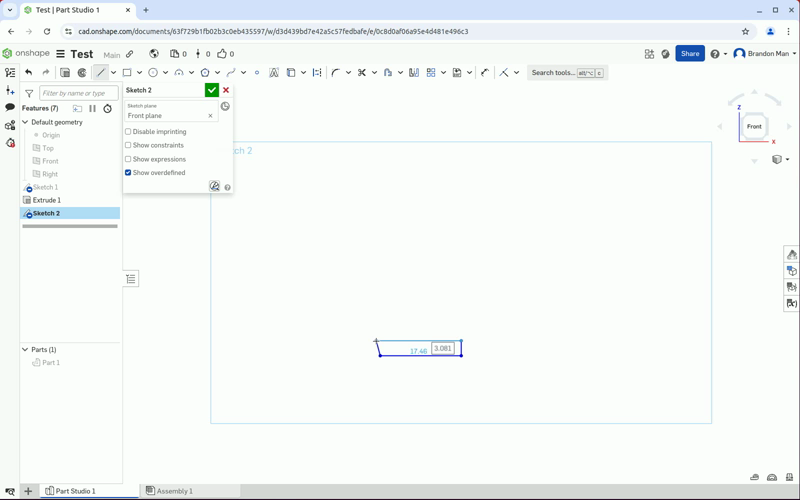
click(376, 340)
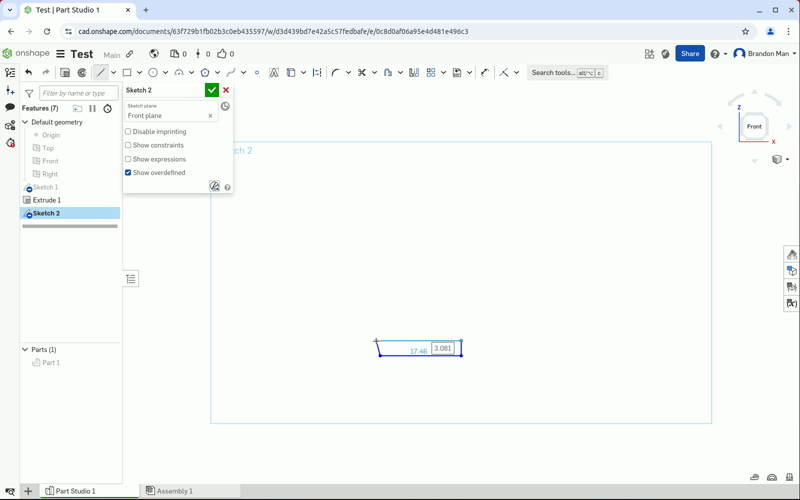
key(esc)
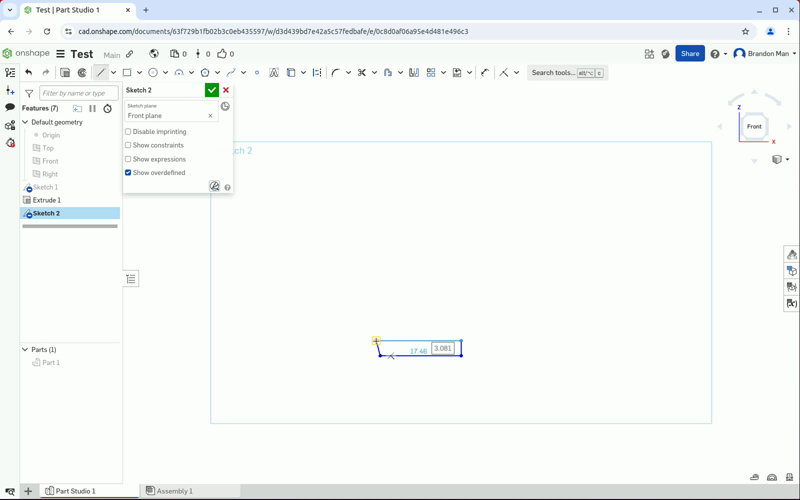
mouse_move(435, 353)
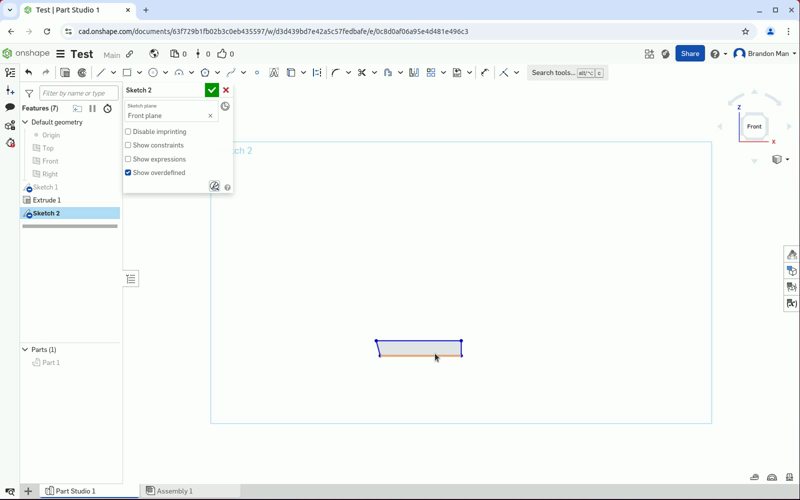
scroll(6)
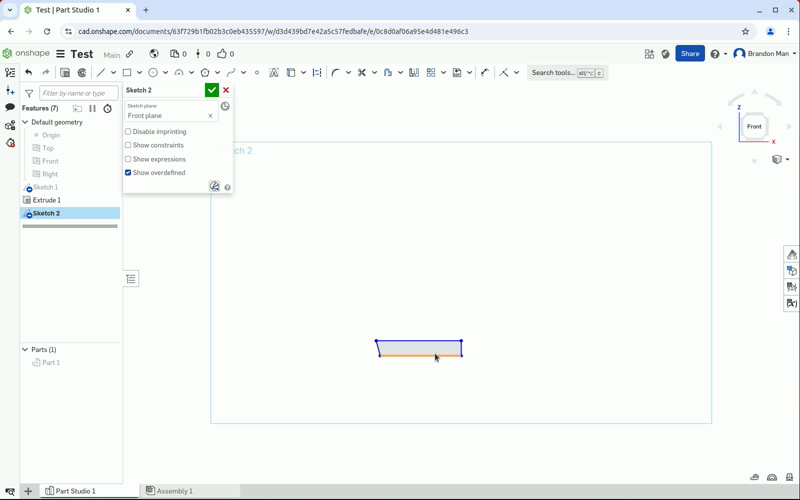
scroll(6)
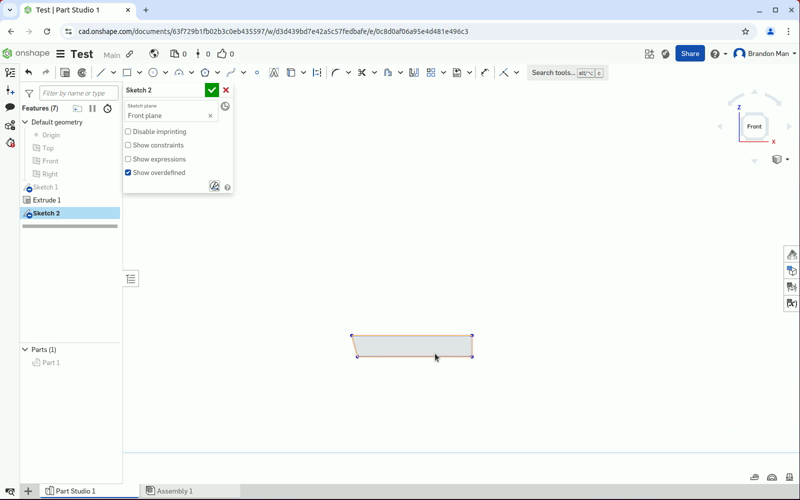
scroll(6)
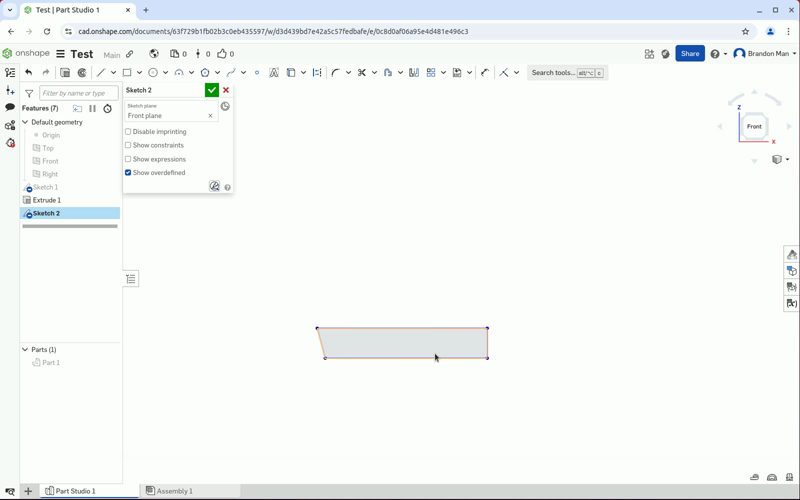
scroll(6)
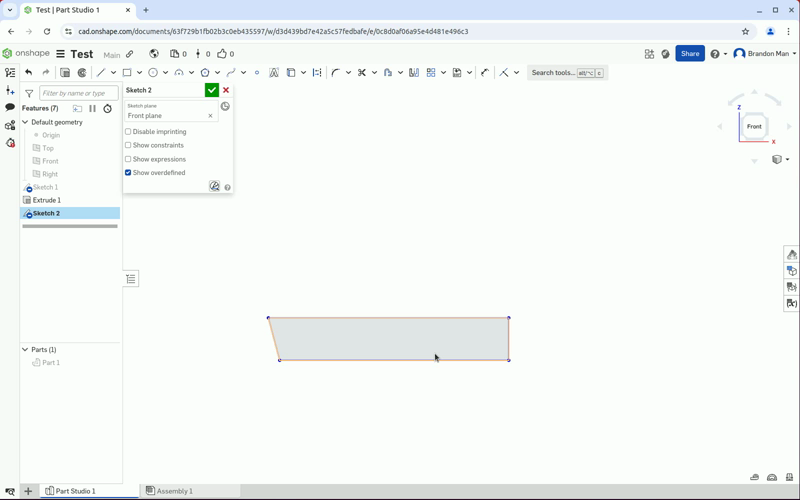
scroll(6)
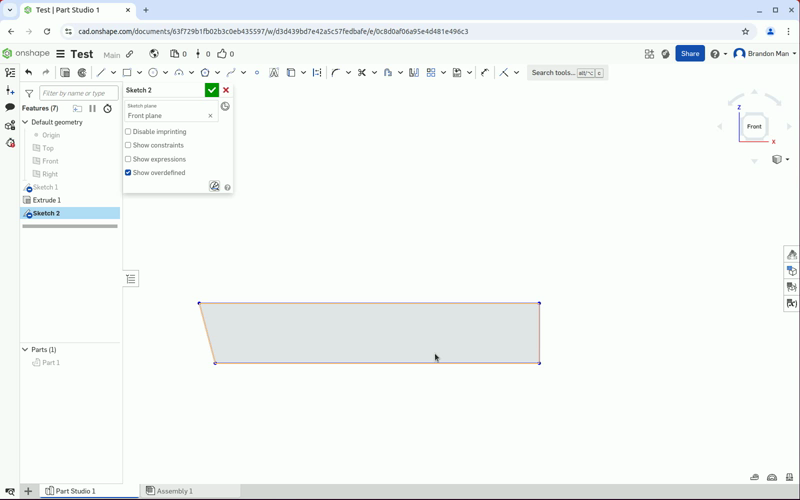
scroll(6)
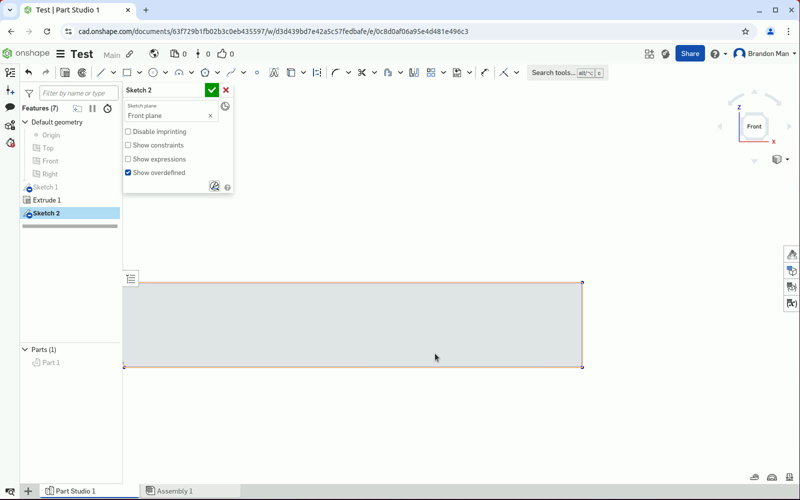
scroll(6)
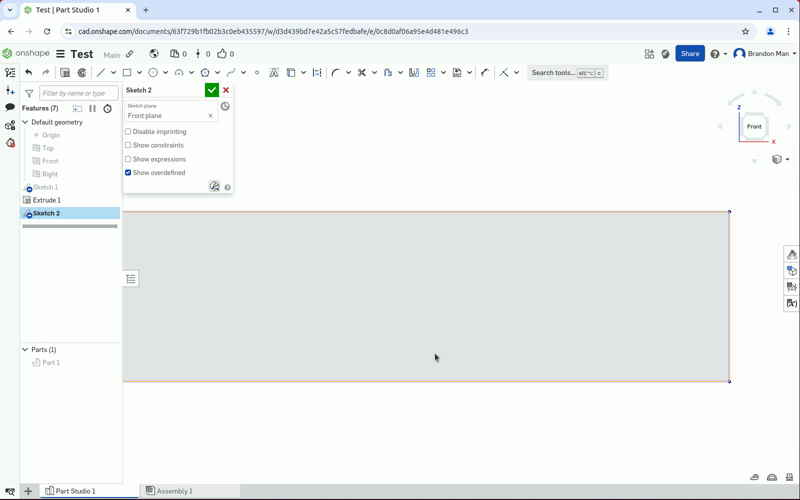
click(435, 353)
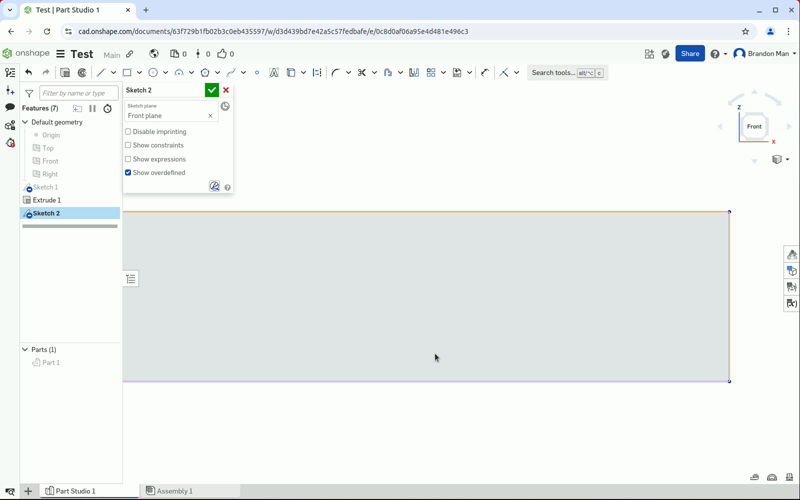
scroll(-6)
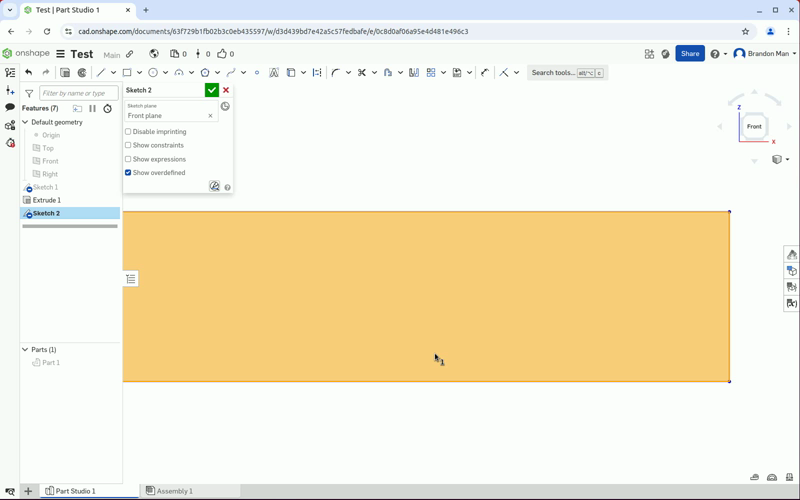
scroll(-6)
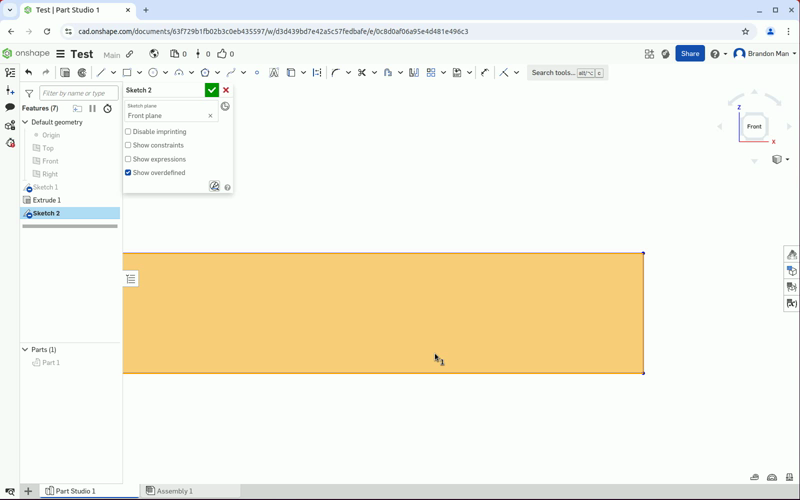
scroll(-6)
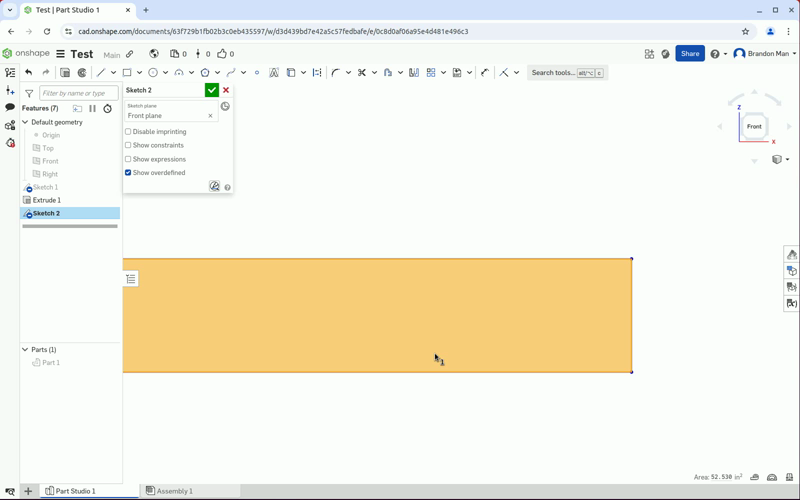
scroll(-6)
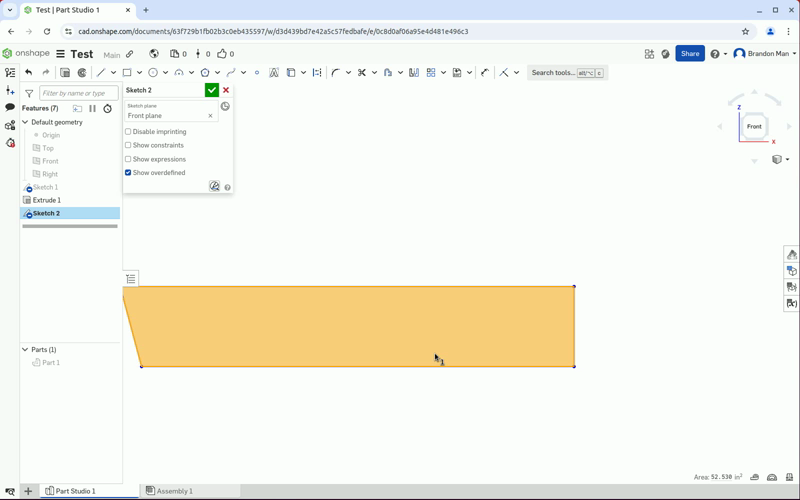
scroll(-6)
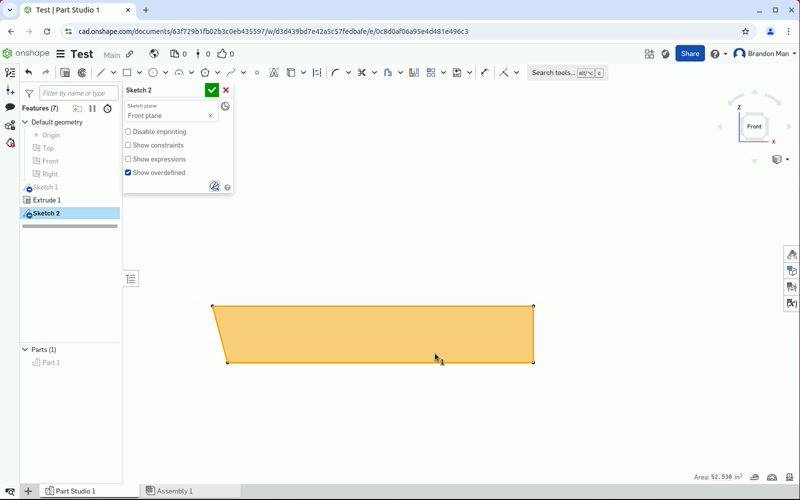
scroll(-6)
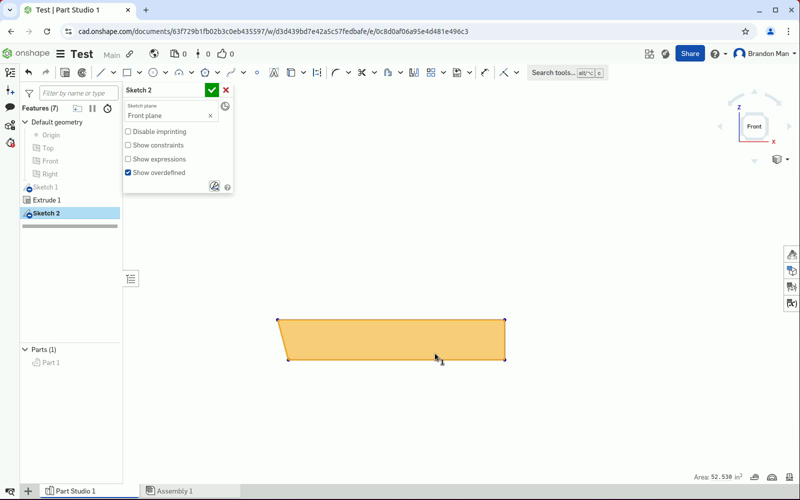
scroll(-6)
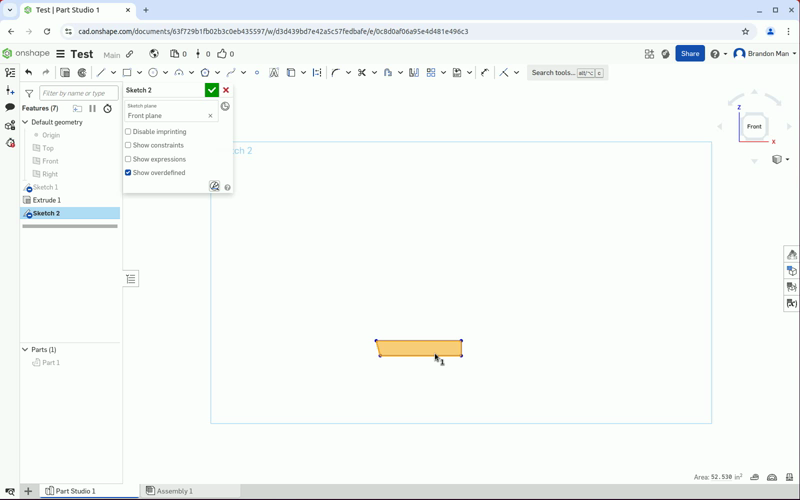
mouse_move(73, 352)
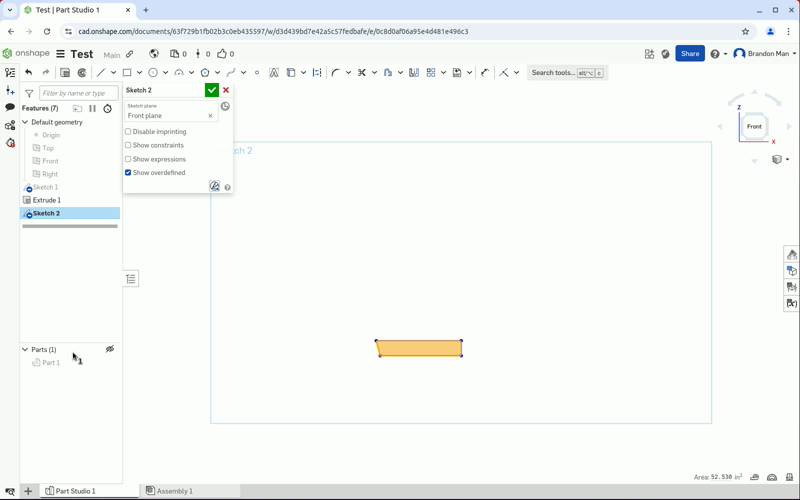
key(shift+y)
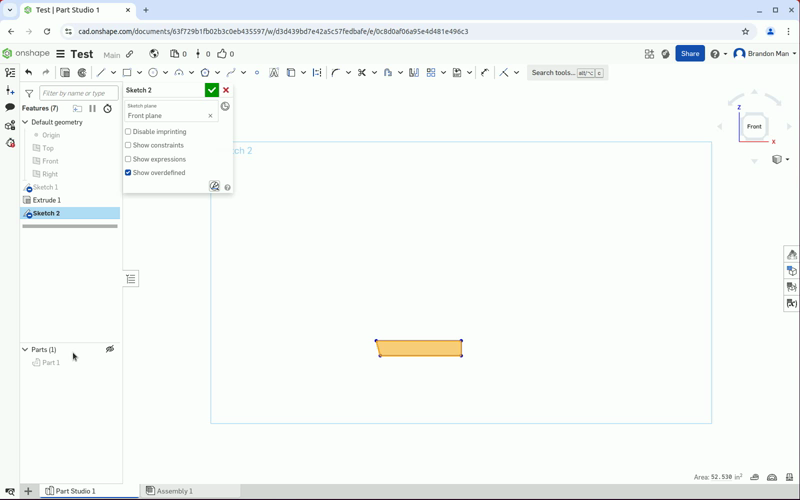
key(shift+e)
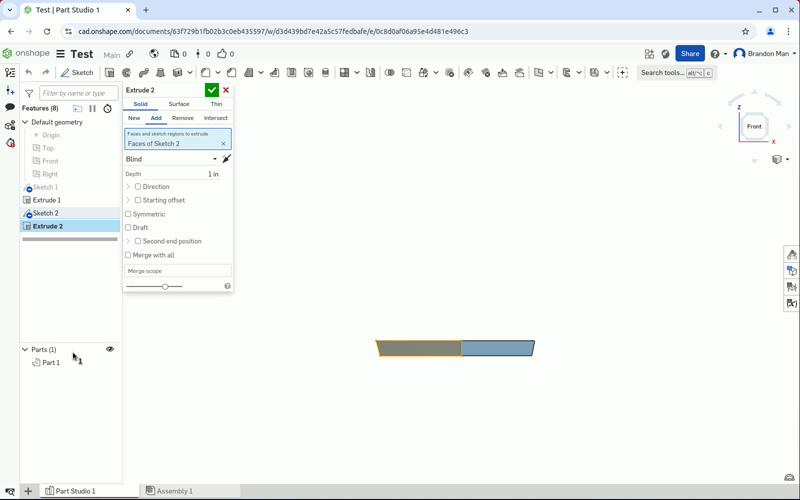
mouse_move(143, 106)
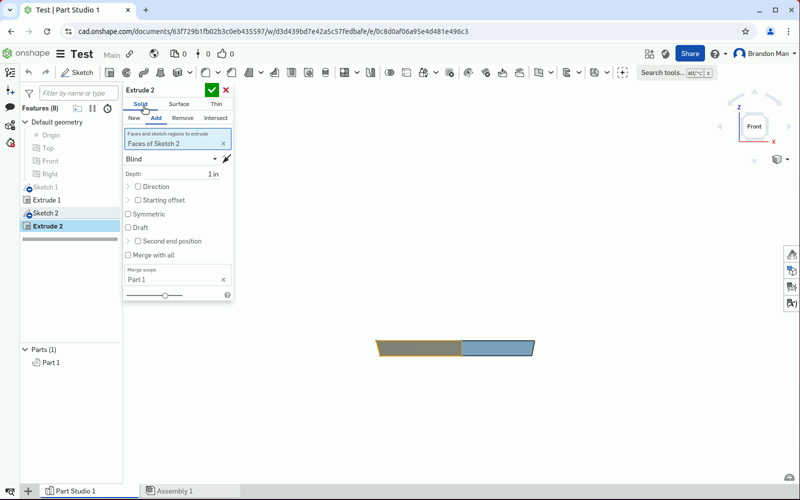
click(143, 106)
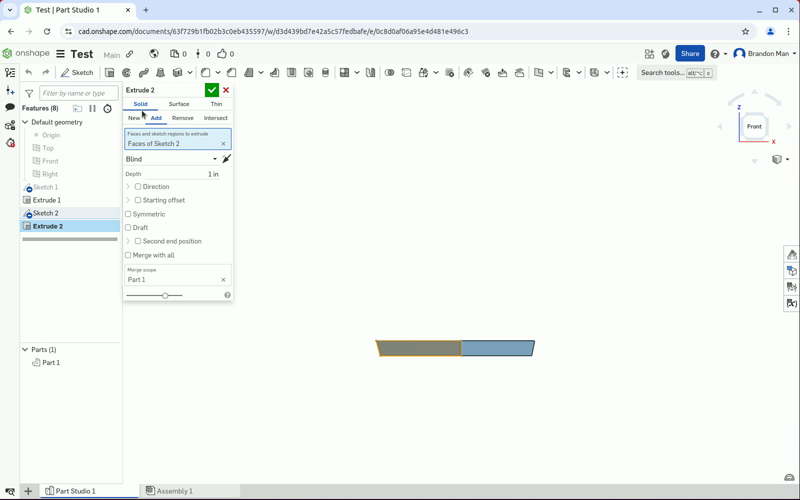
mouse_move(137, 120)
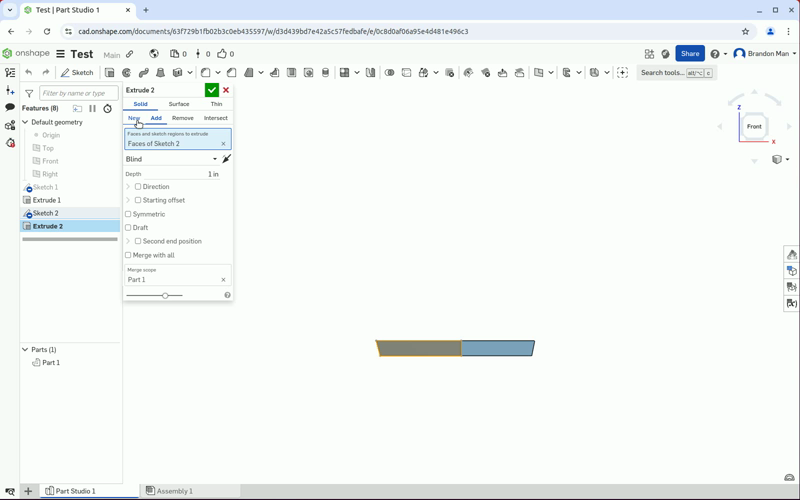
click(137, 120)
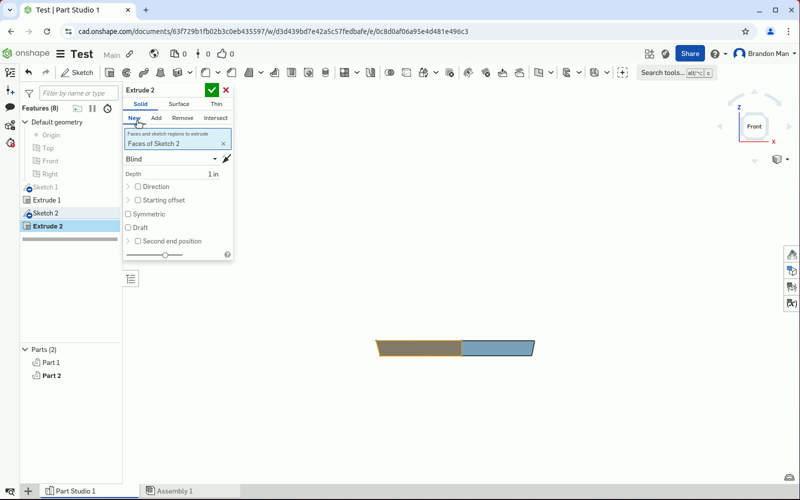
key(tab, 4)
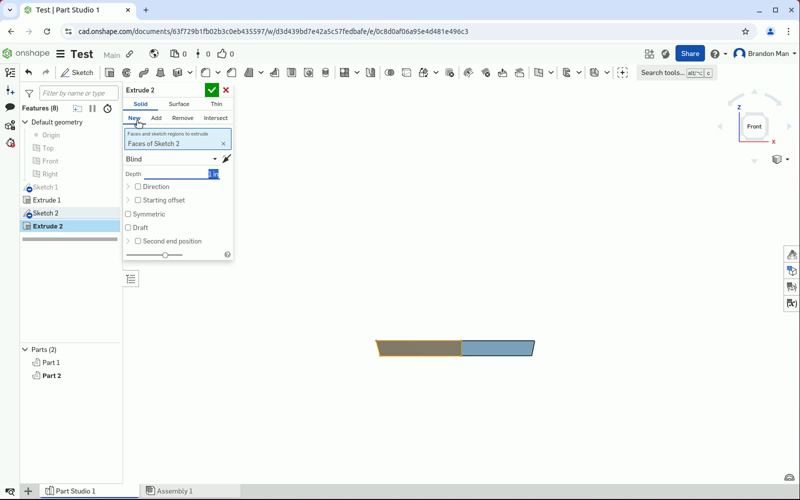
text(17.331)
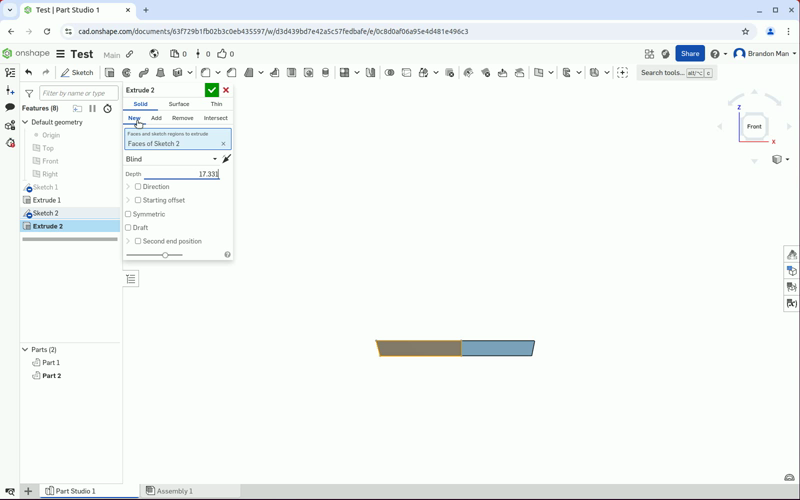
key(enter)
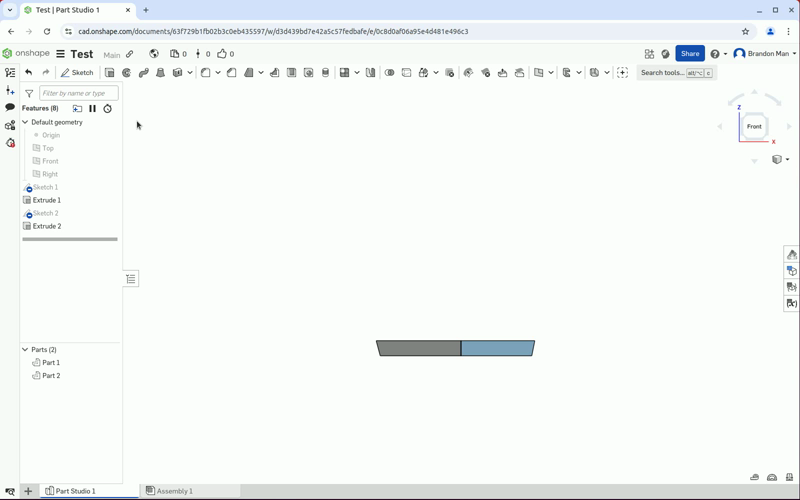
key(shift+h)
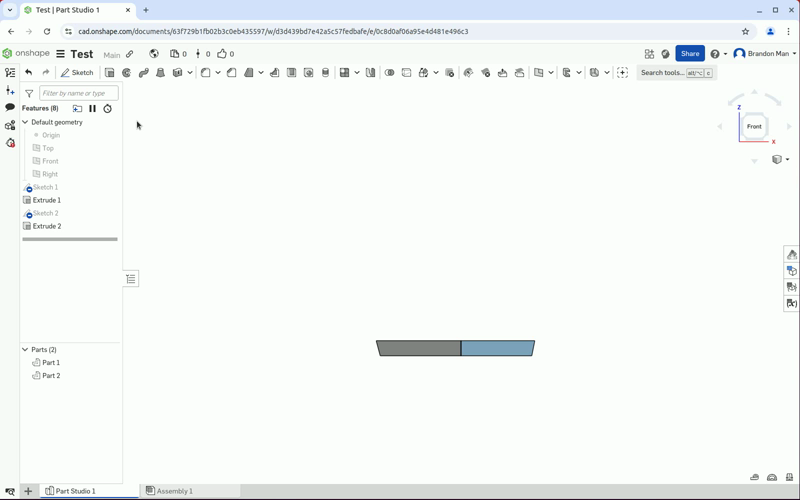
key(shift+h)
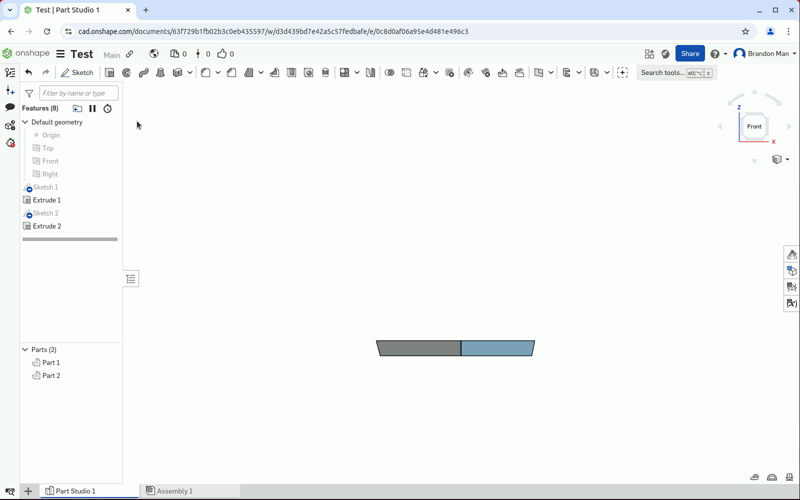
mouse_move(73, 189)
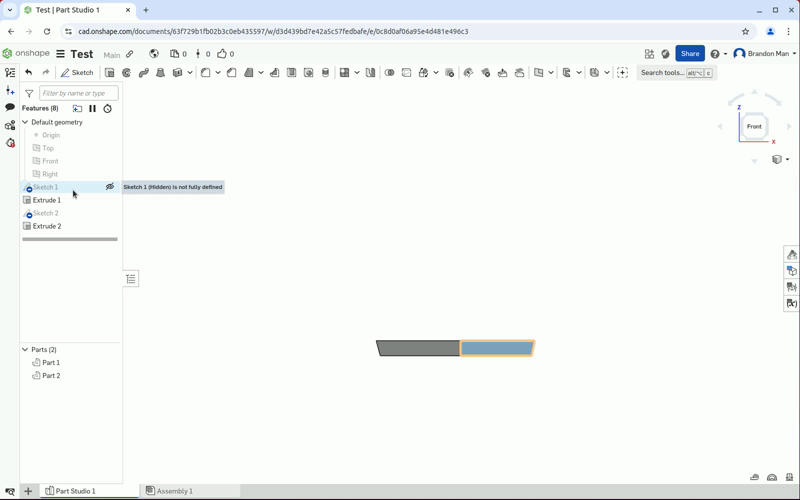
click(73, 189)
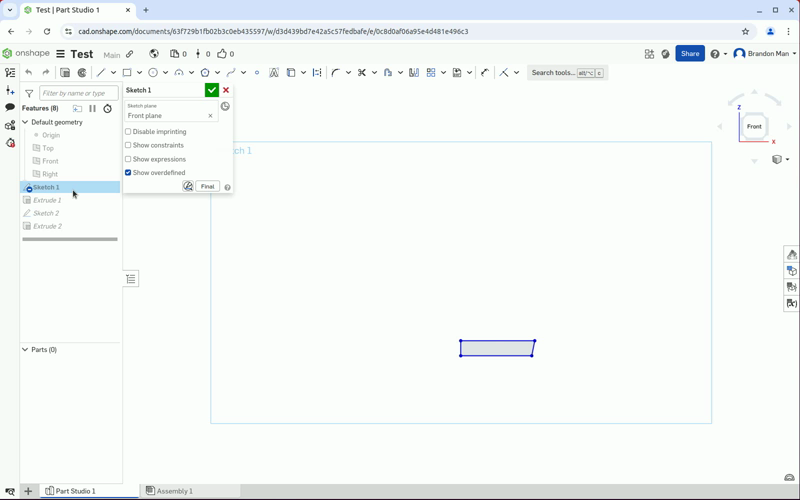
mouse_move(229, 92)
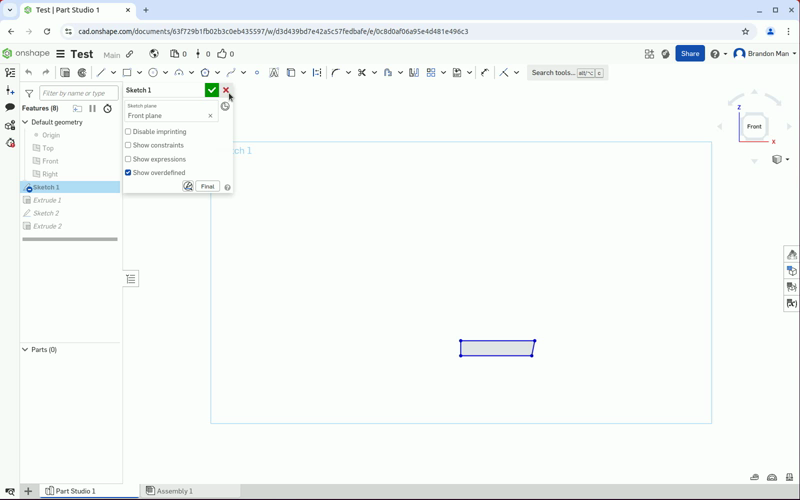
click(229, 92)
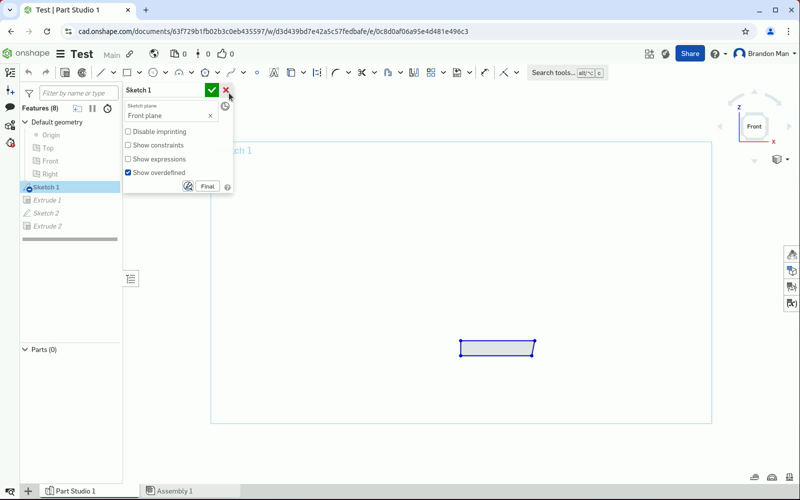
key(shift+s)
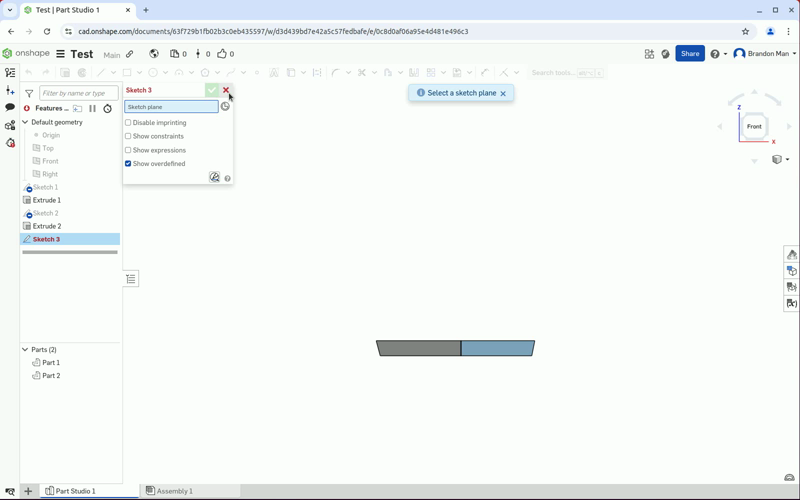
mouse_move(73, 163)
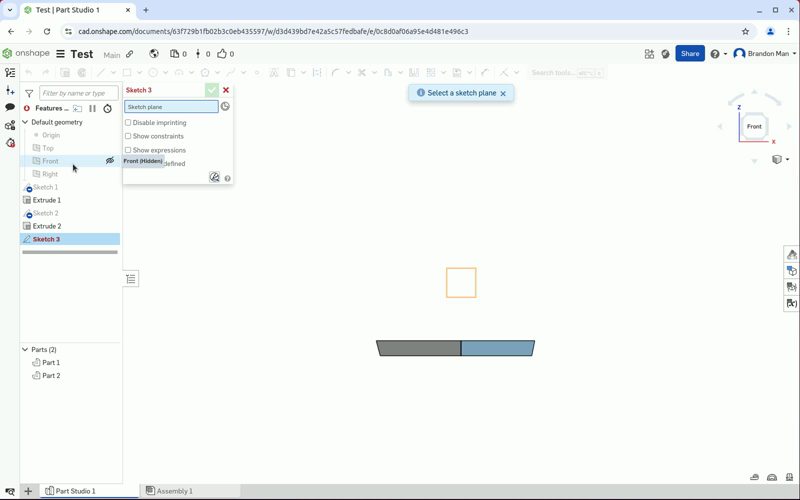
click(73, 163)
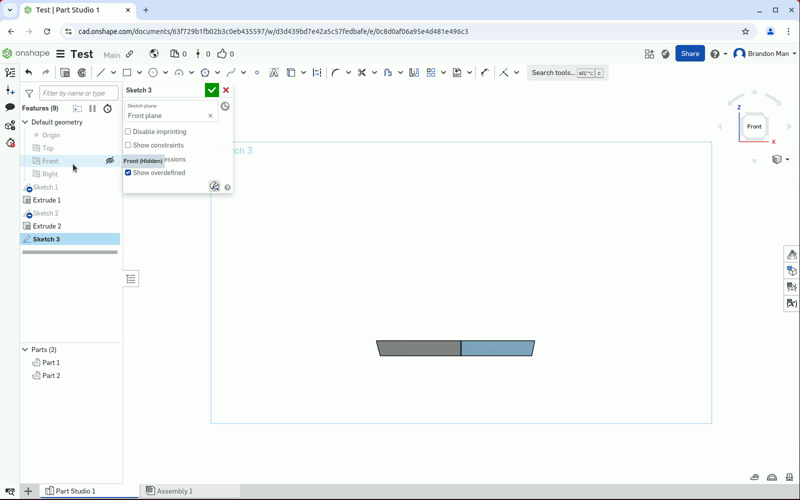
mouse_move(73, 352)
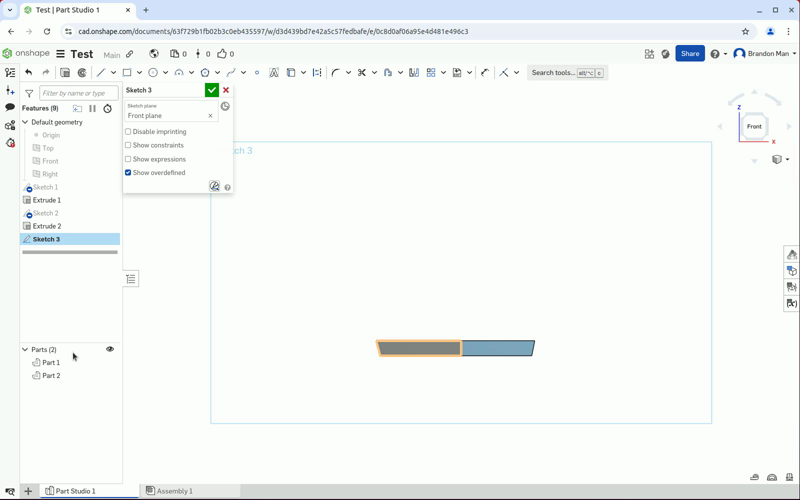
key(y)
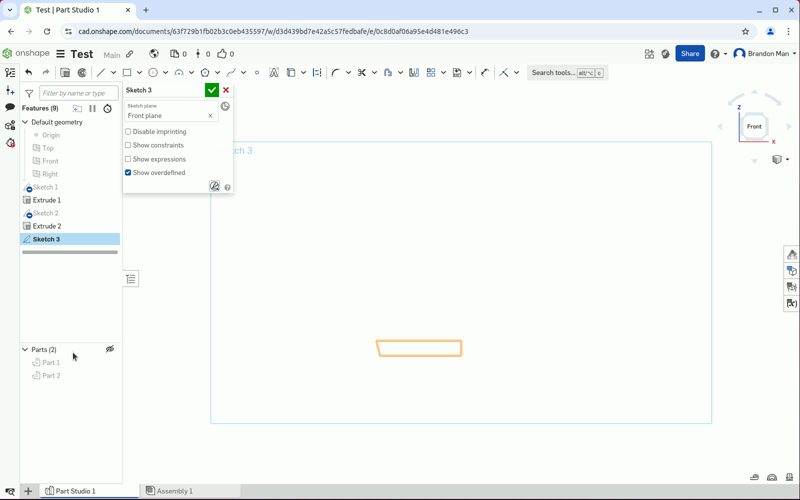
key(l)
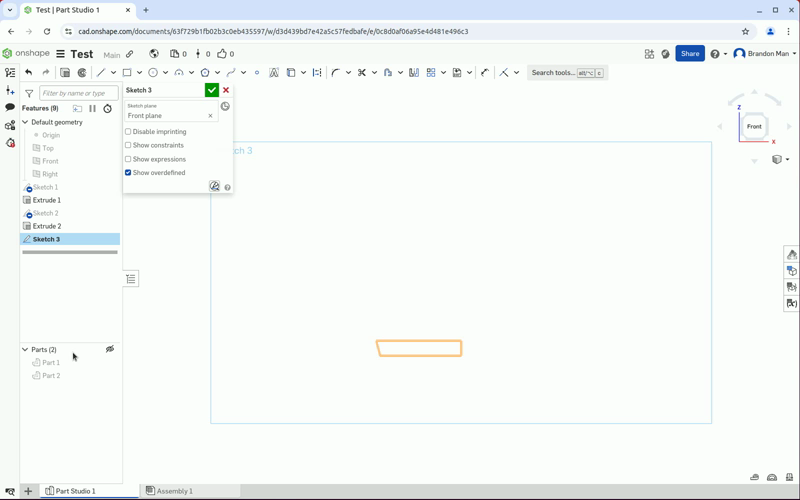
key_down(shift)
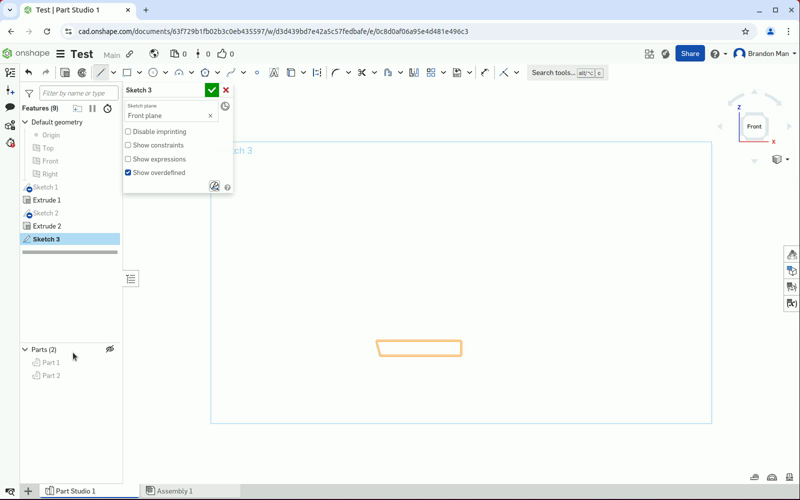
mouse_move(348, 215)
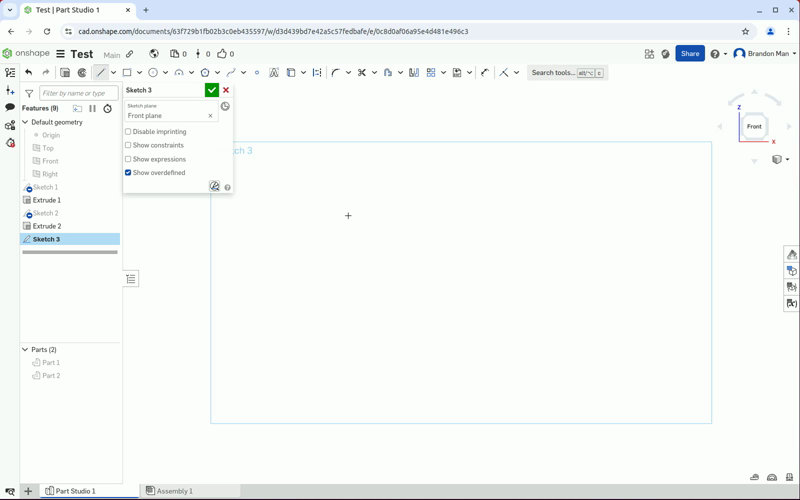
click(348, 215)
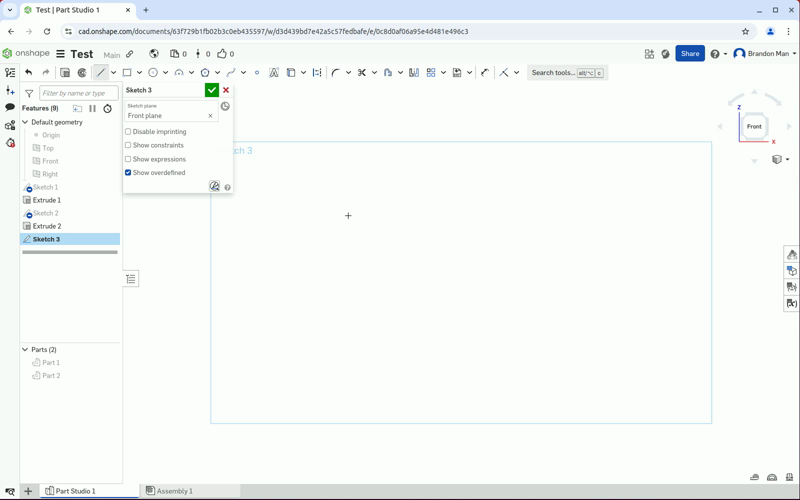
key_up(shift)
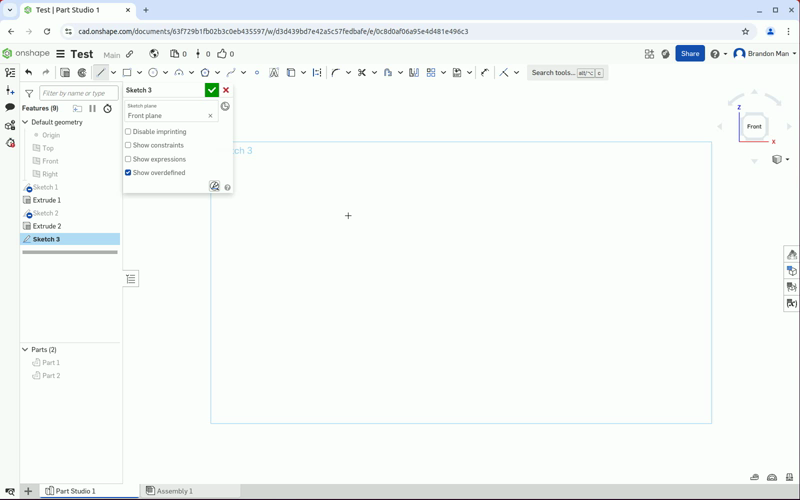
key_down(shift)
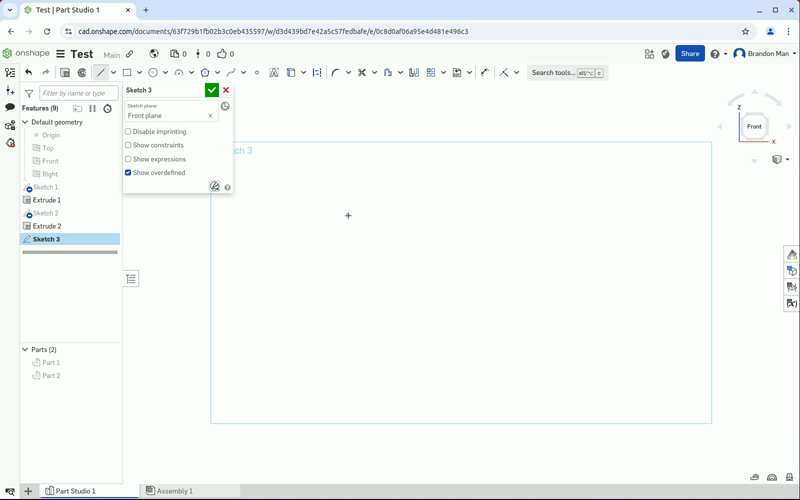
mouse_move(377, 340)
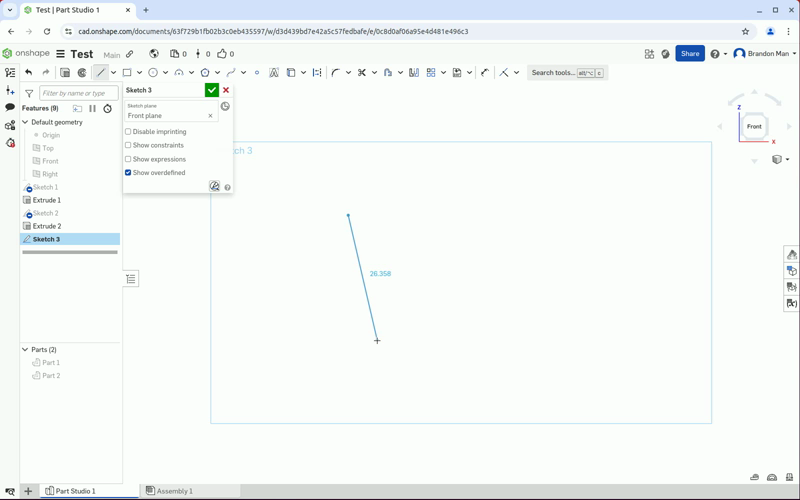
click(377, 340)
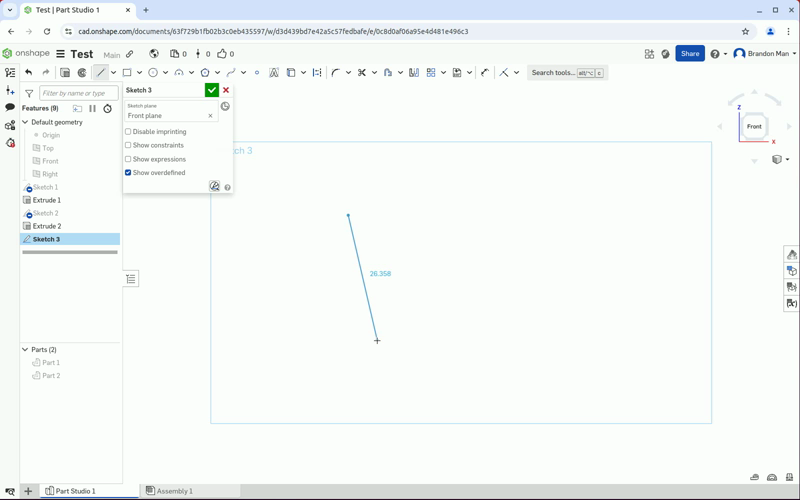
key_up(shift)
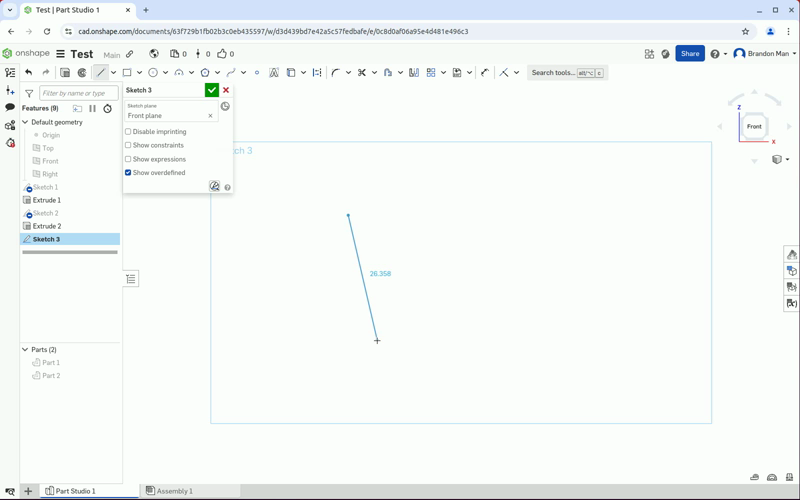
key_down(shift)
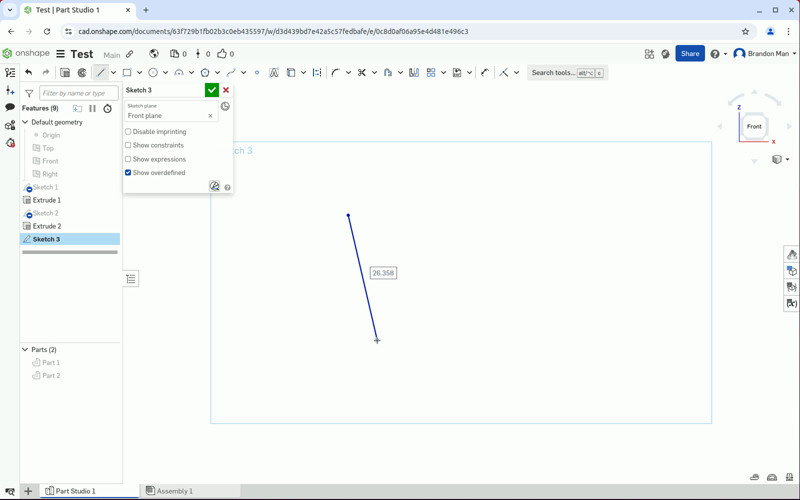
mouse_move(460, 340)
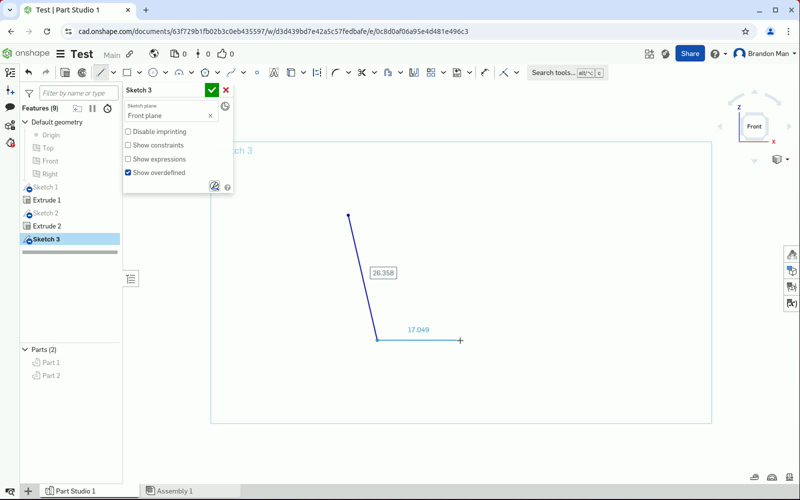
click(460, 340)
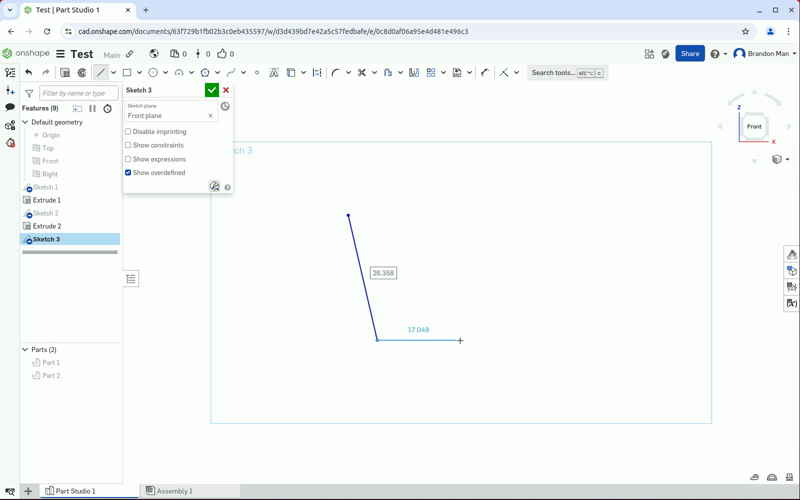
key_up(shift)
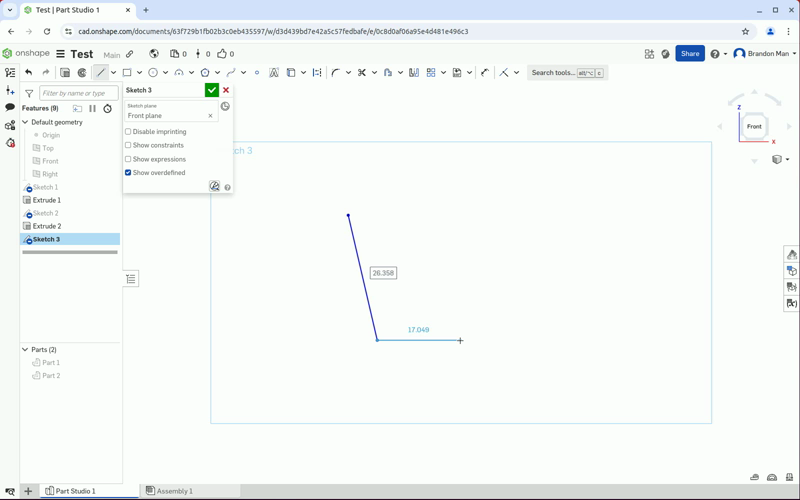
key_down(shift)
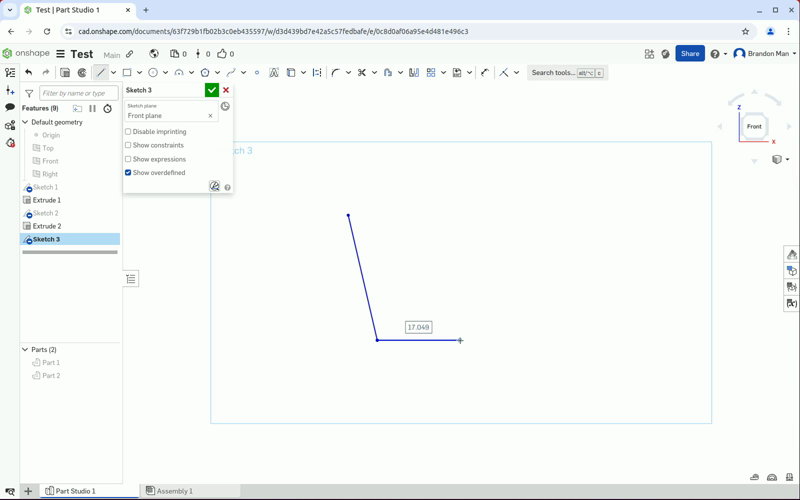
mouse_move(460, 215)
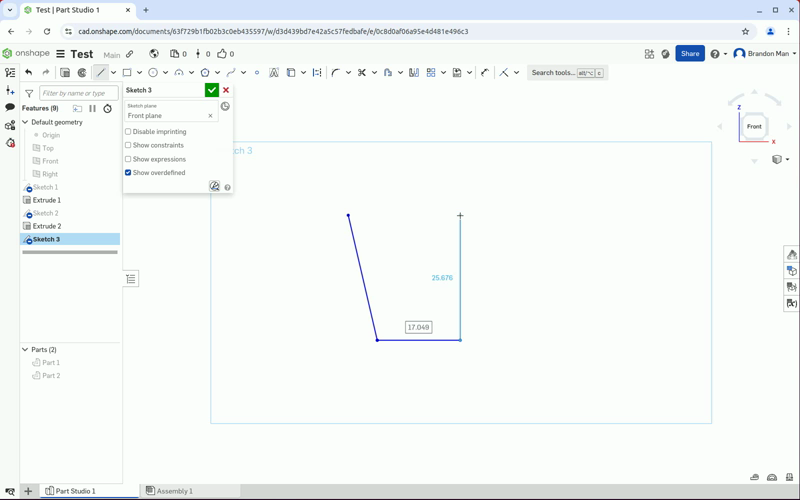
click(460, 215)
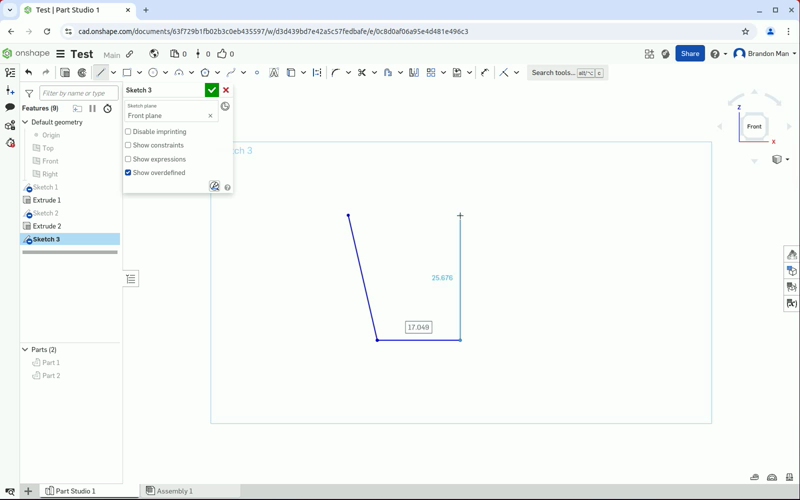
key_up(shift)
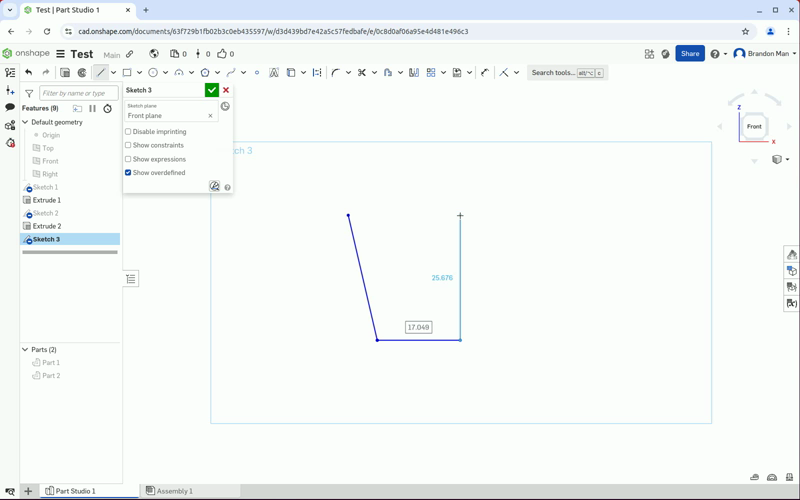
key_down(shift)
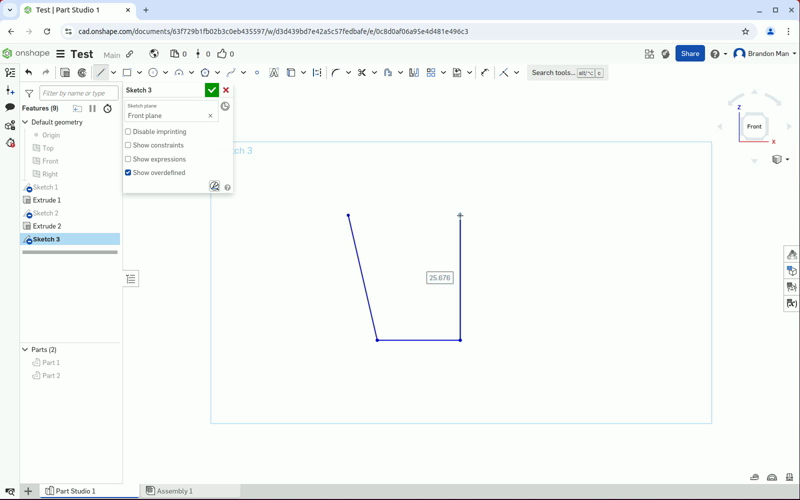
mouse_move(348, 215)
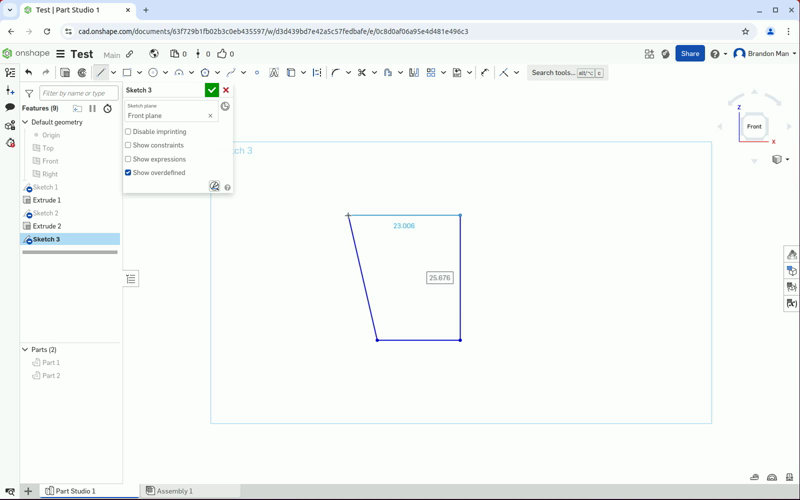
key_up(shift)
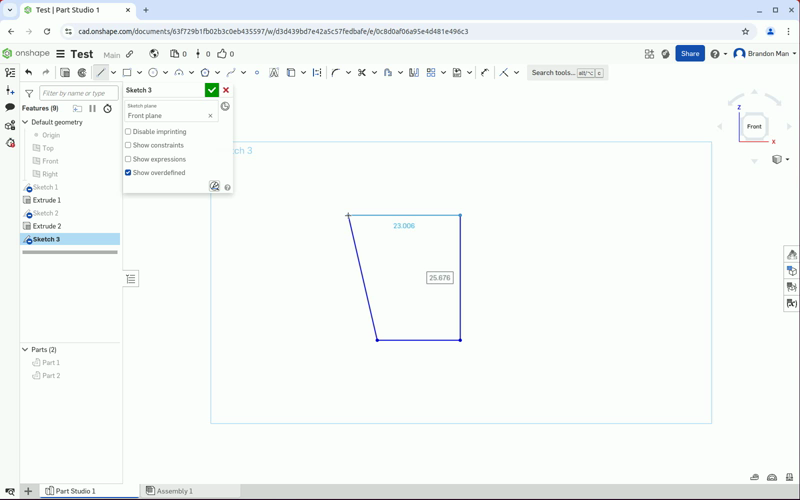
click(348, 215)
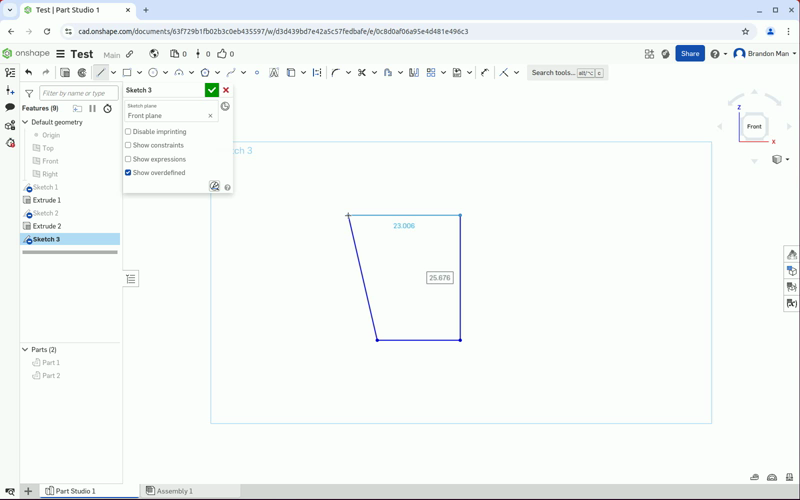
key(esc)
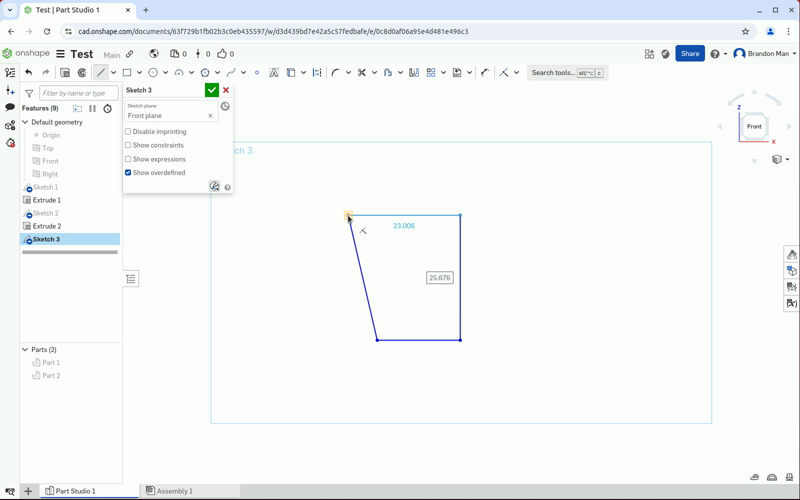
mouse_move(394, 291)
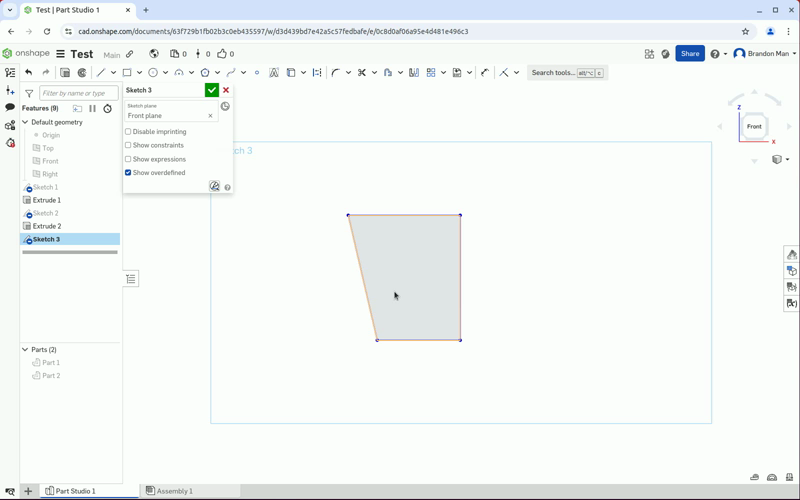
click(394, 291)
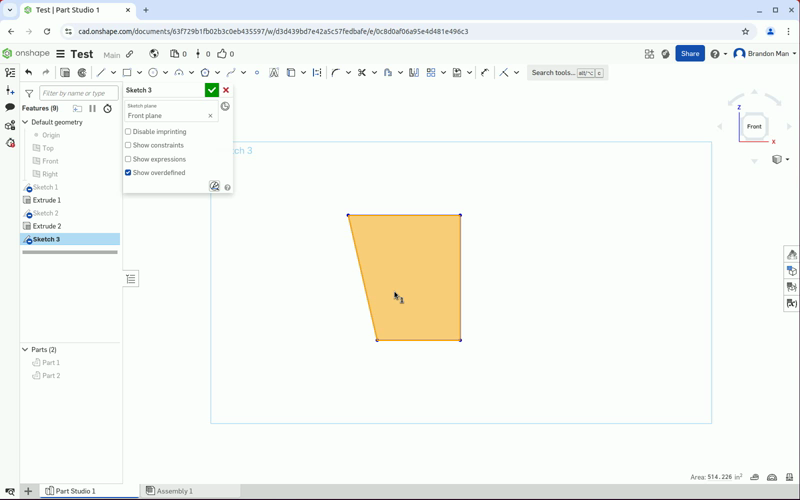
mouse_move(73, 352)
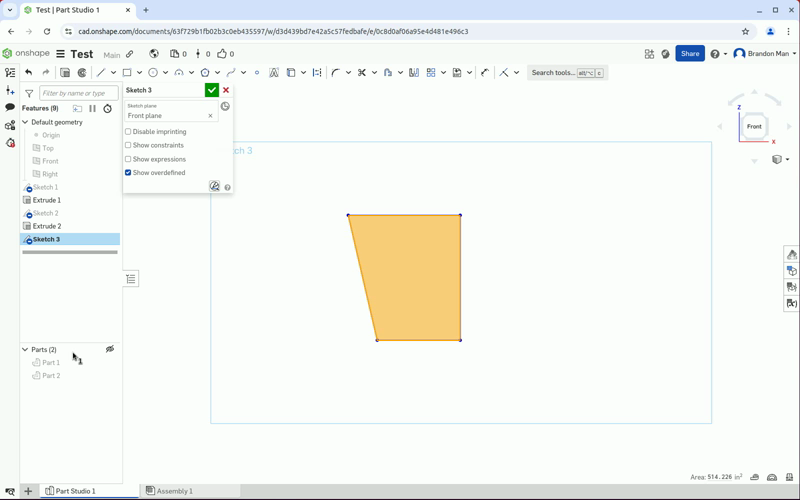
key(shift+y)
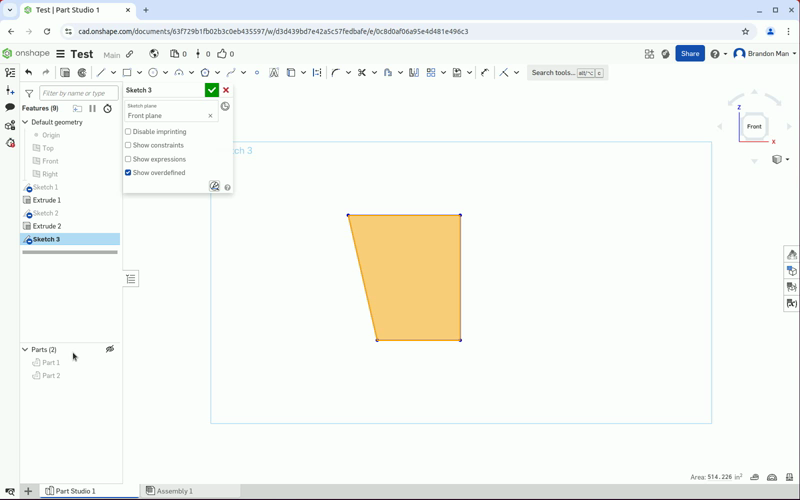
key(shift+e)
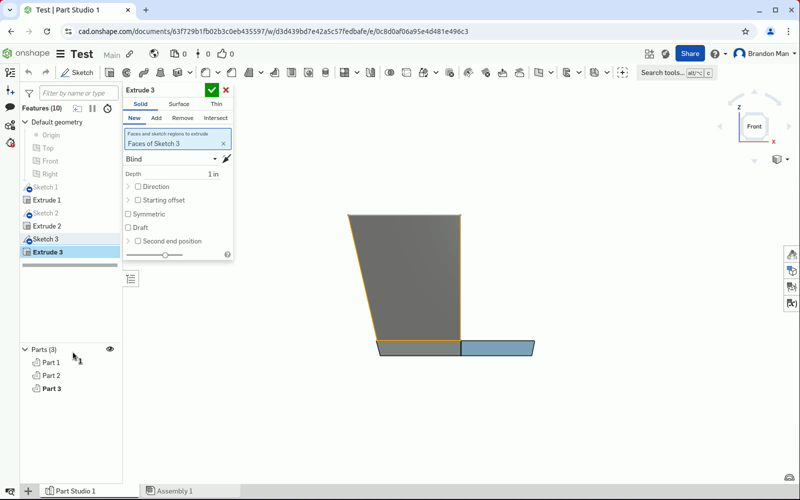
mouse_move(143, 106)
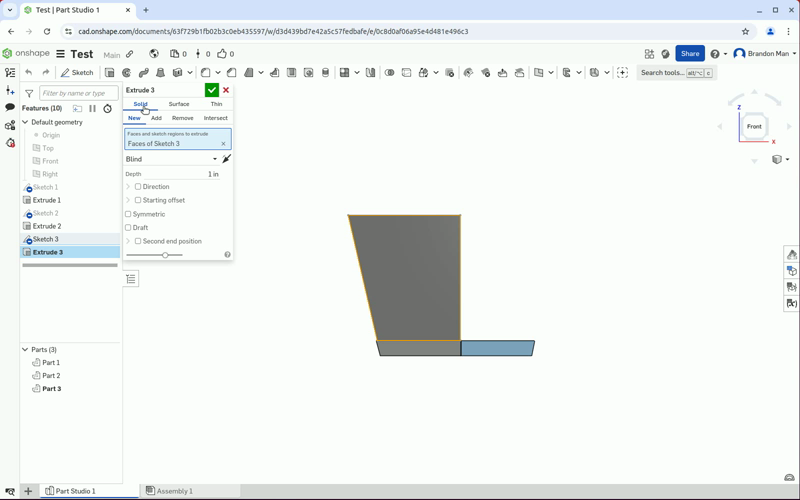
click(143, 106)
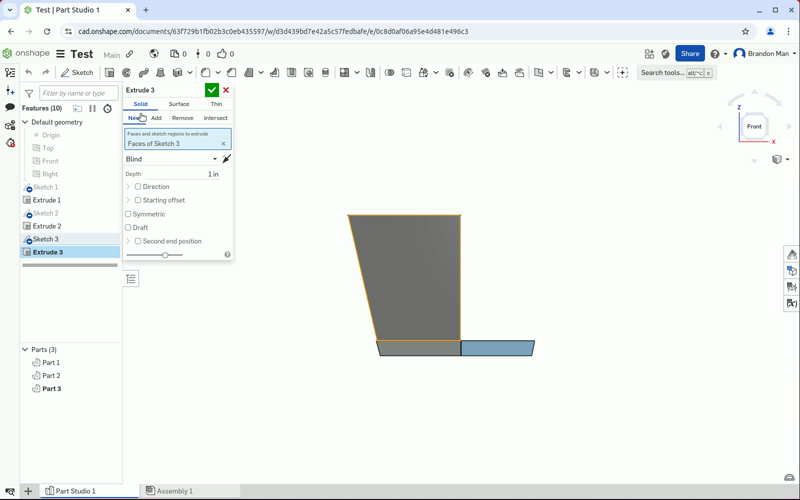
mouse_move(137, 120)
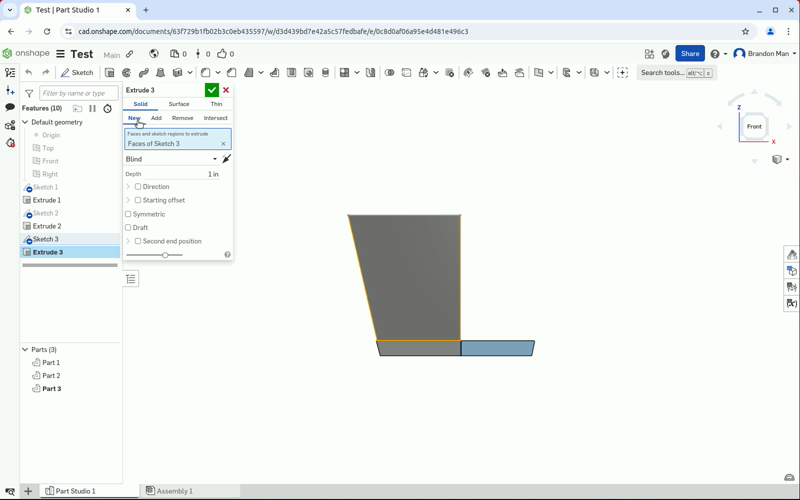
click(137, 120)
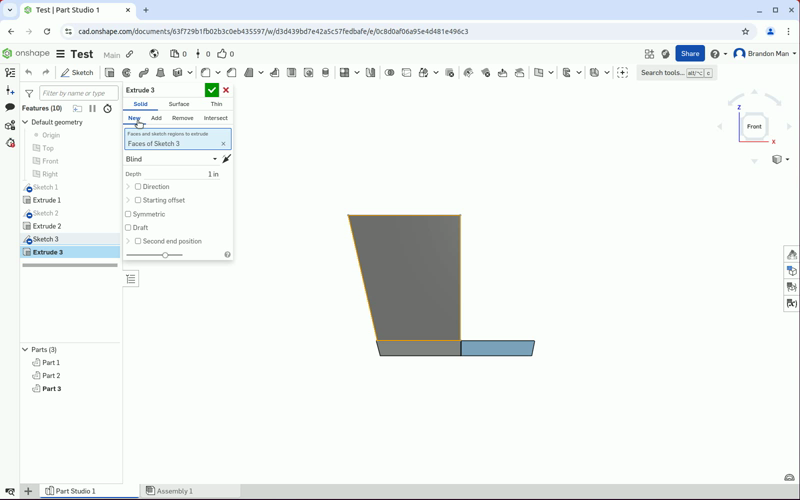
key(tab, 4)
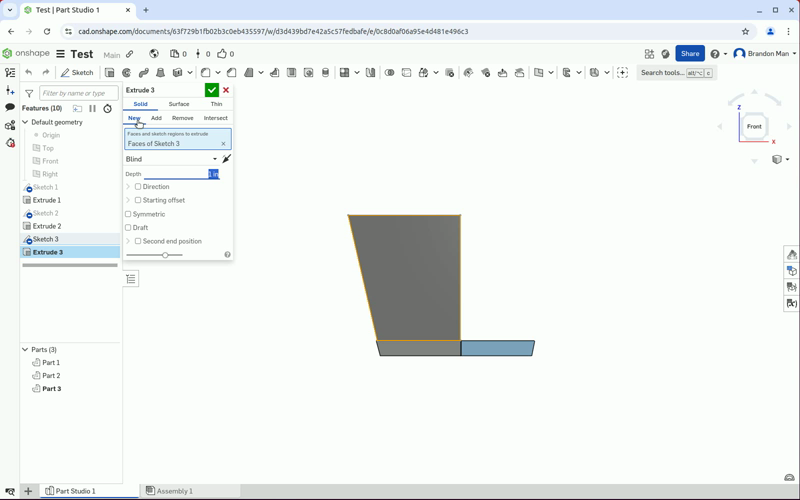
text(15.405)
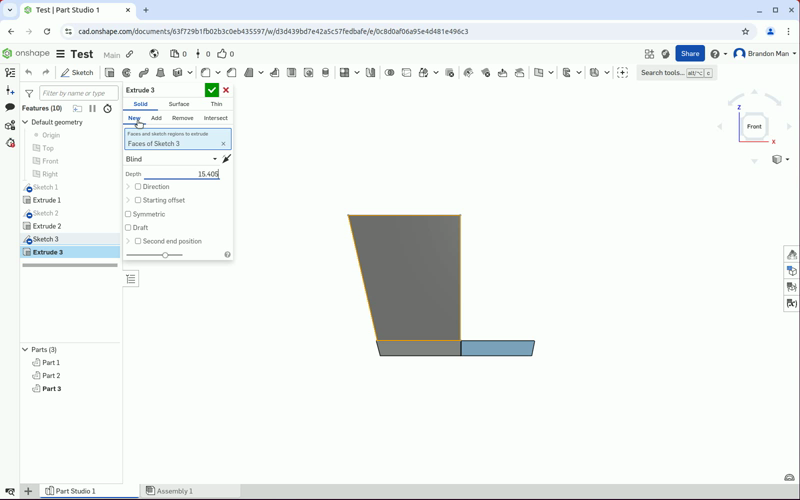
key(enter)
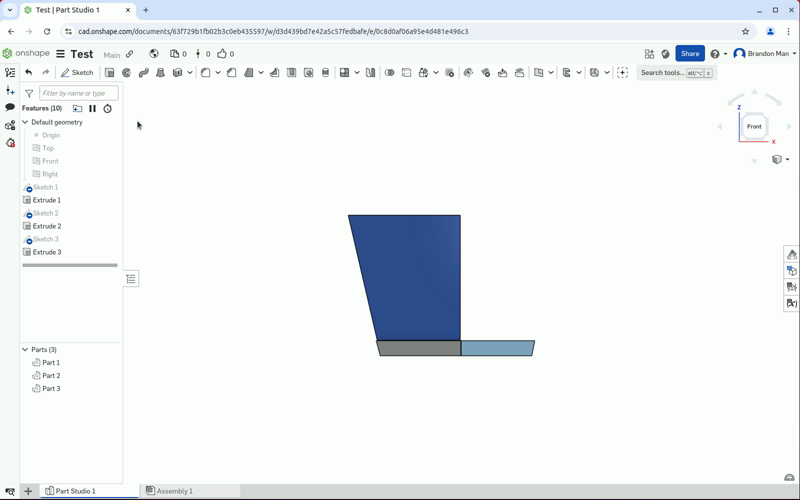
key(shift+h)
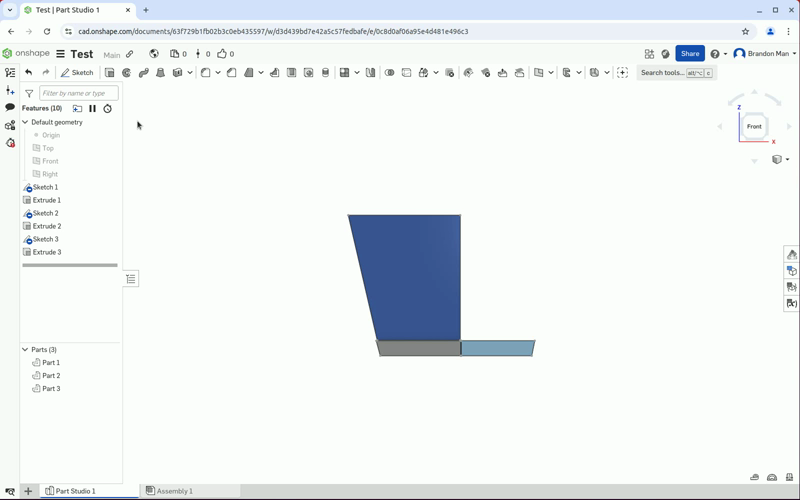
key(shift+h)
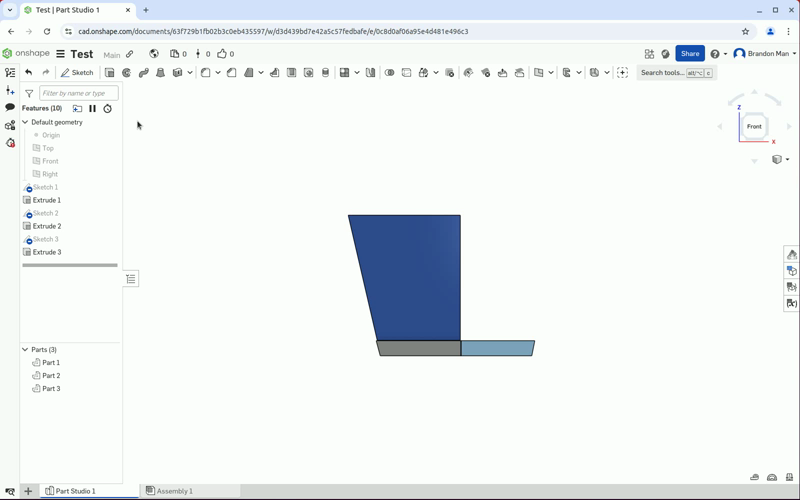
mouse_move(73, 189)
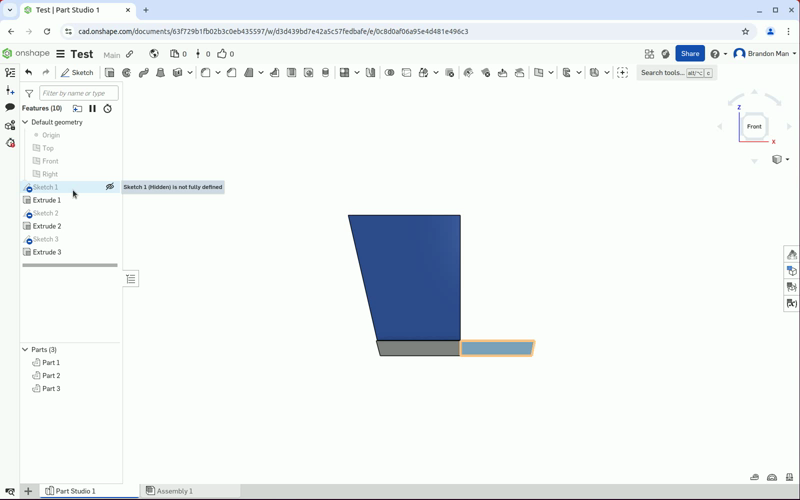
click(73, 189)
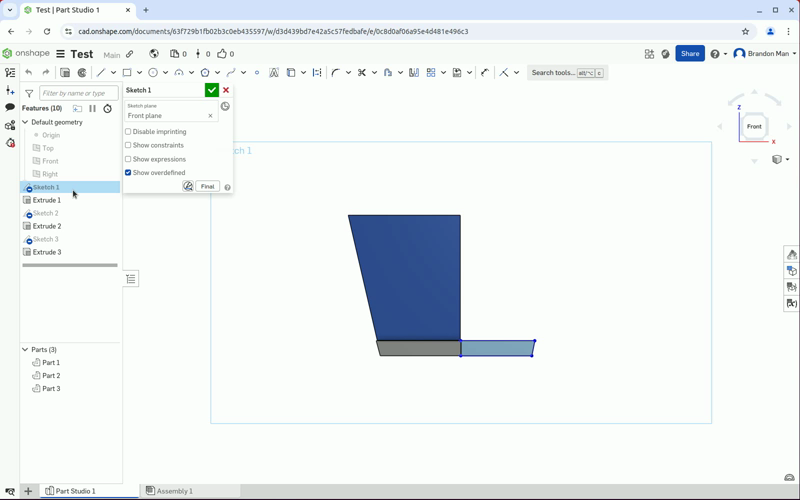
mouse_move(229, 92)
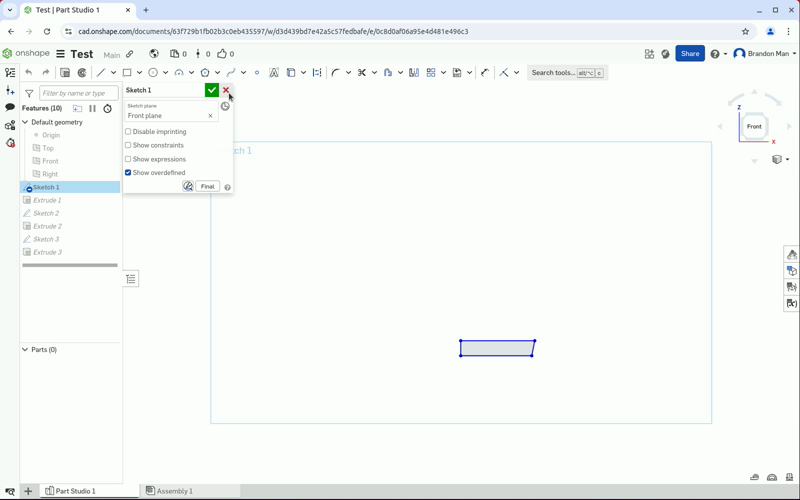
click(229, 92)
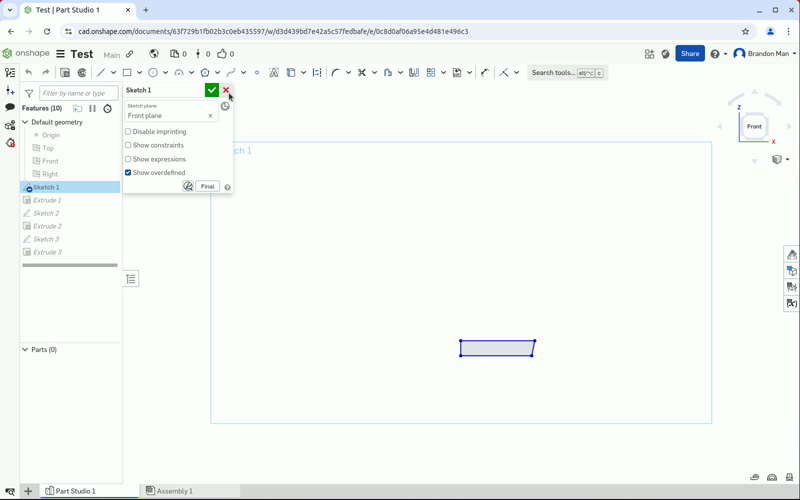
key(shift+s)
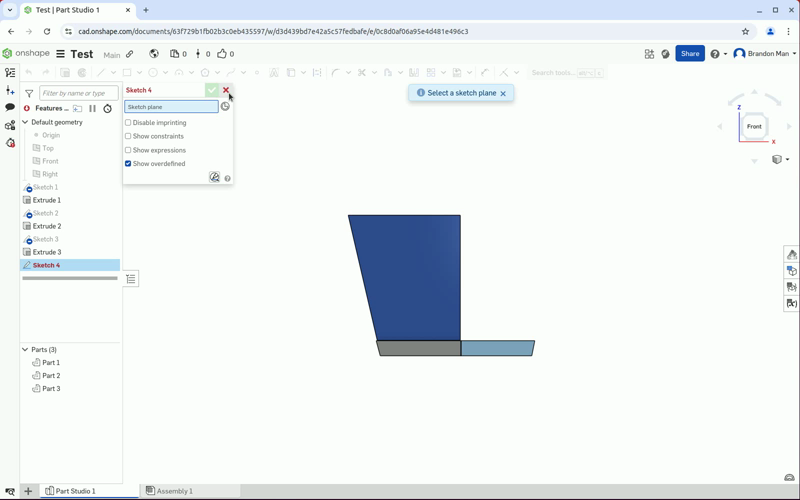
mouse_move(73, 163)
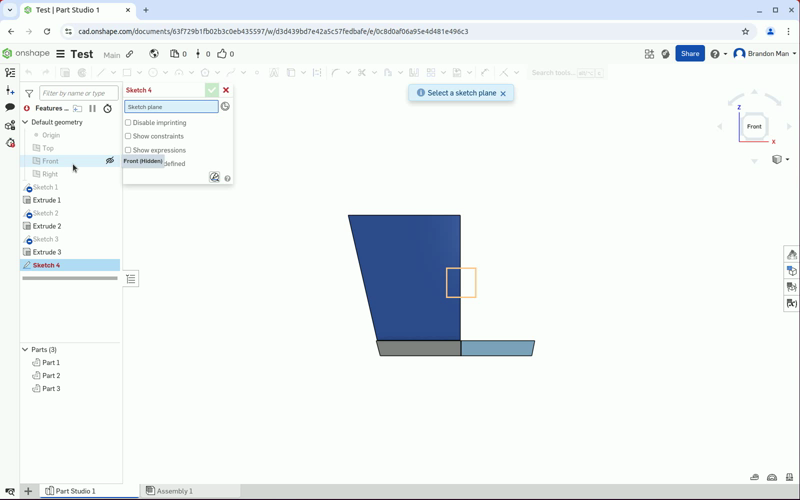
click(73, 163)
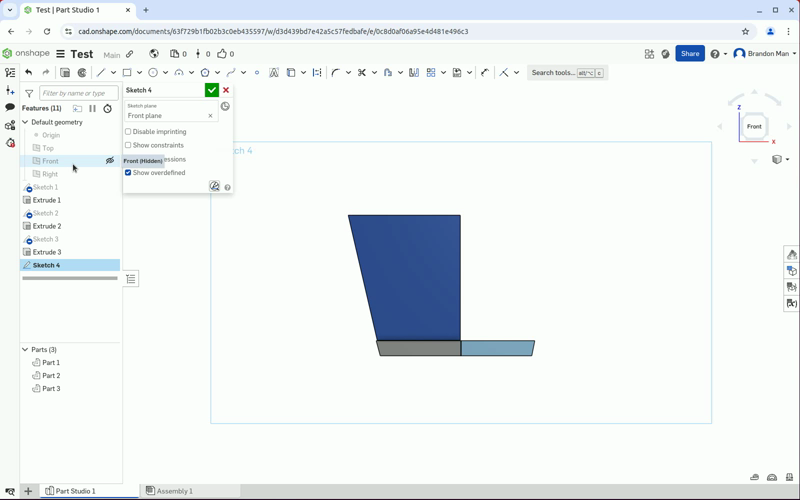
mouse_move(73, 352)
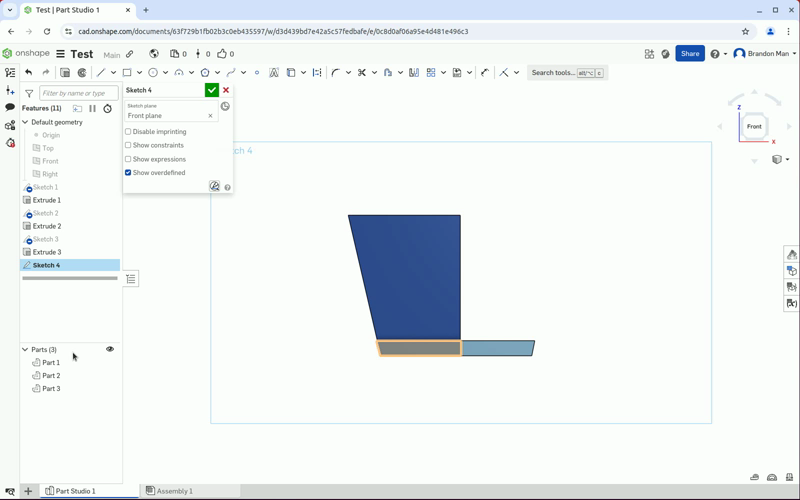
key(y)
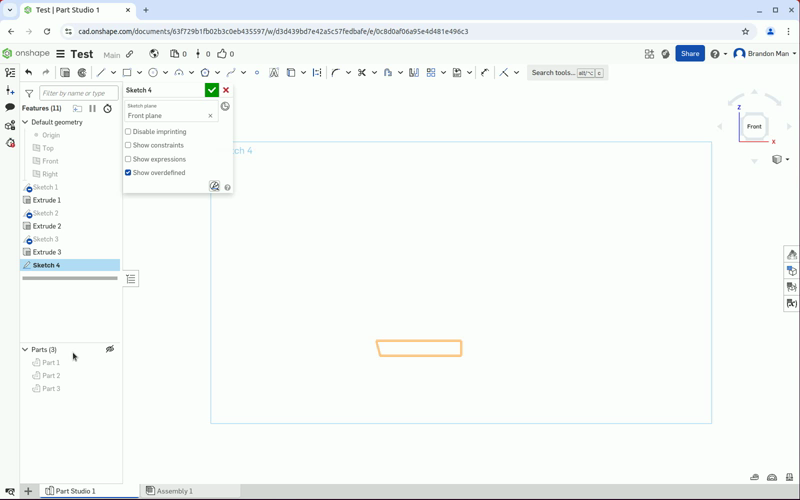
key(l)
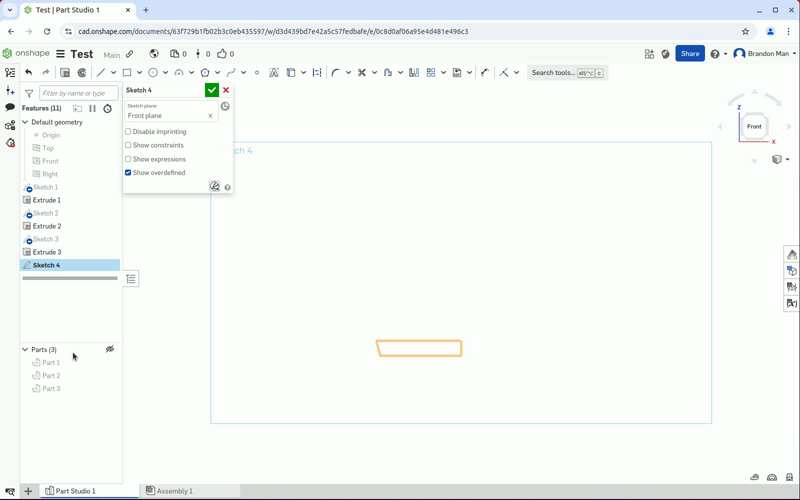
key_down(shift)
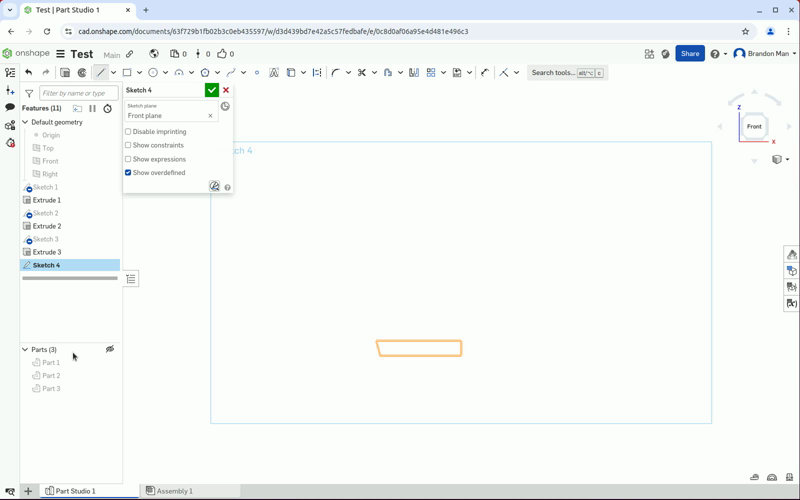
mouse_move(460, 340)
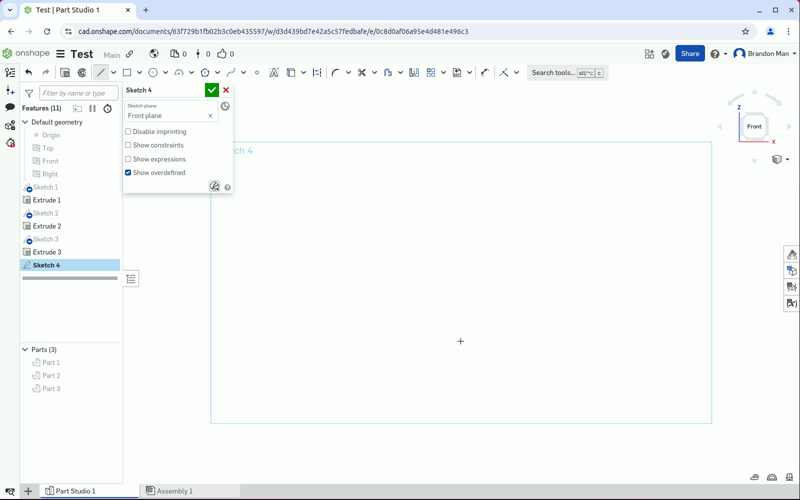
click(460, 340)
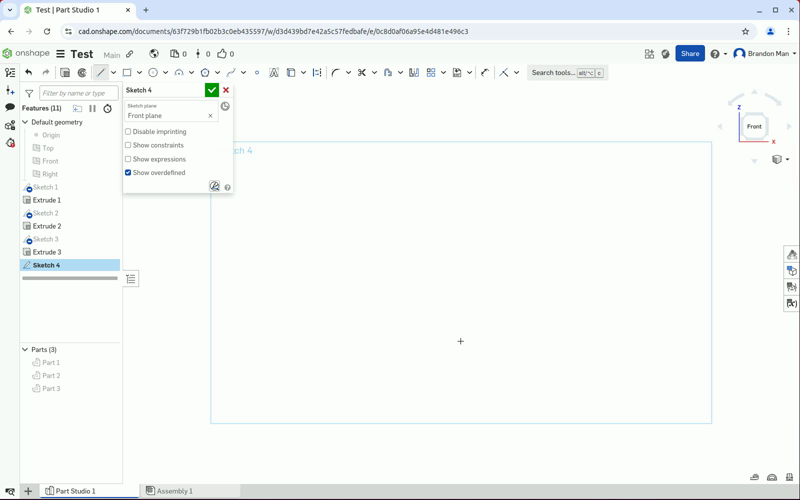
key_up(shift)
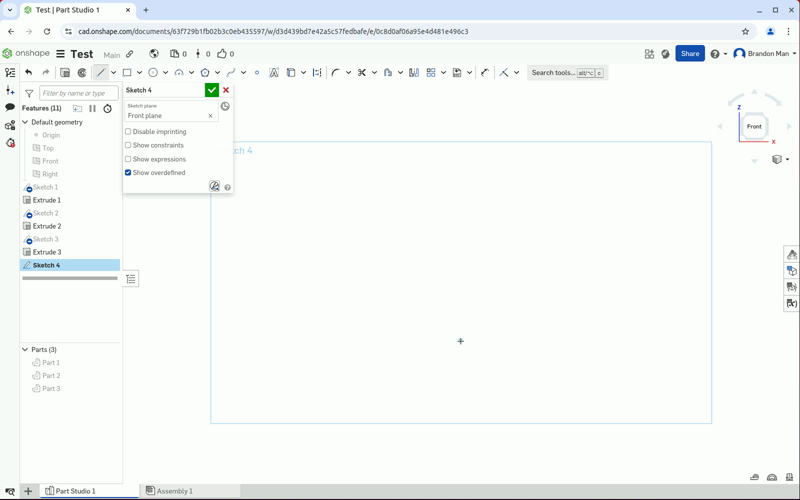
key_down(shift)
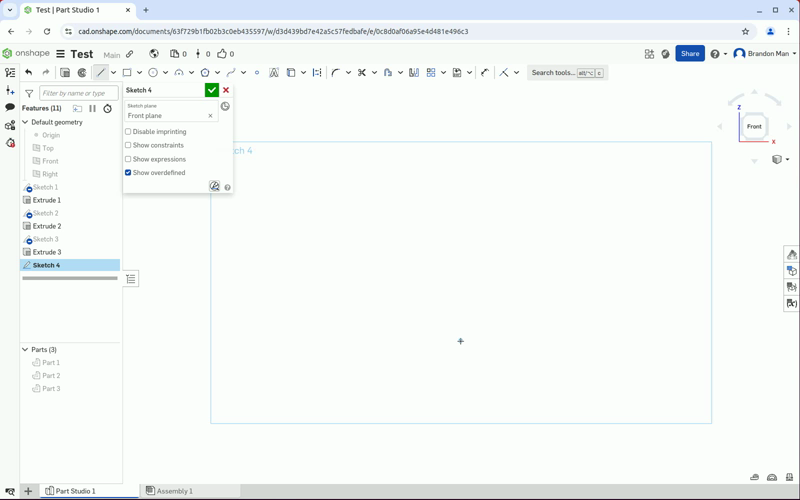
mouse_move(534, 340)
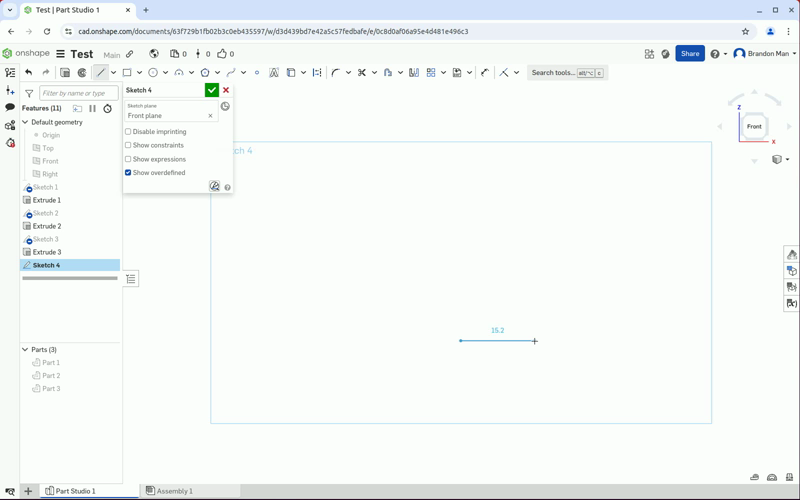
click(534, 340)
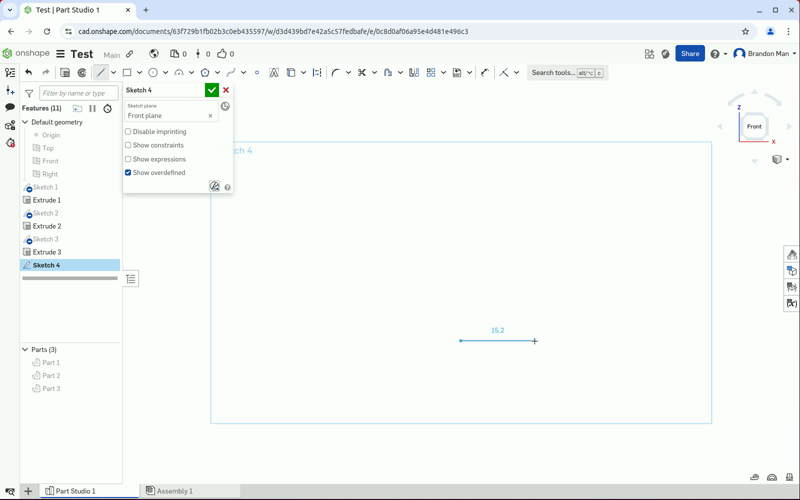
key_up(shift)
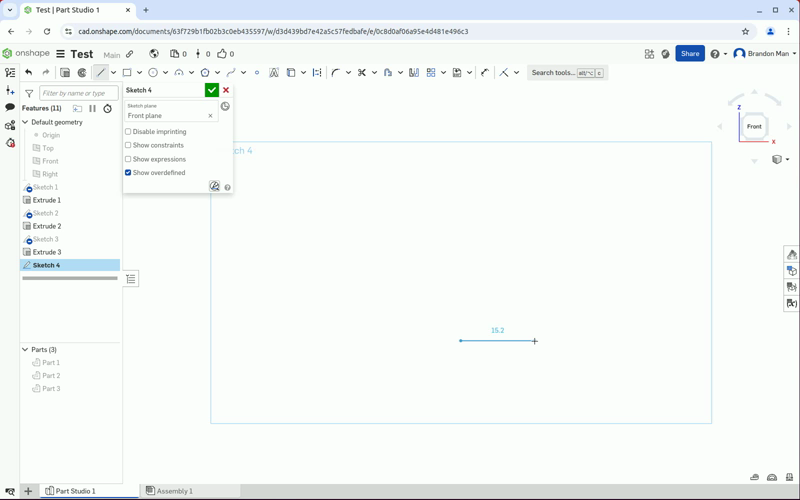
key_down(shift)
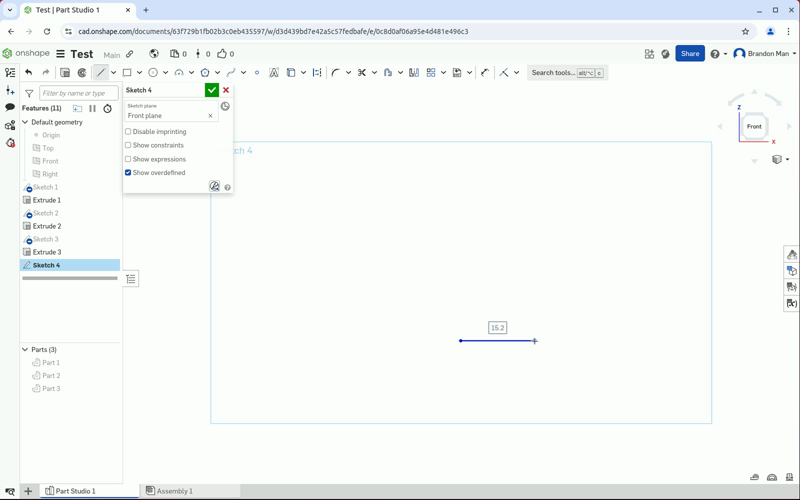
mouse_move(563, 215)
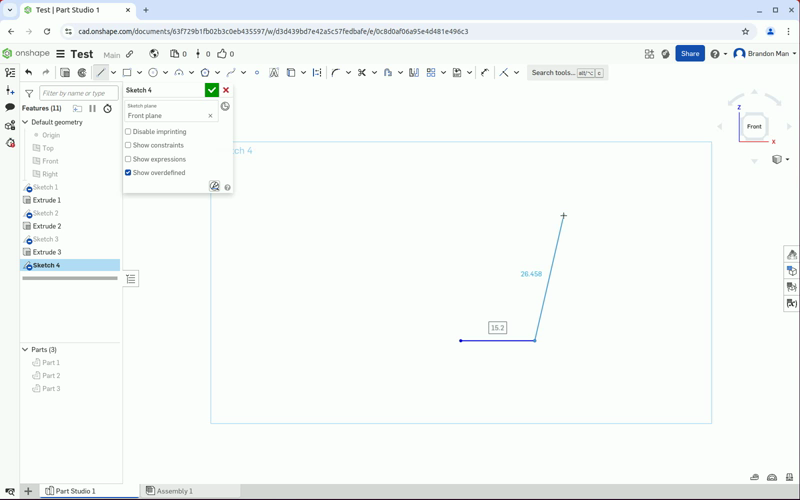
click(563, 215)
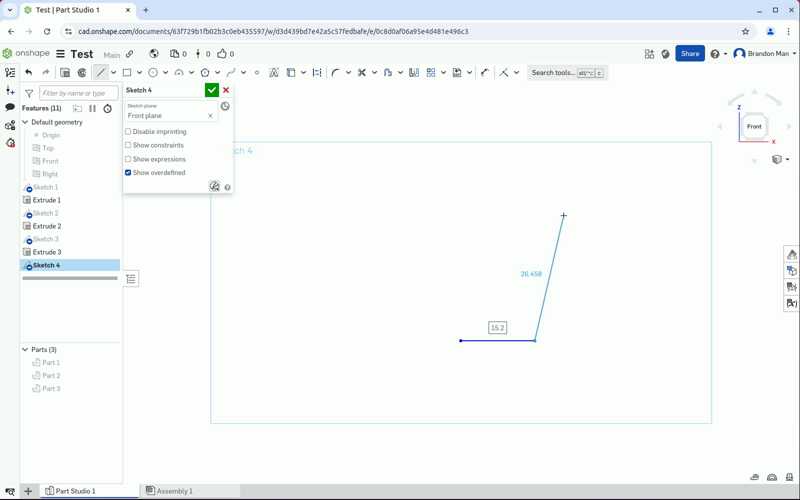
key_up(shift)
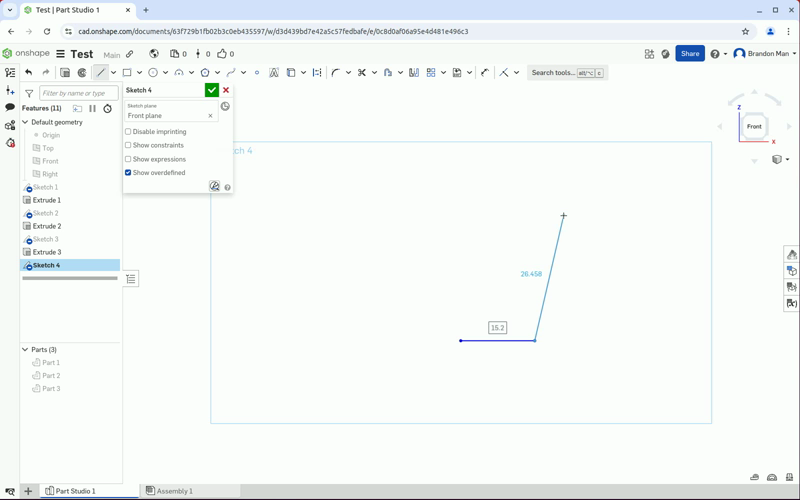
key_down(shift)
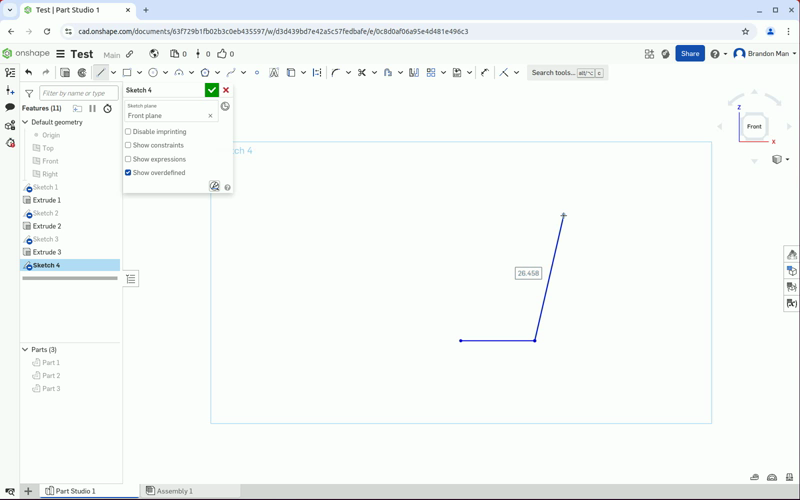
mouse_move(460, 215)
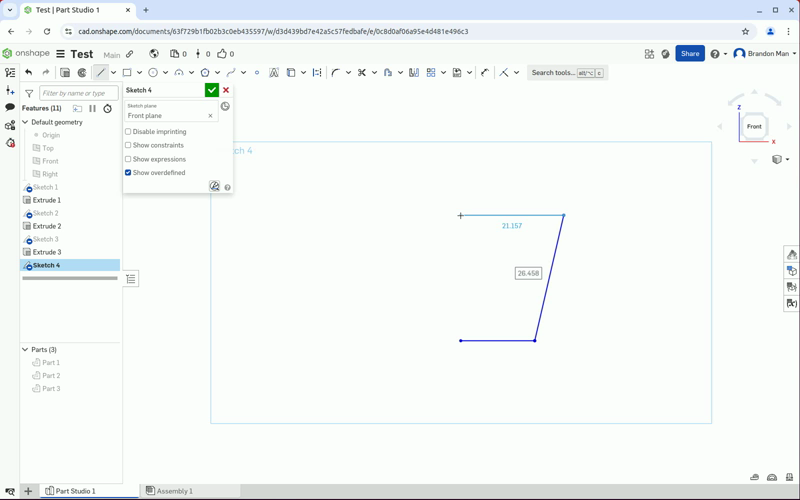
click(460, 215)
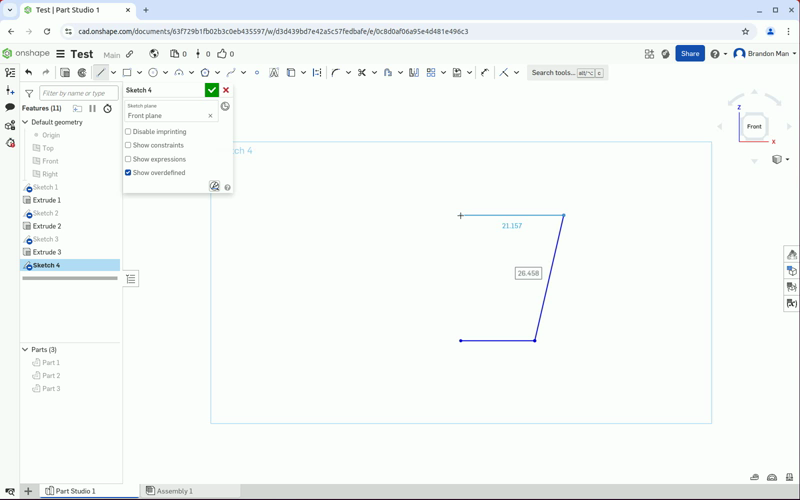
key_up(shift)
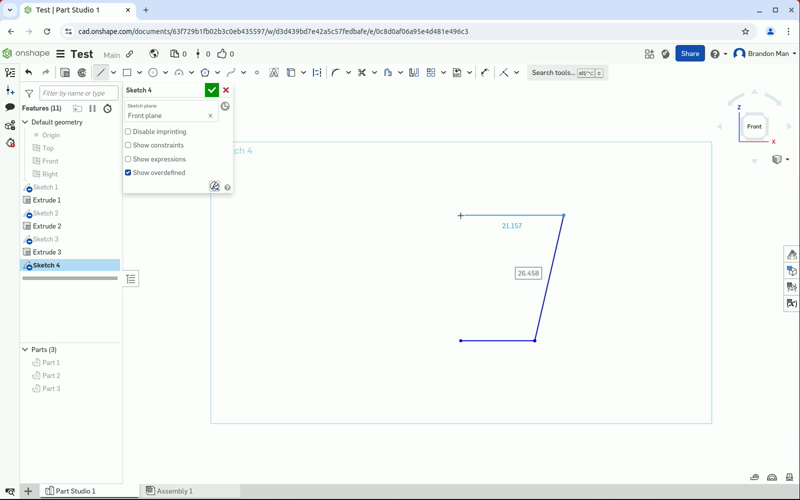
key_down(shift)
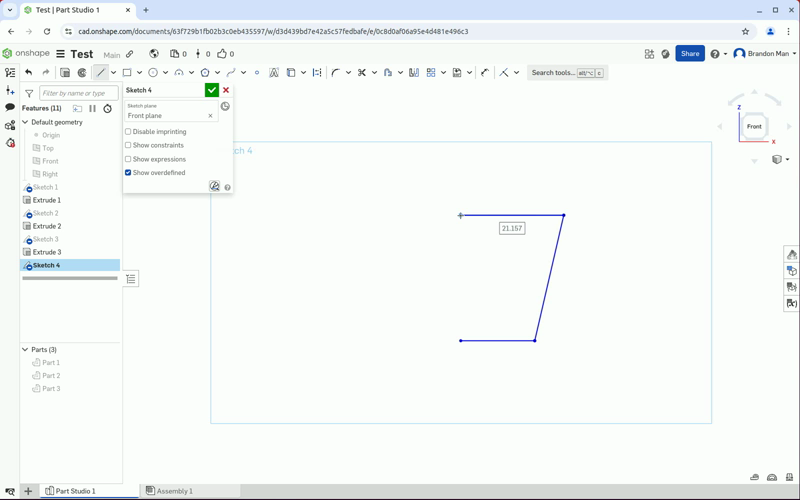
mouse_move(460, 340)
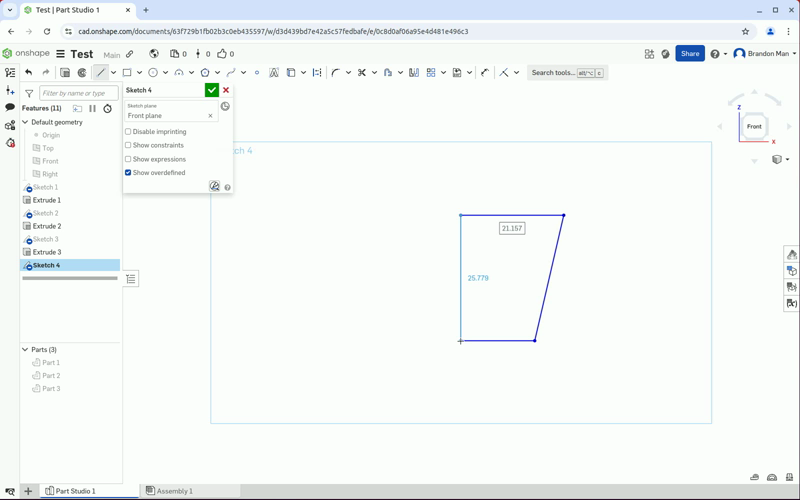
key_up(shift)
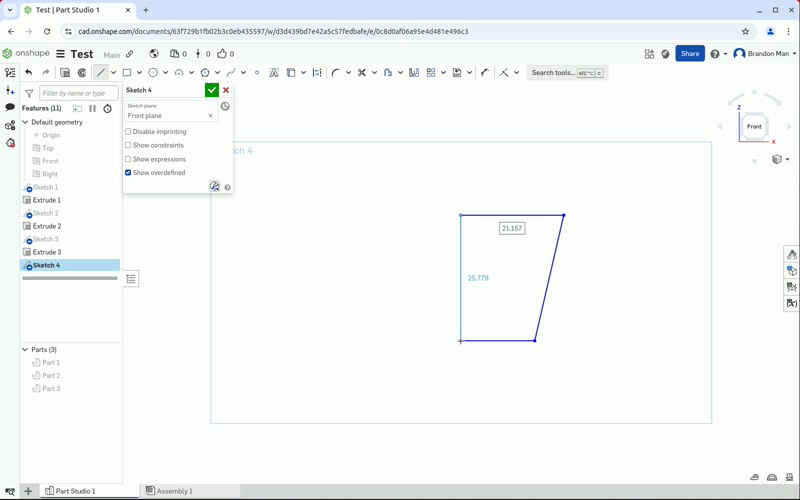
click(460, 340)
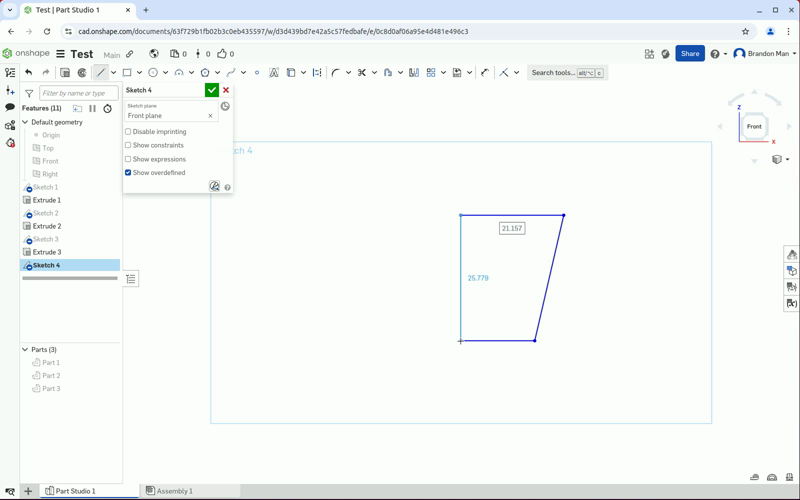
key(esc)
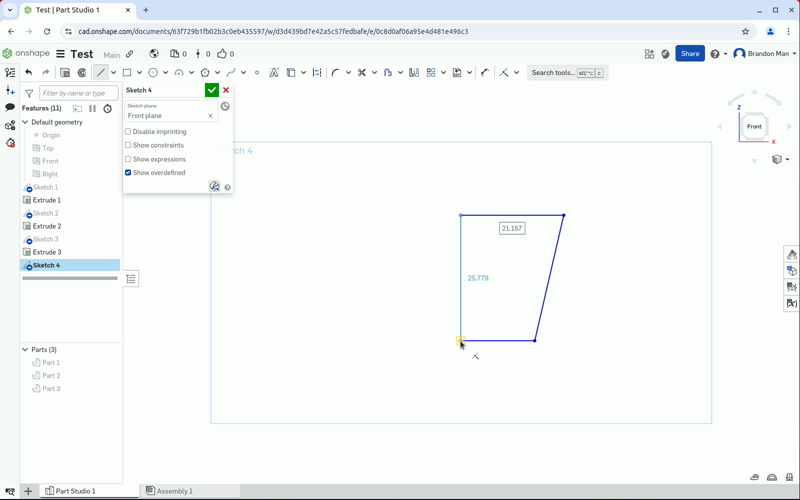
mouse_move(539, 226)
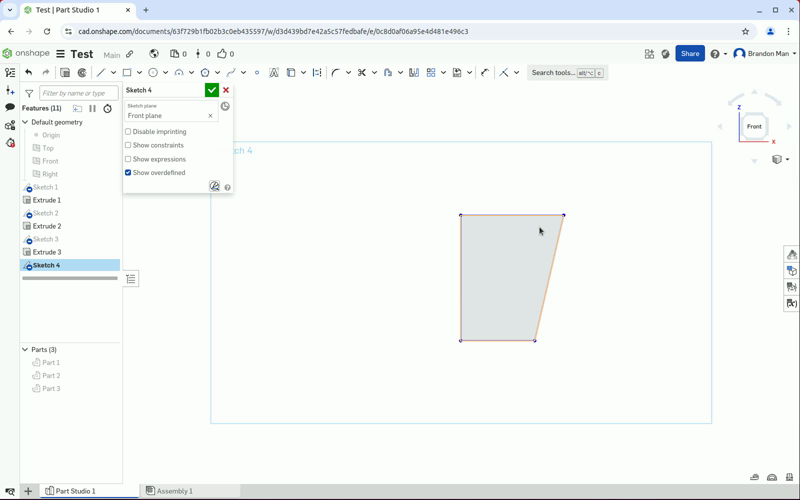
click(539, 226)
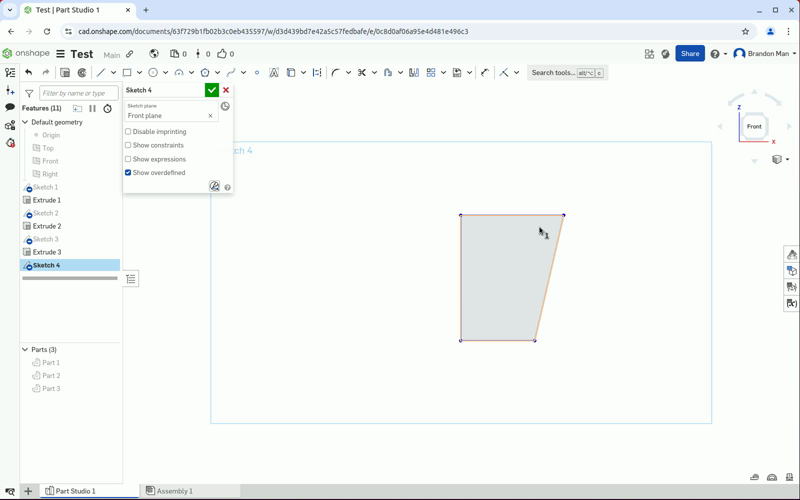
mouse_move(73, 352)
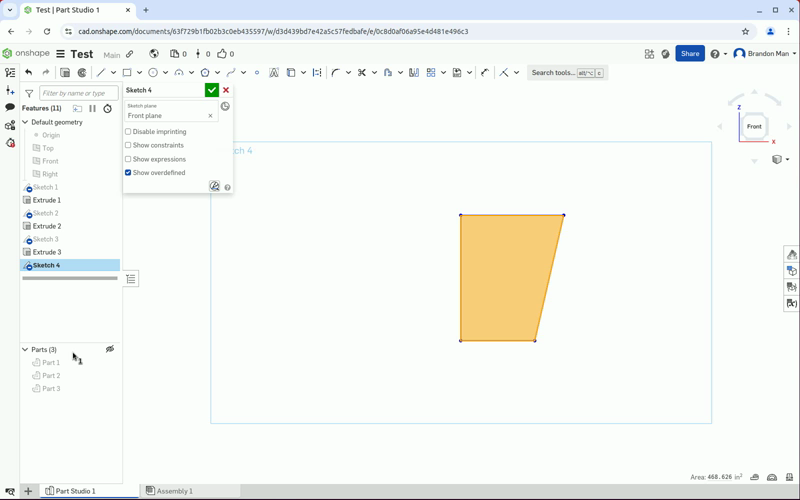
key(shift+y)
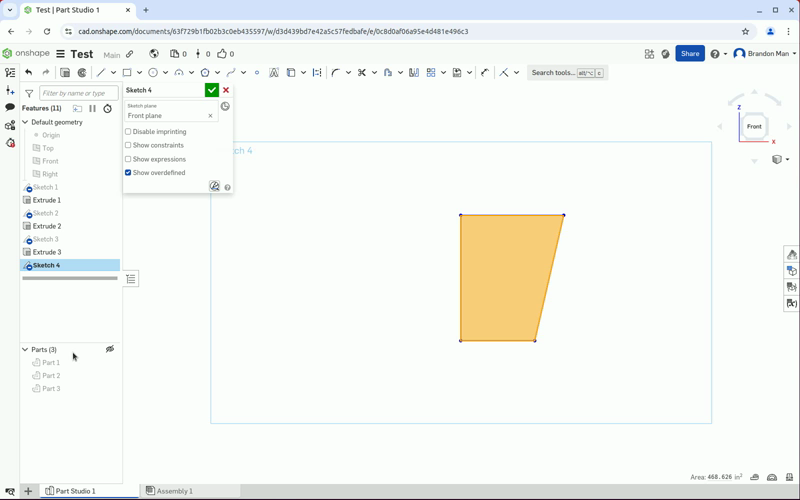
key(shift+e)
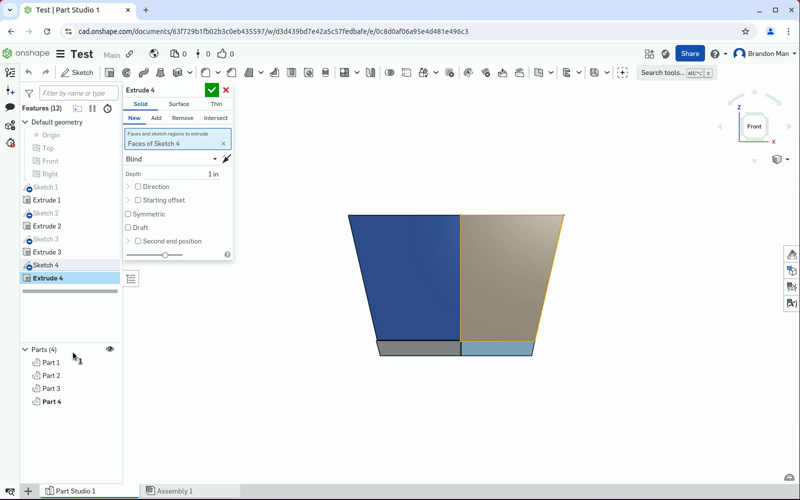
mouse_move(143, 106)
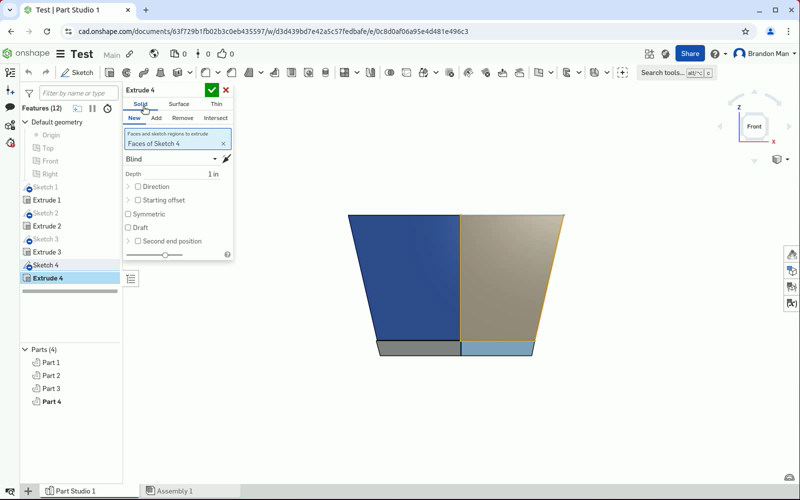
click(143, 106)
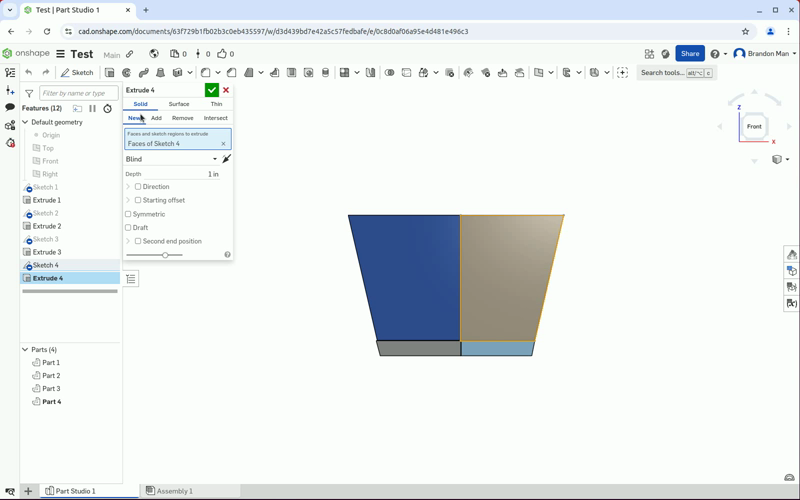
mouse_move(137, 120)
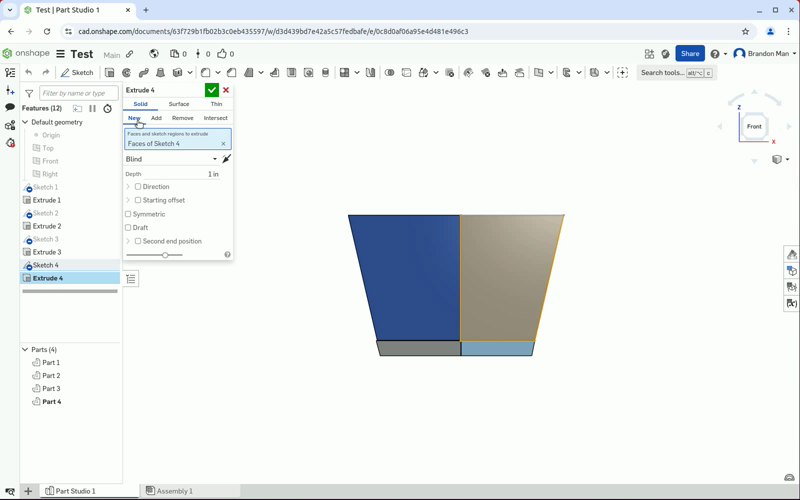
click(137, 120)
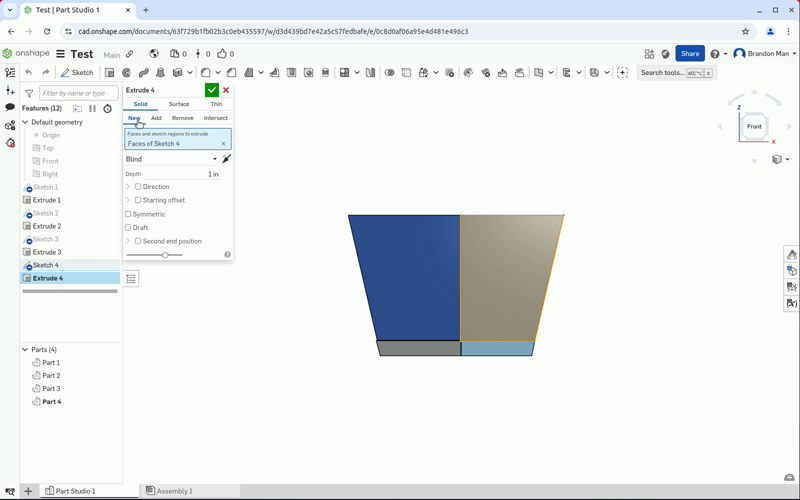
key(tab, 4)
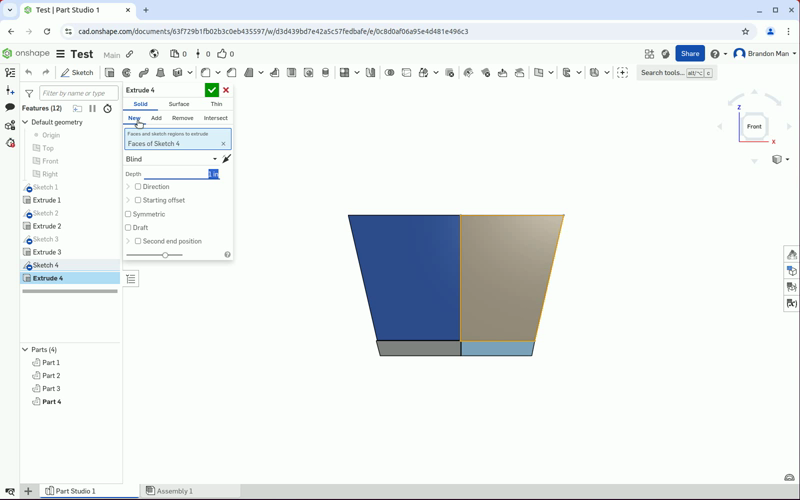
text(15.405)
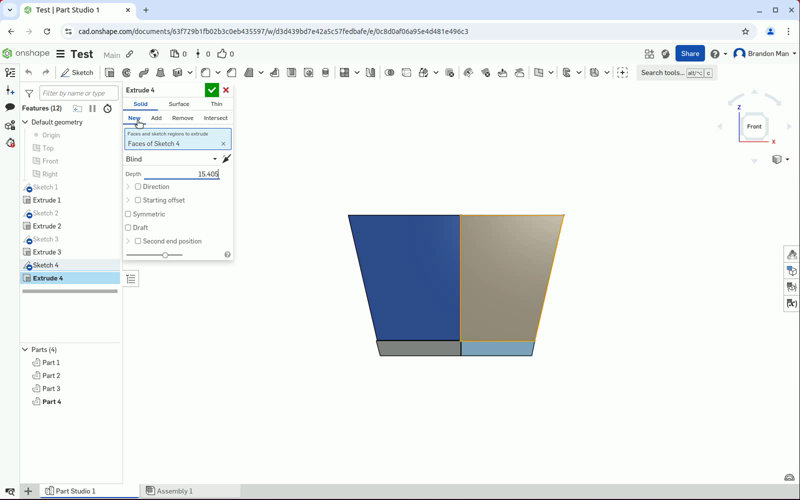
key(enter)
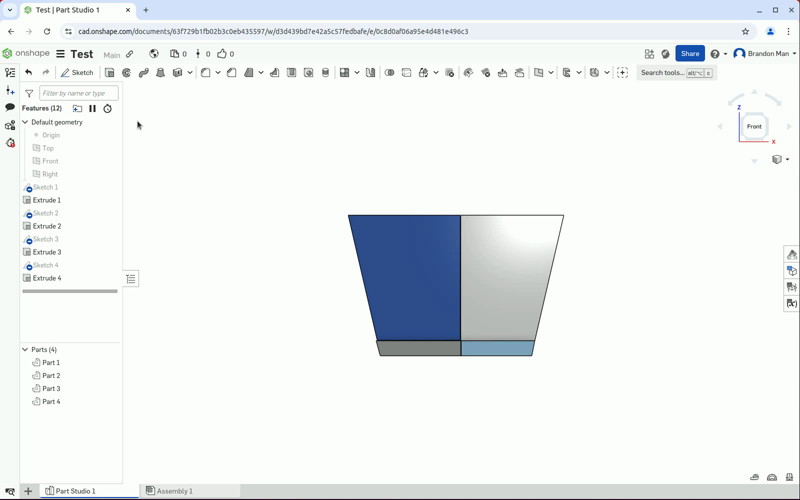
key(shift+h)
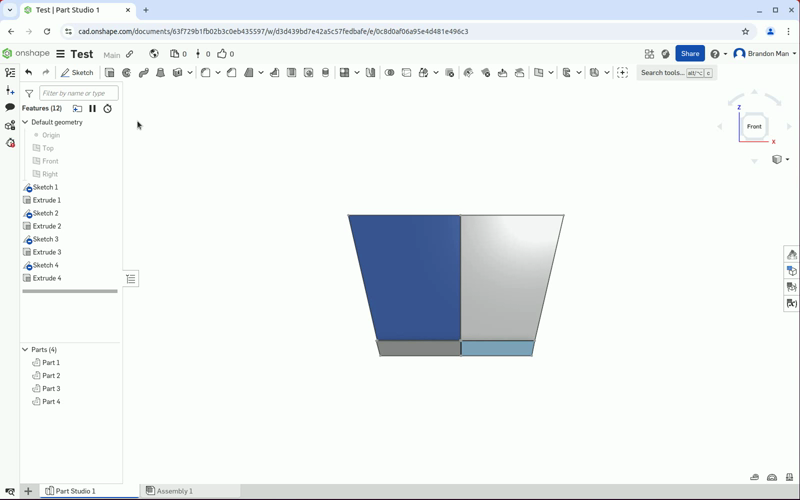
key(shift+h)
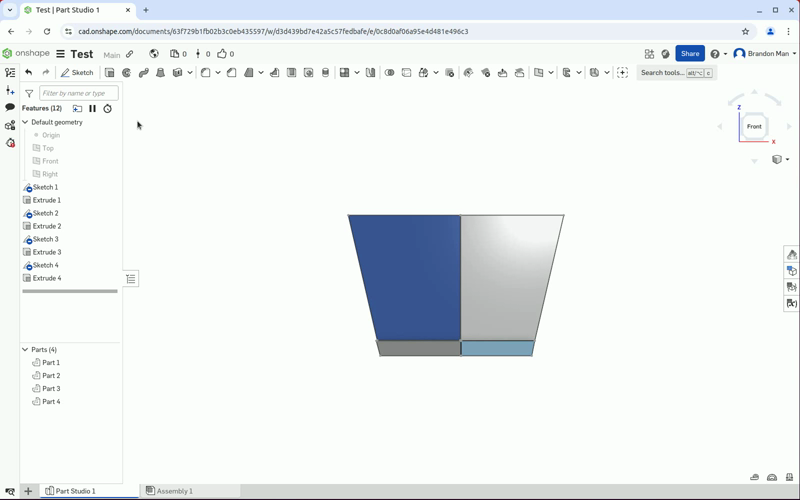
key(shift+7)
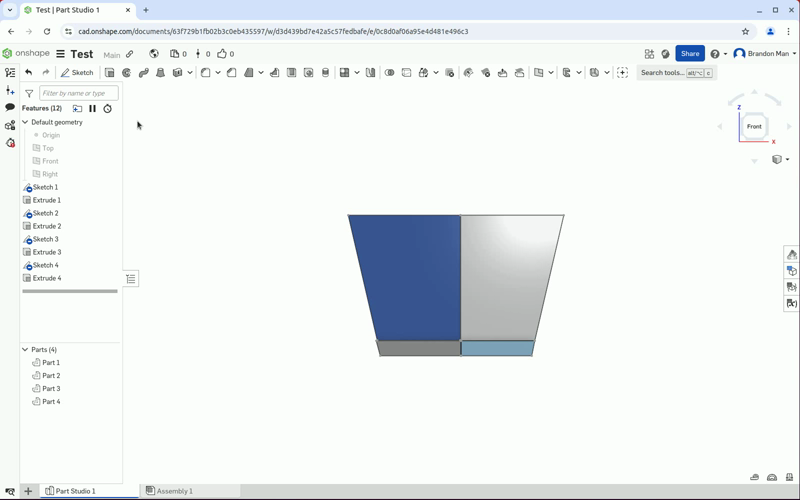
key(left, 2)
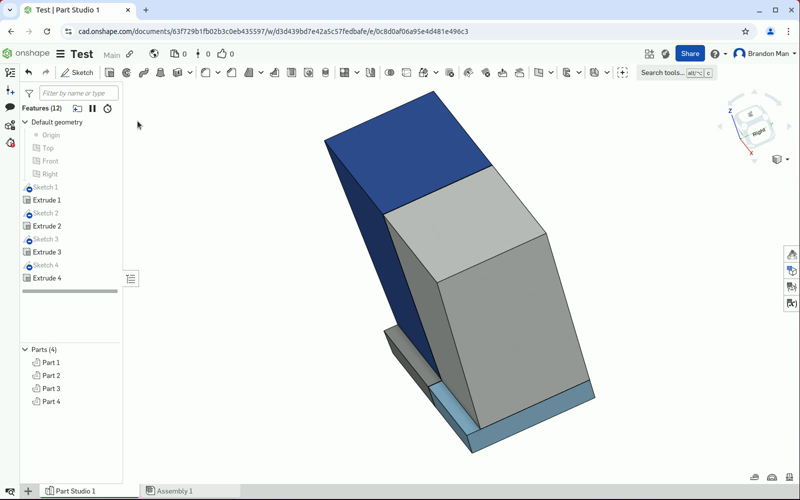
key(down, 2)
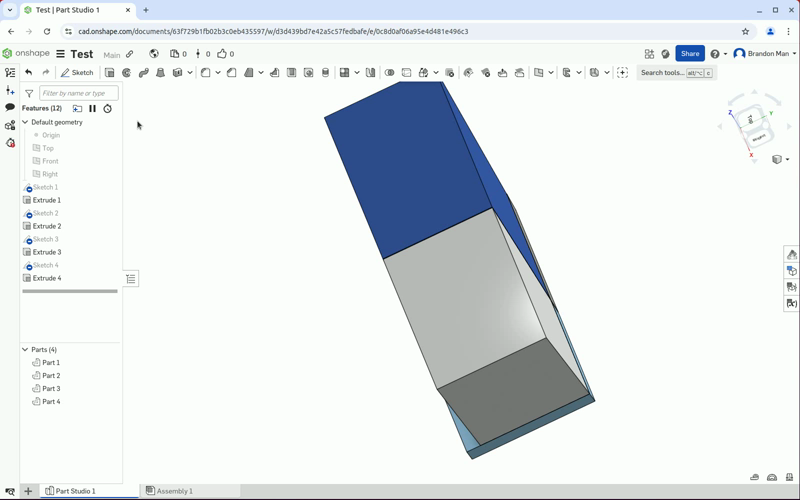
key(up, 2)
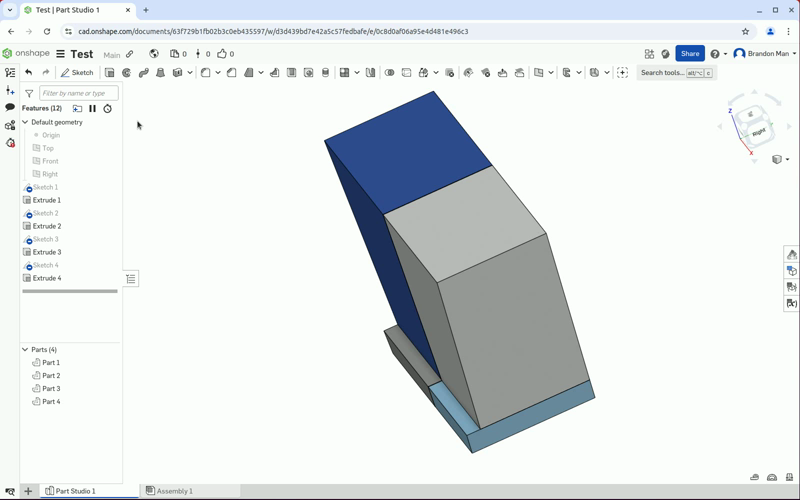
key(right, 2)
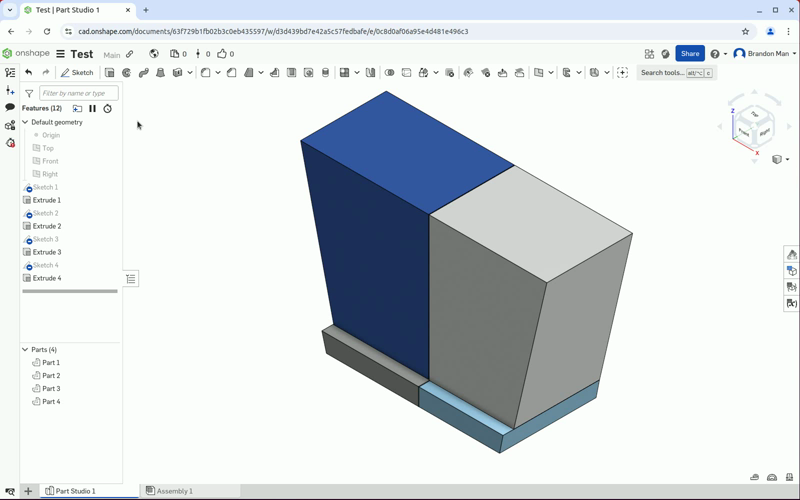
mouse_move(73, 189)
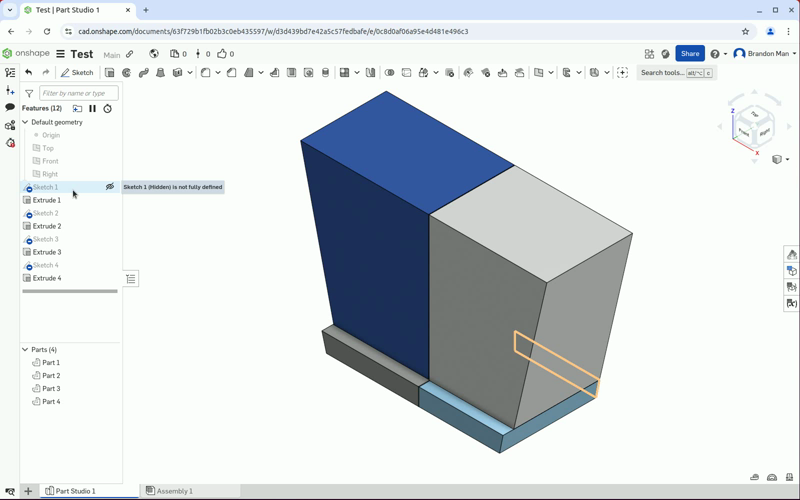
click(73, 189)